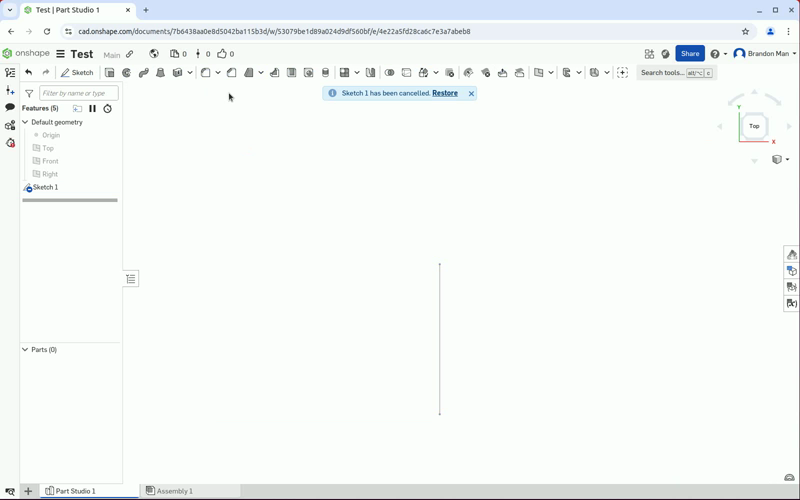
key(shift+h)
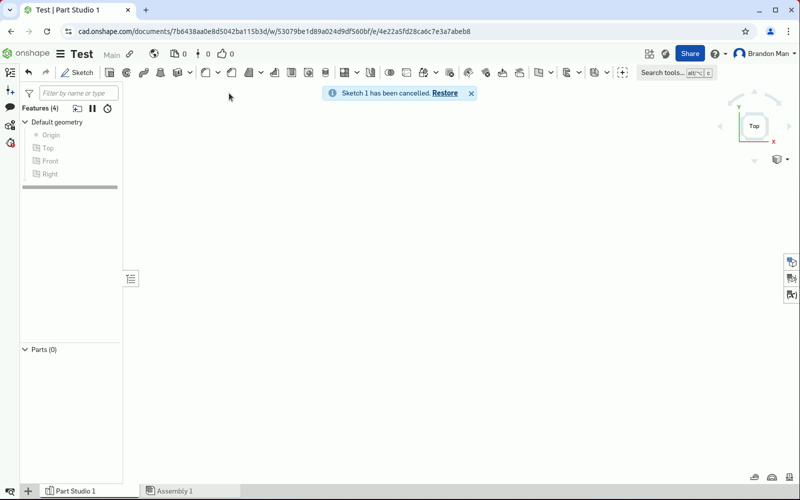
mouse_move(73, 352)
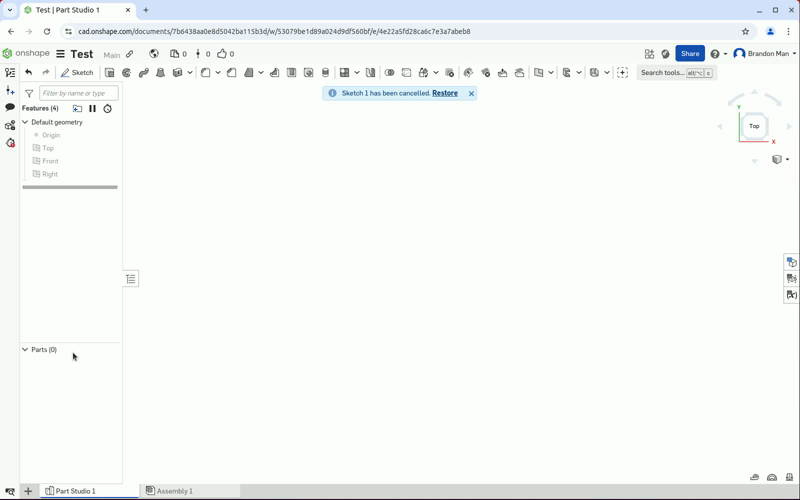
key(y)
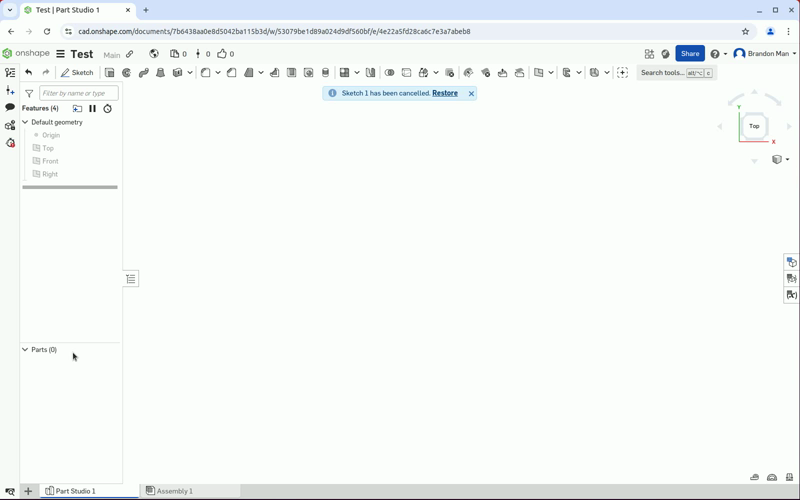
key(shift+p)
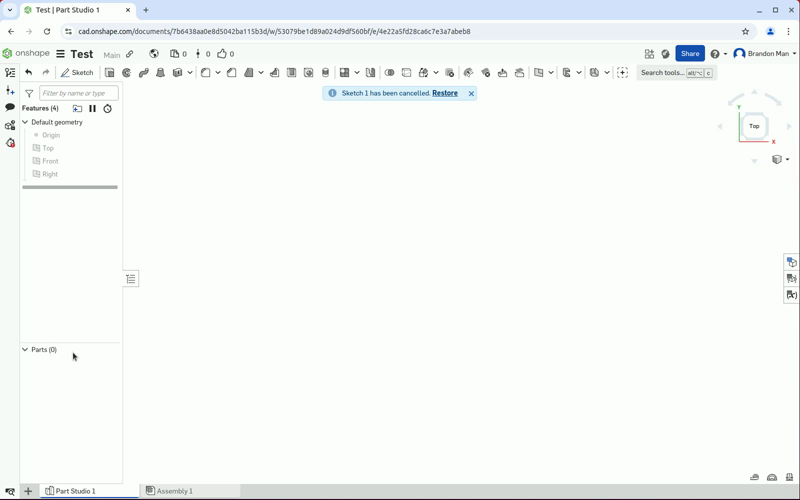
key(space)
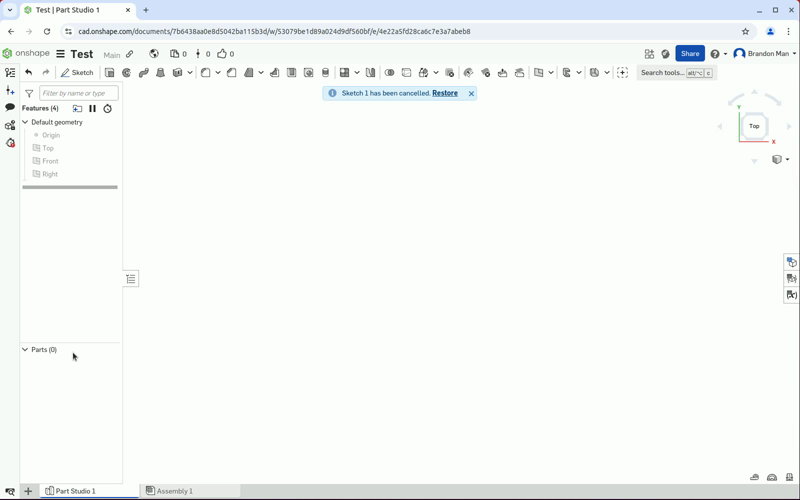
key_down(shift)
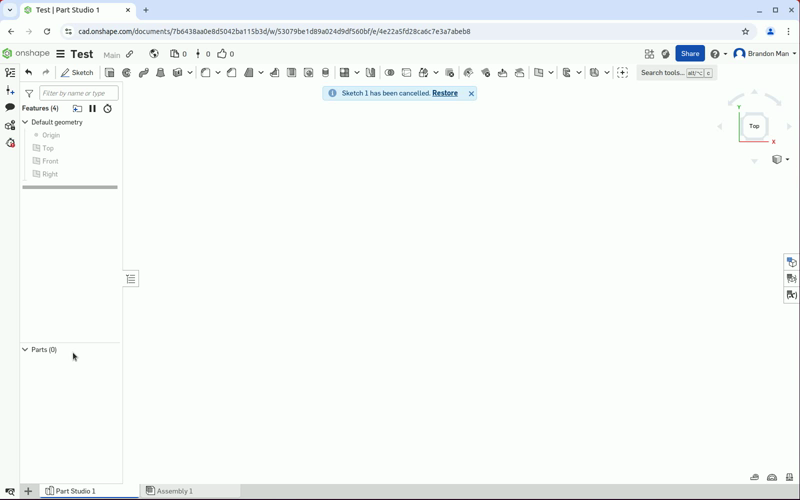
key(up)
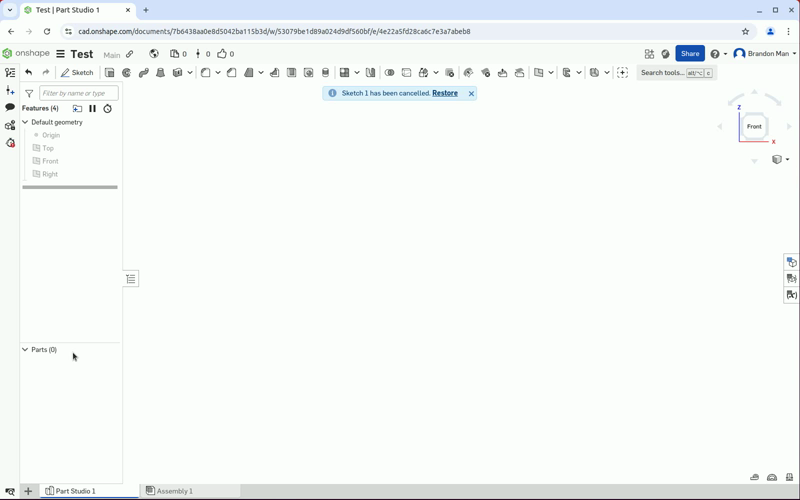
key_up(shift)
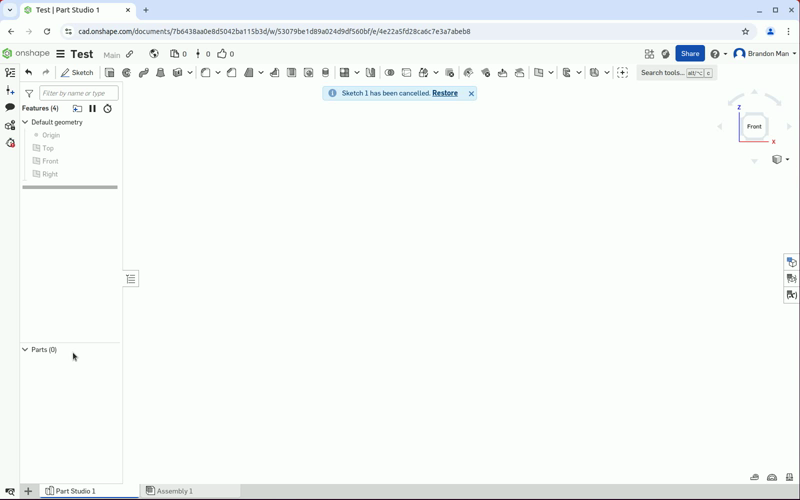
key(space)
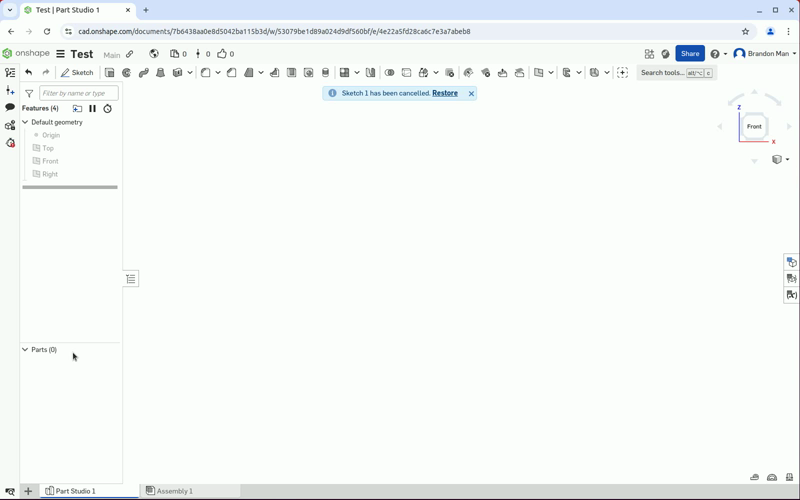
key_down(shift)
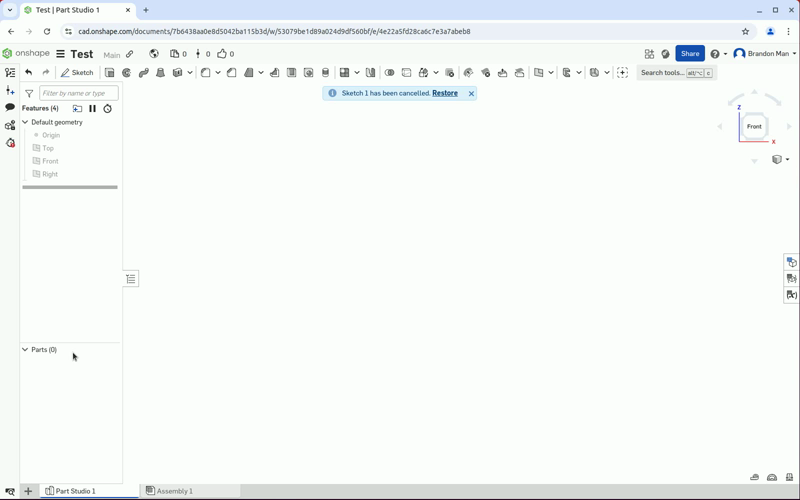
key(left)
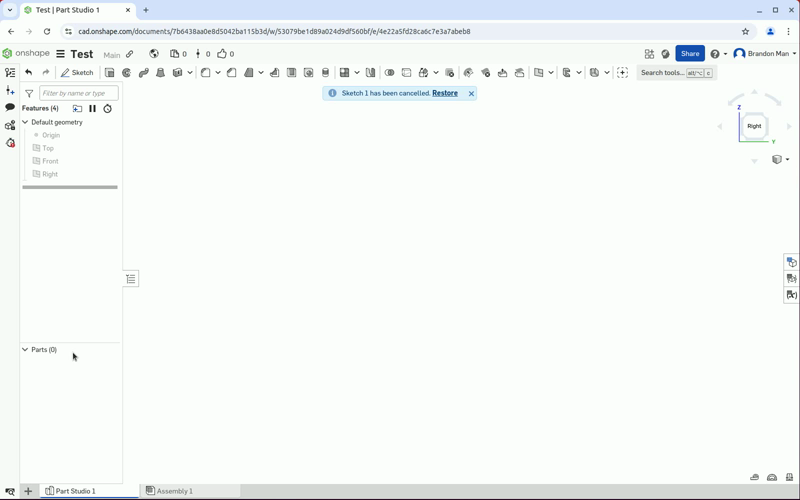
key_up(shift)
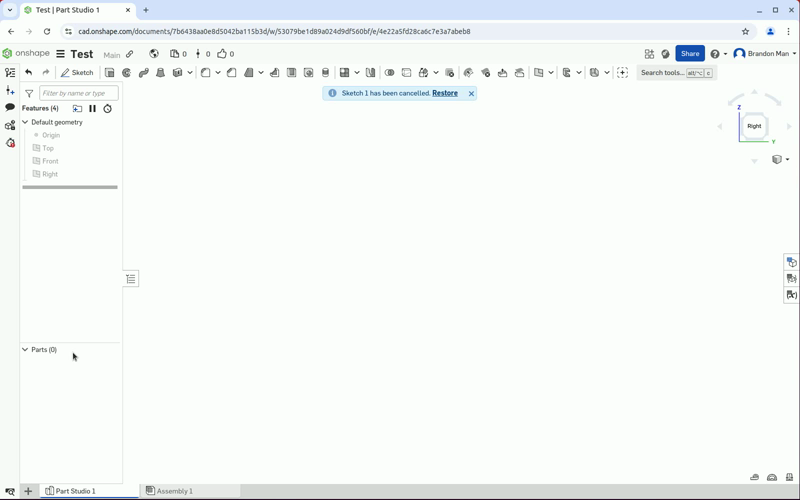
mouse_move(73, 352)
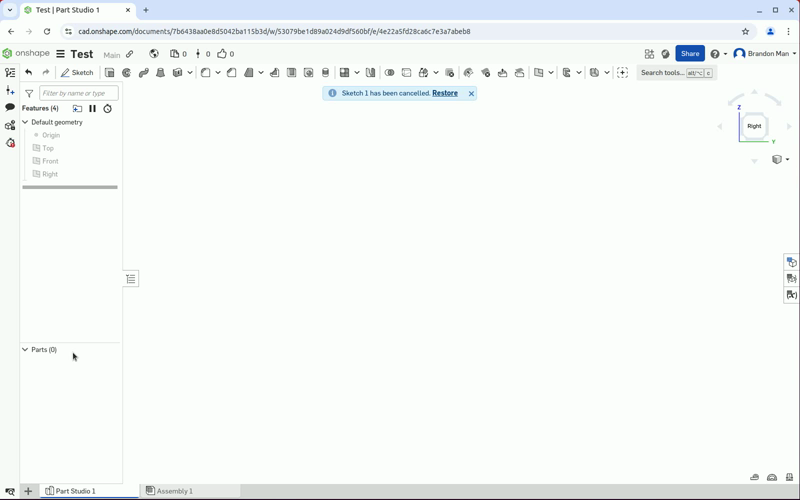
key(shift+y)
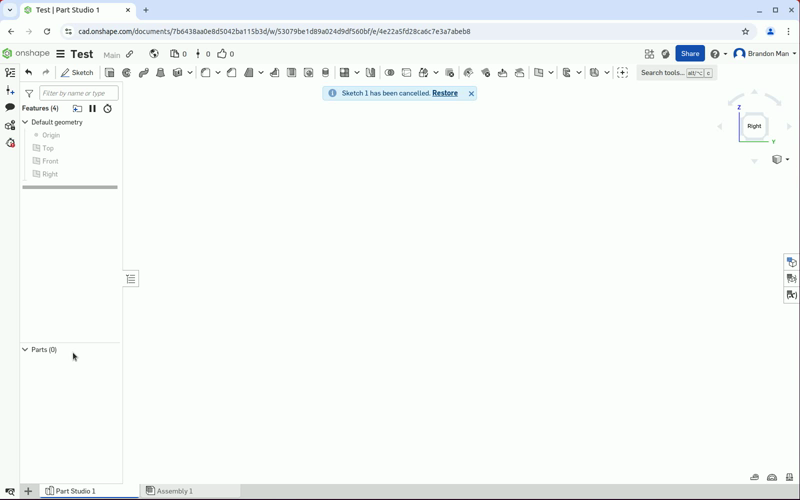
key(shift+s)
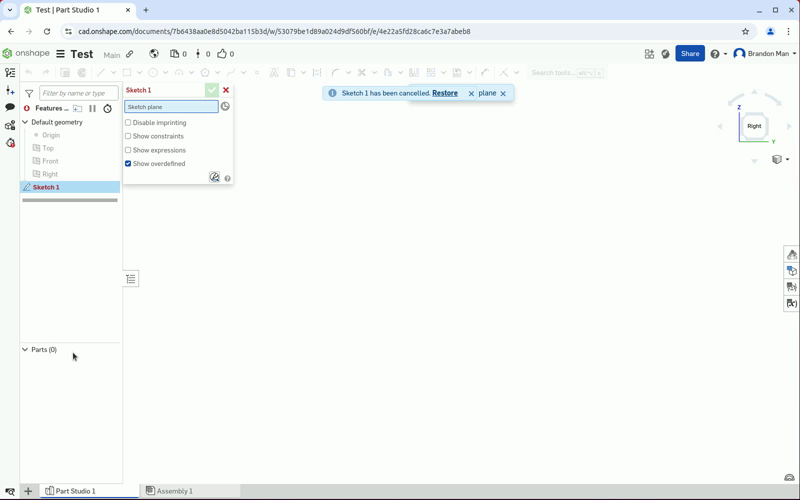
mouse_move(73, 176)
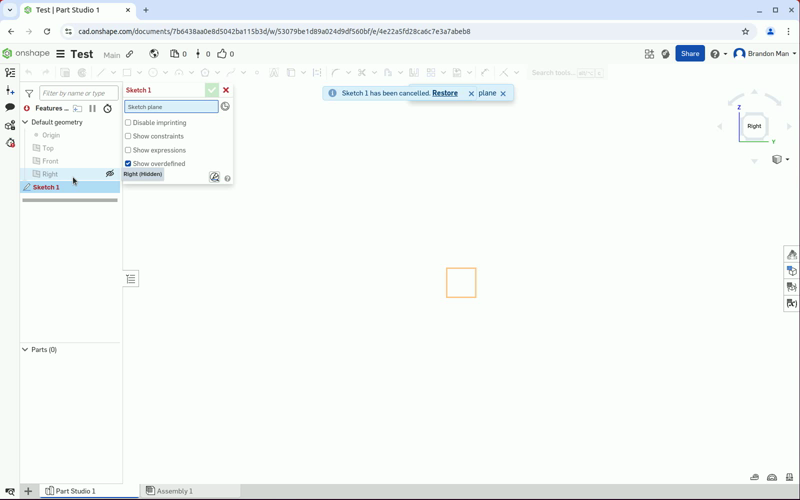
click(73, 176)
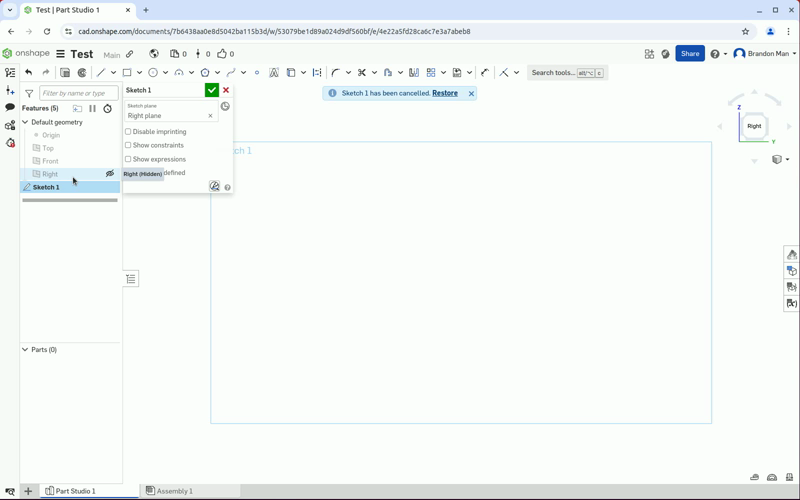
mouse_move(73, 352)
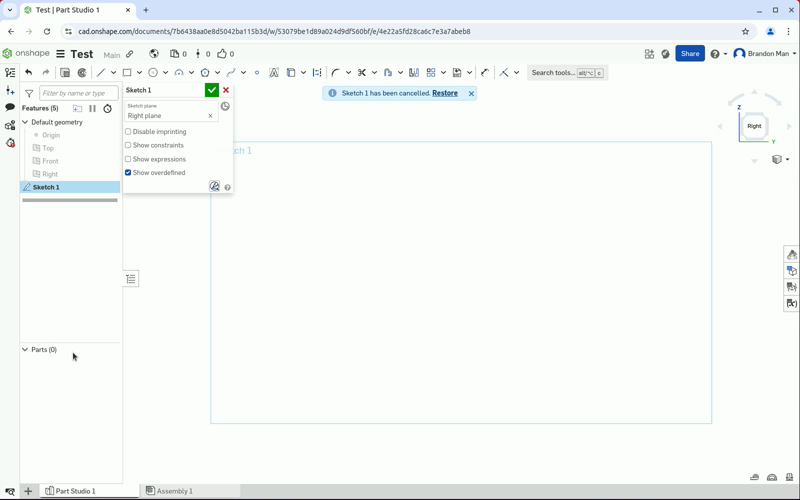
key(y)
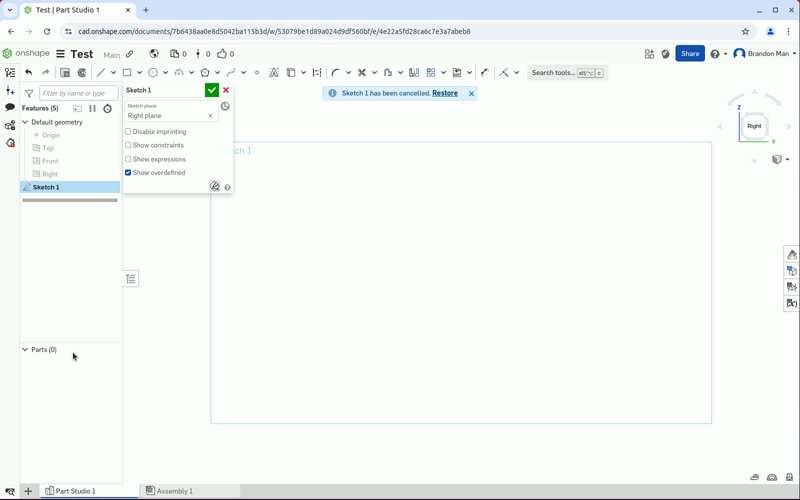
key(l)
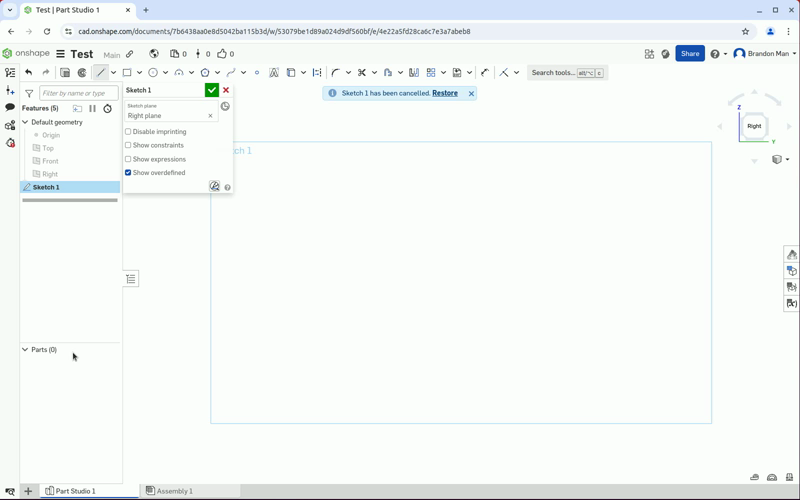
key_down(shift)
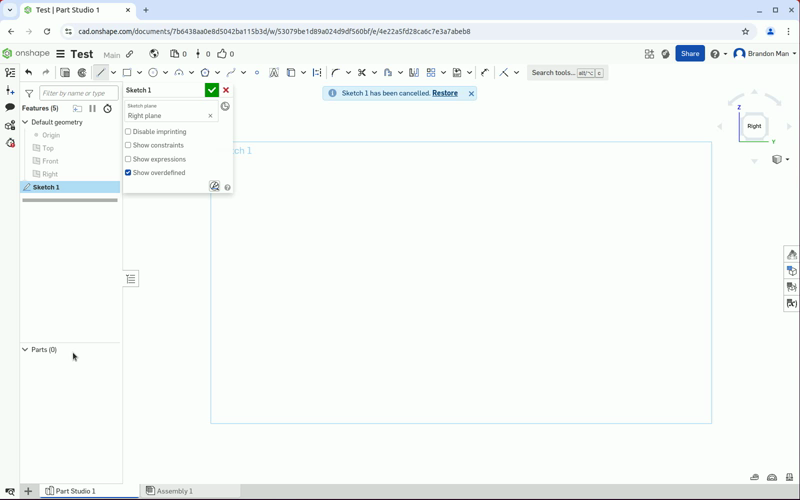
mouse_move(430, 200)
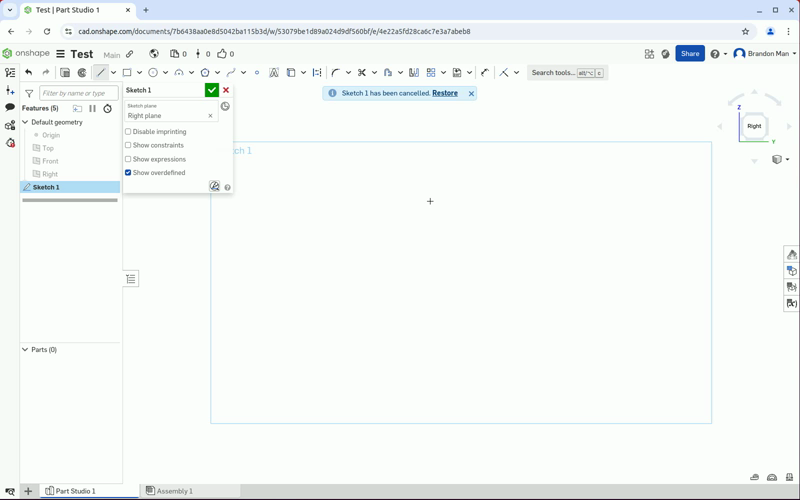
click(430, 200)
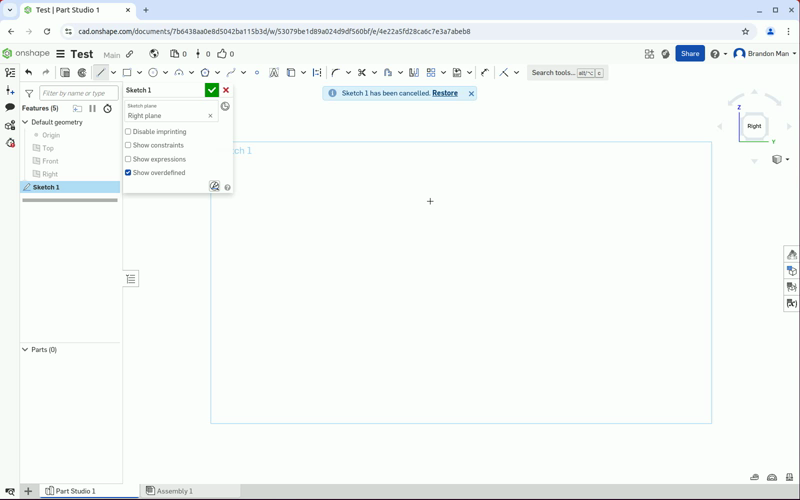
key_up(shift)
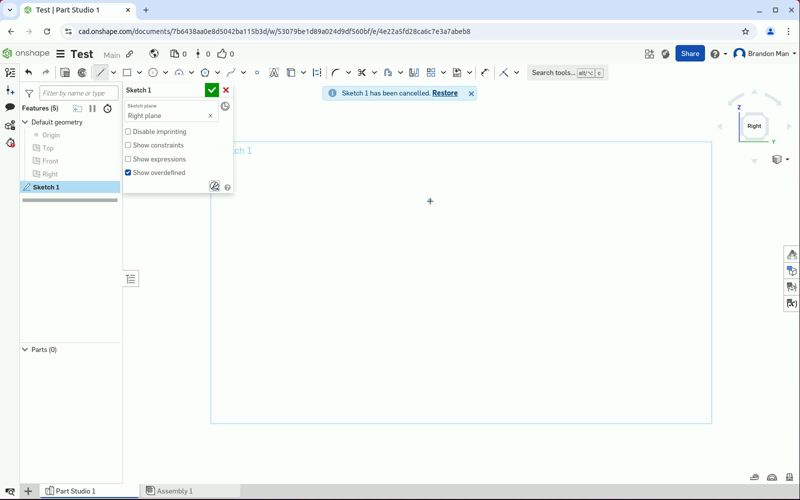
key_down(shift)
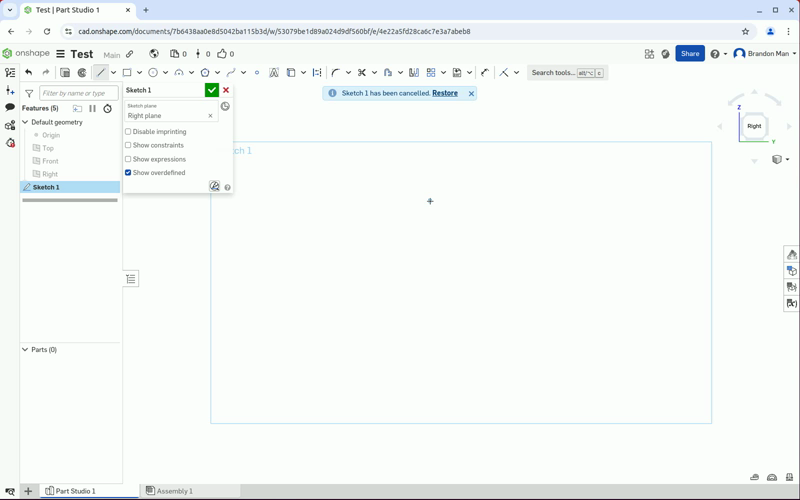
mouse_move(460, 200)
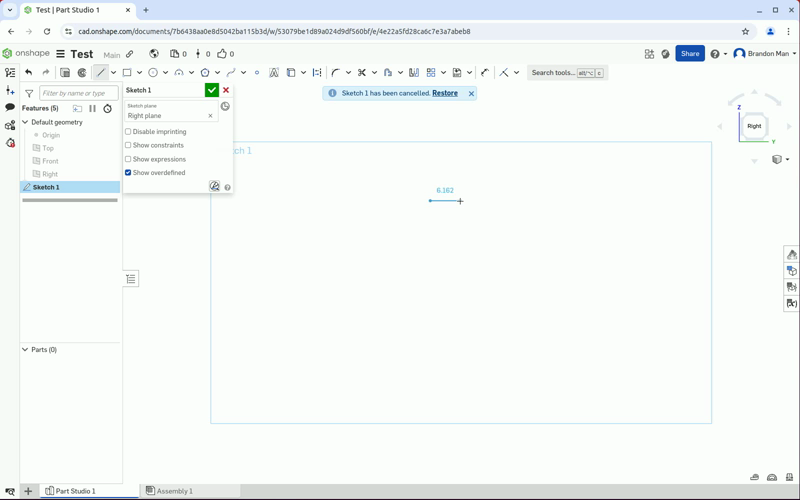
mouse_move(451, 200)
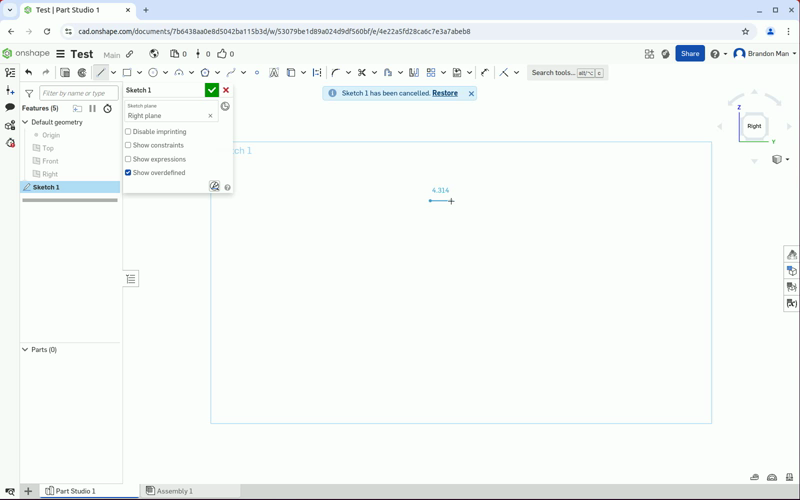
click(451, 200)
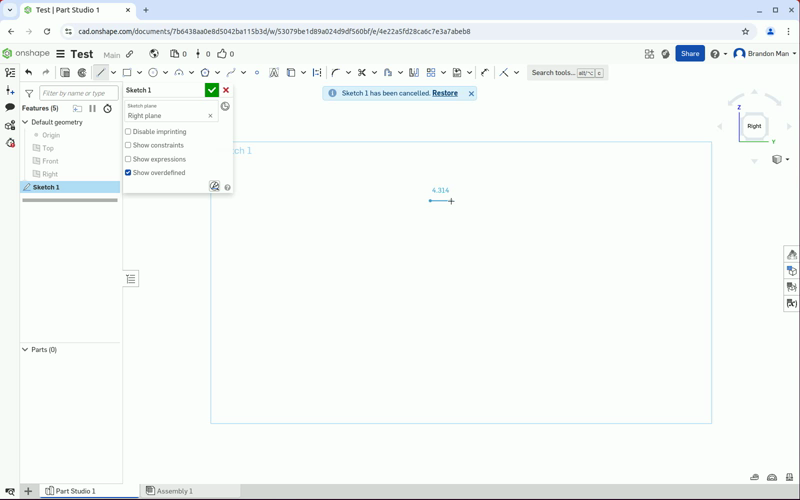
key_up(shift)
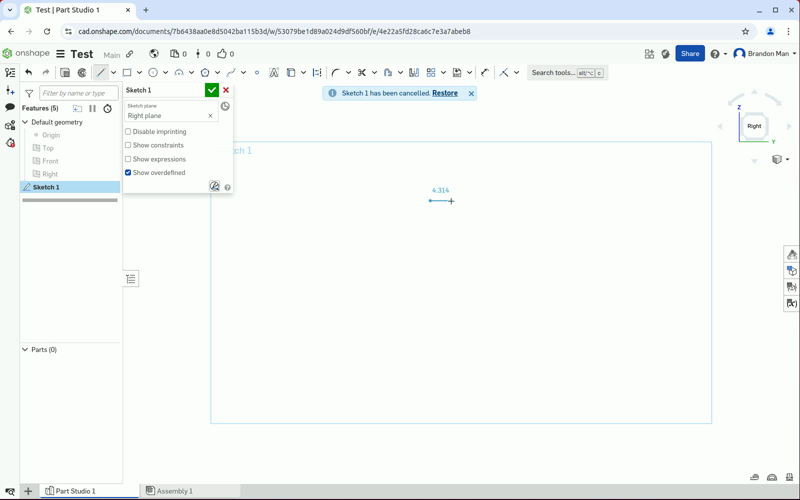
key(esc)
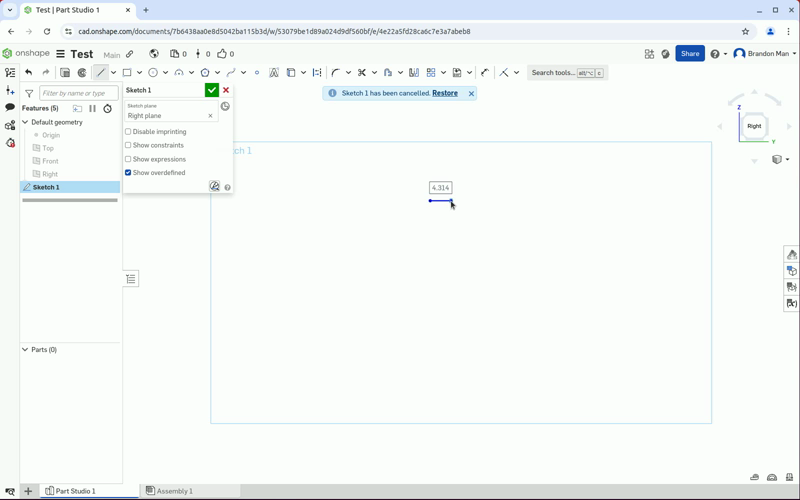
key(a)
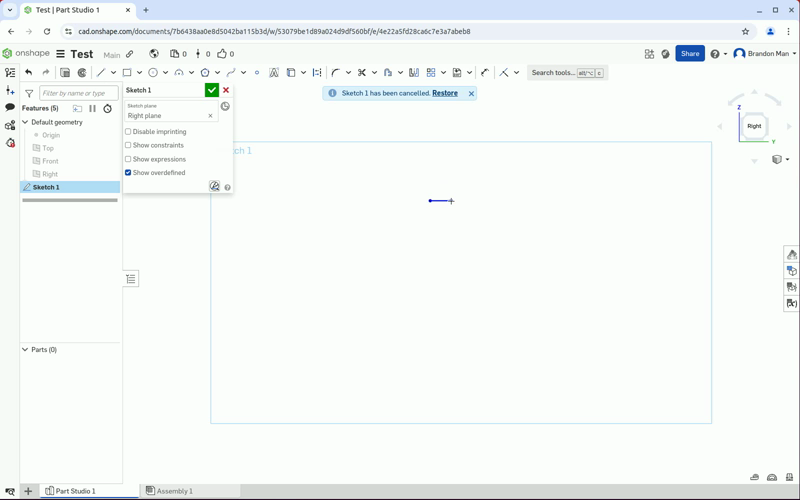
mouse_move(451, 200)
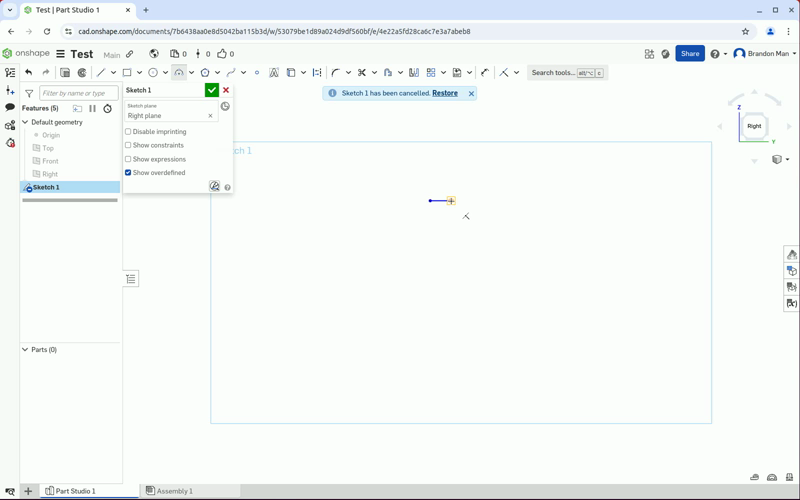
click(451, 200)
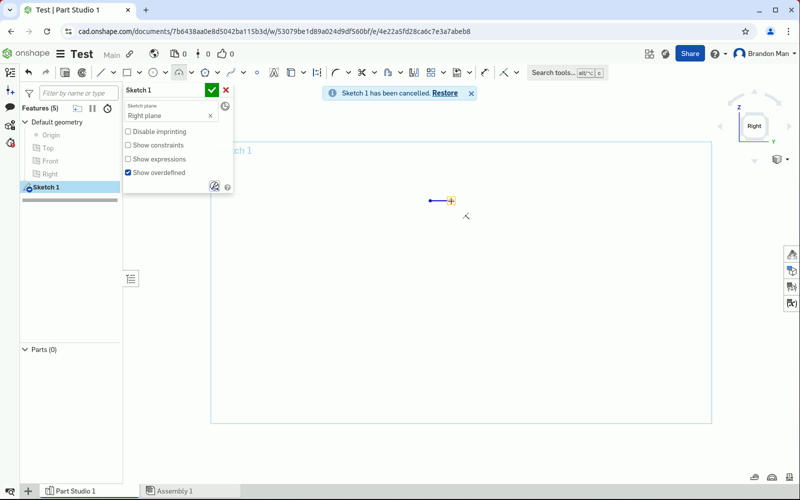
key_down(shift)
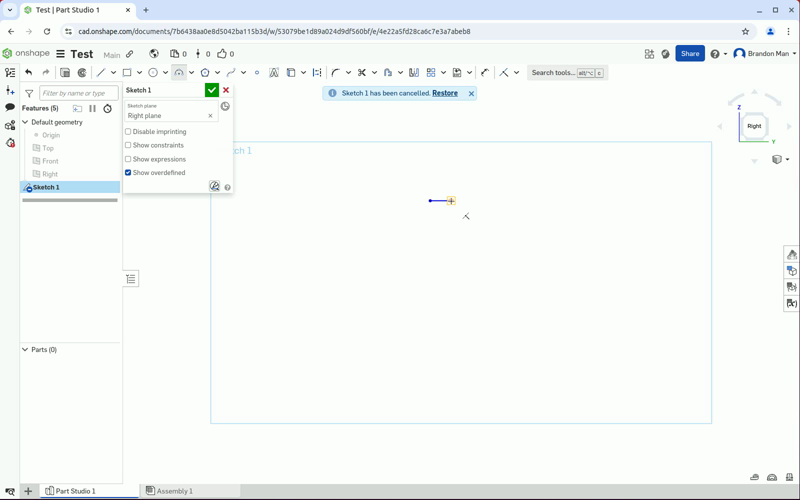
mouse_move(470, 200)
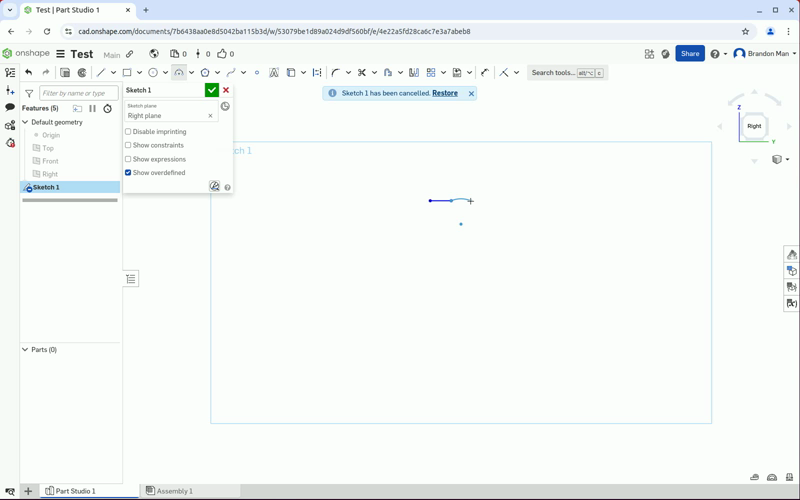
click(470, 200)
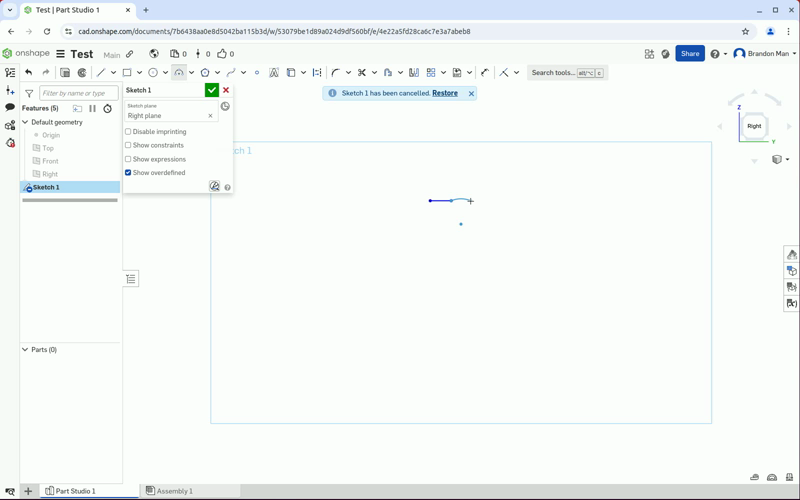
mouse_move(461, 190)
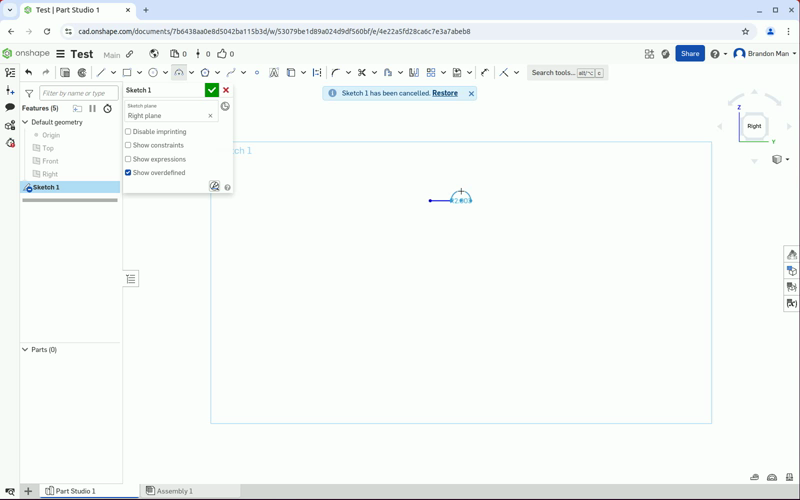
click(461, 190)
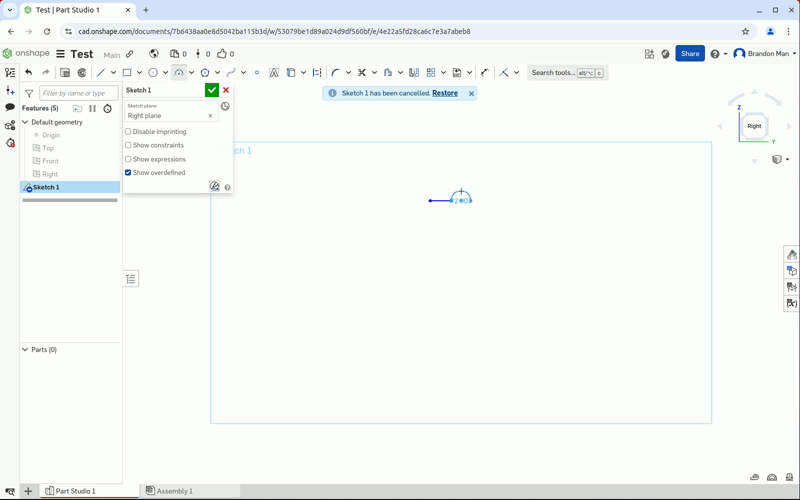
key_up(shift)
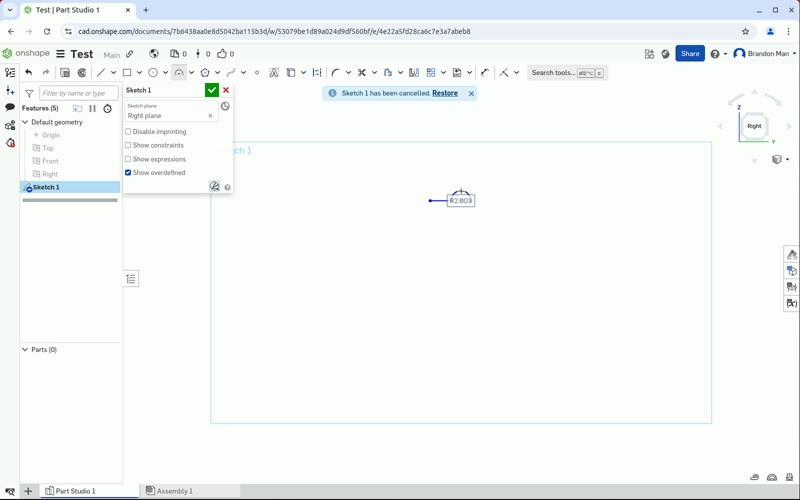
key(esc)
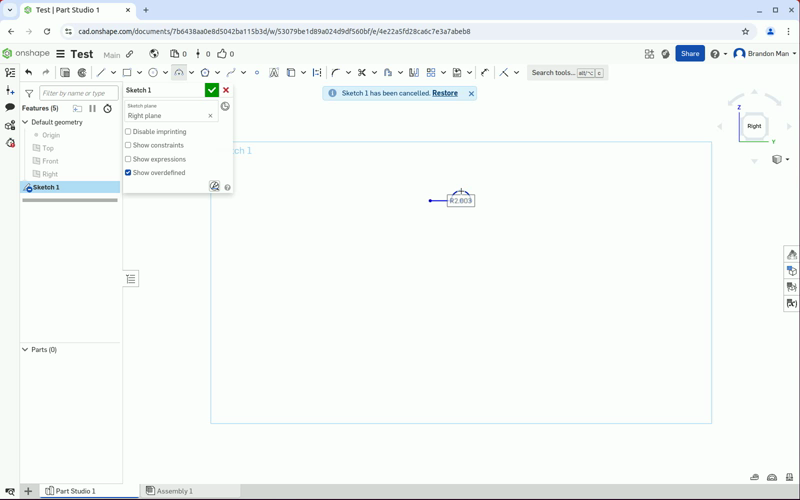
key(l)
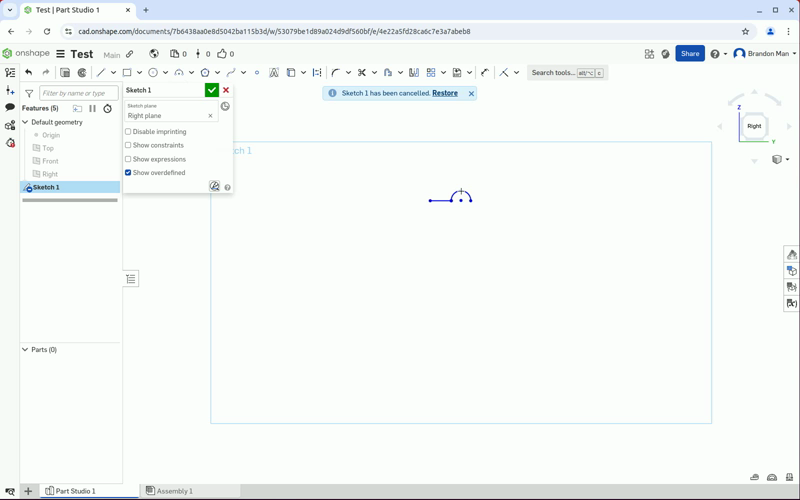
mouse_move(470, 200)
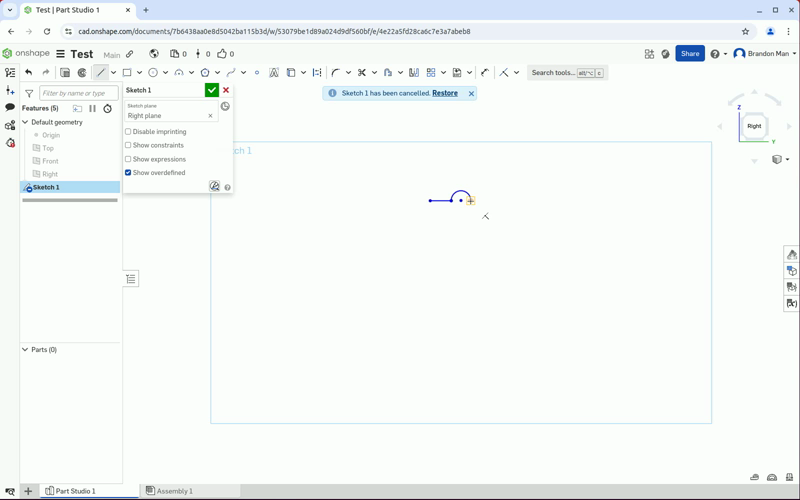
click(470, 200)
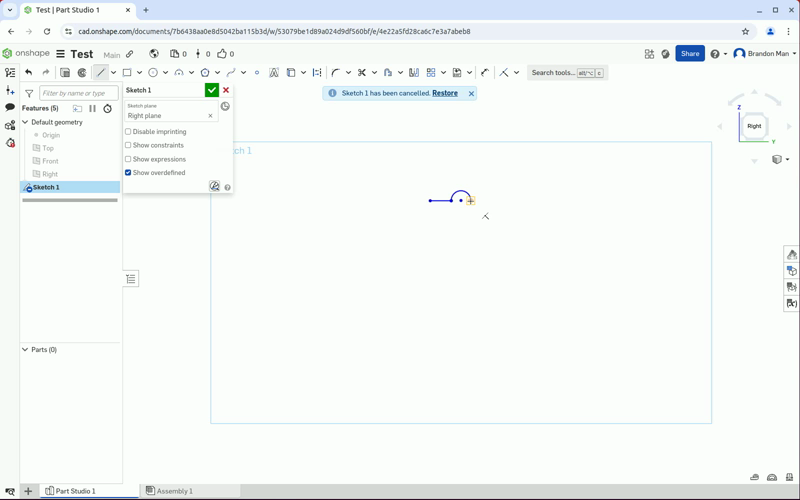
key_down(shift)
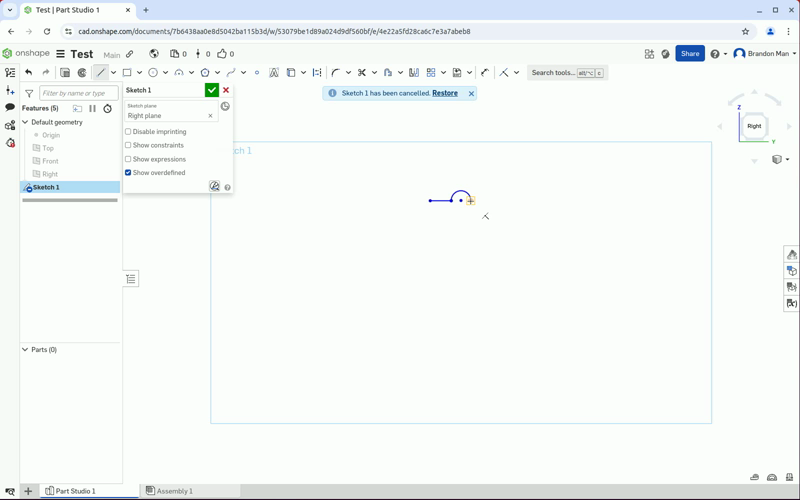
mouse_move(501, 200)
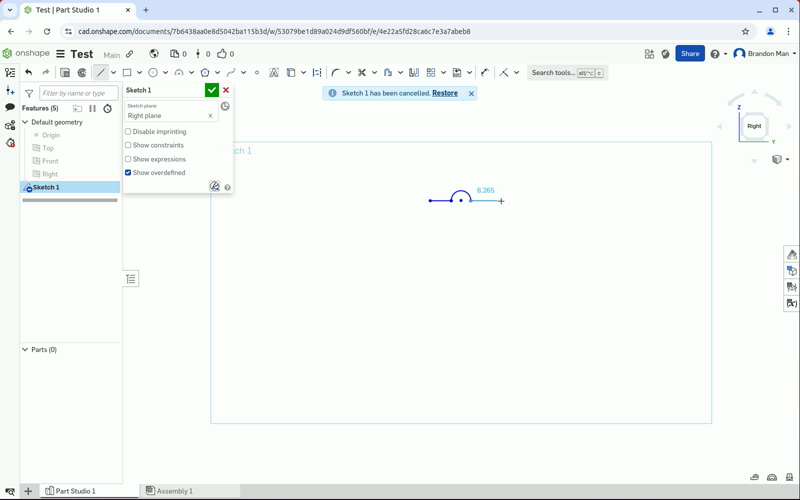
mouse_move(491, 200)
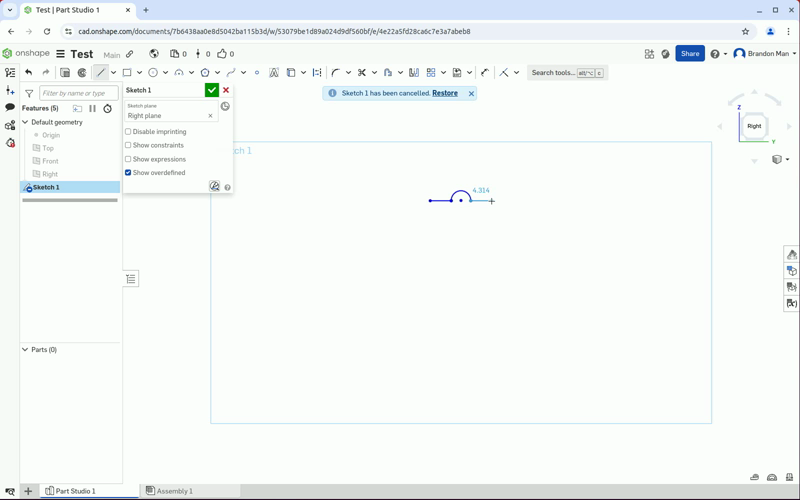
click(491, 200)
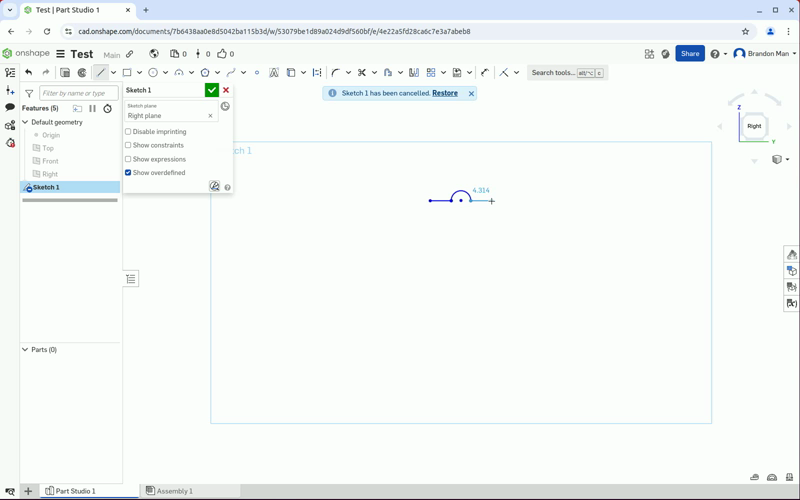
key_up(shift)
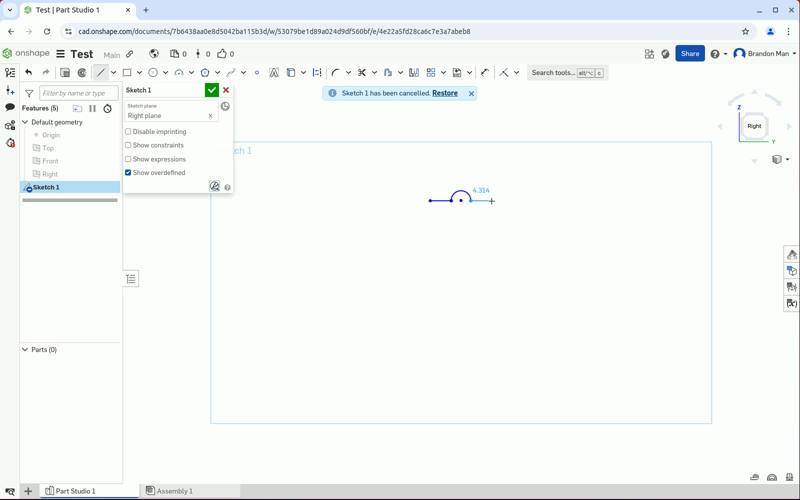
key(esc)
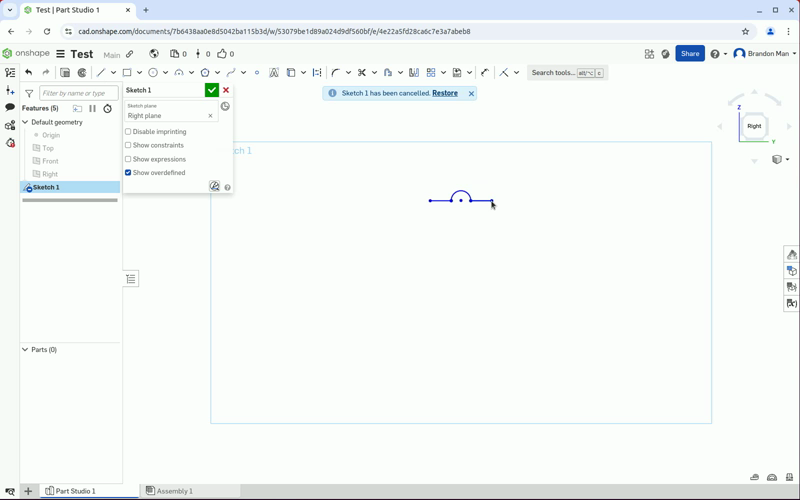
key(a)
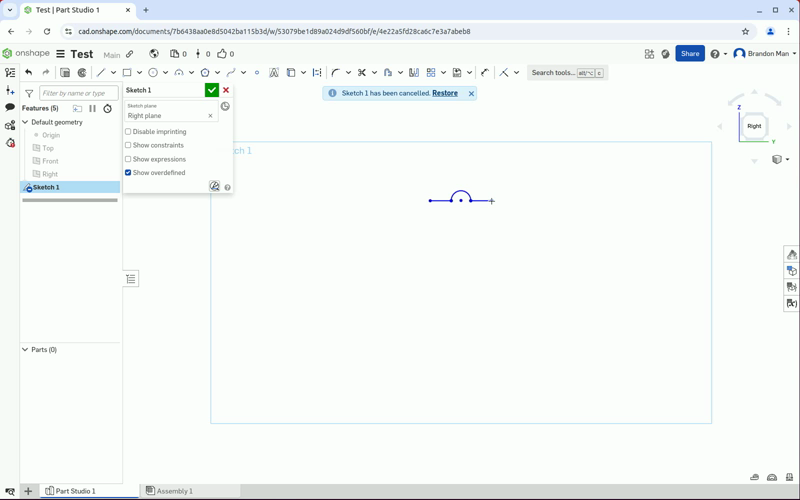
mouse_move(491, 200)
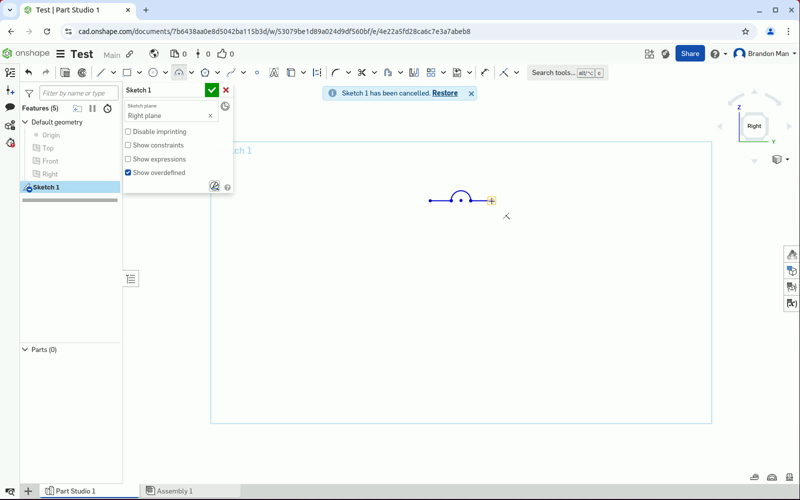
click(491, 200)
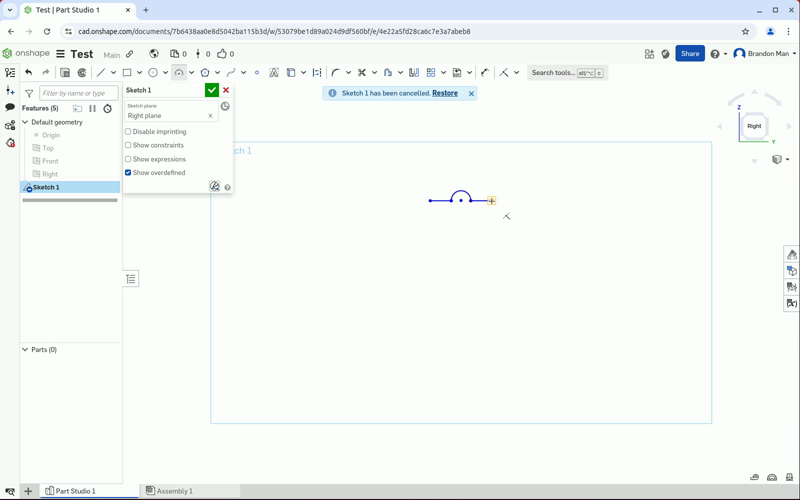
mouse_move(430, 200)
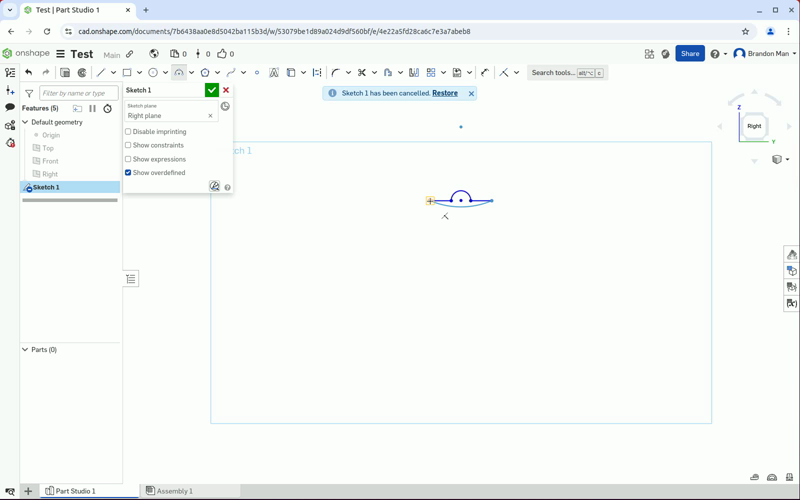
click(430, 200)
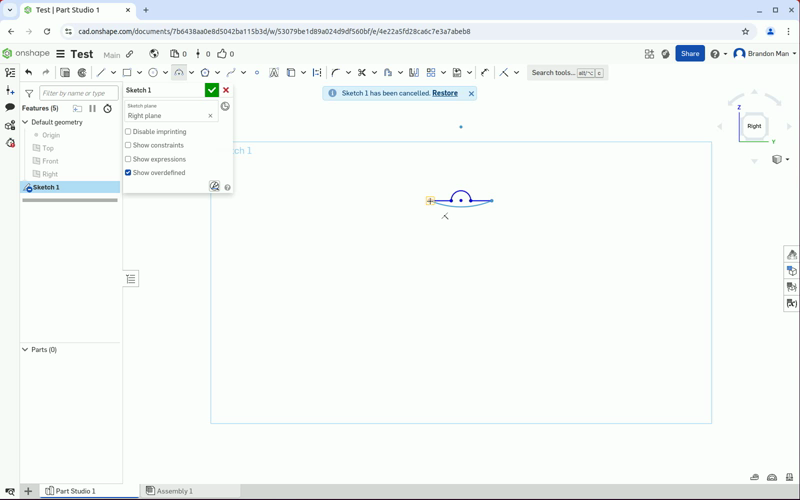
key_down(shift)
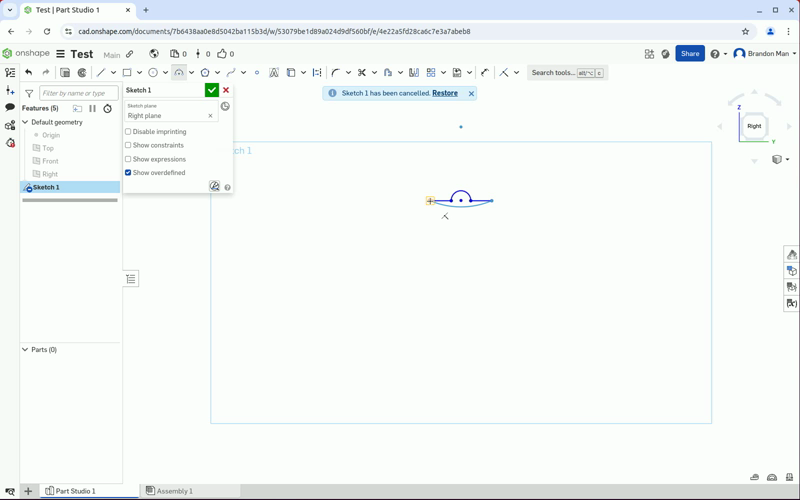
mouse_move(461, 170)
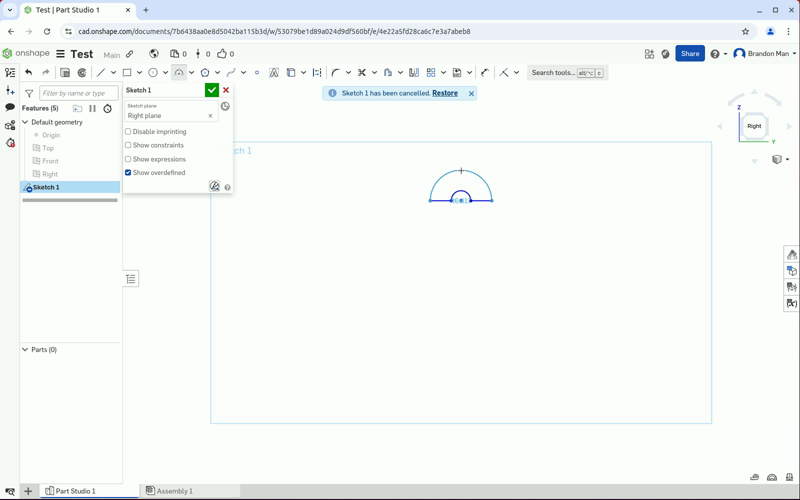
click(461, 170)
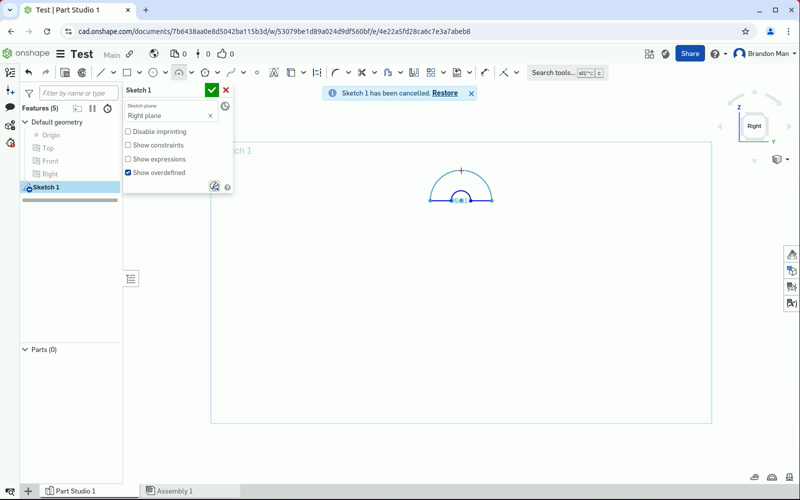
key_up(shift)
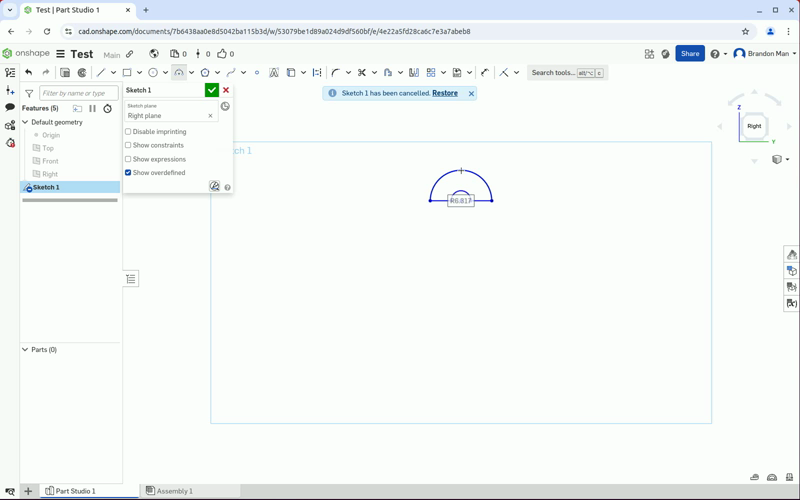
key(esc)
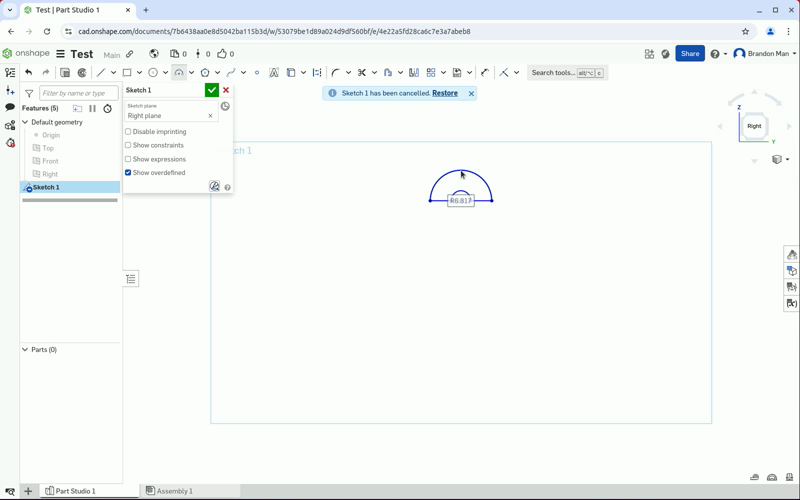
mouse_move(474, 176)
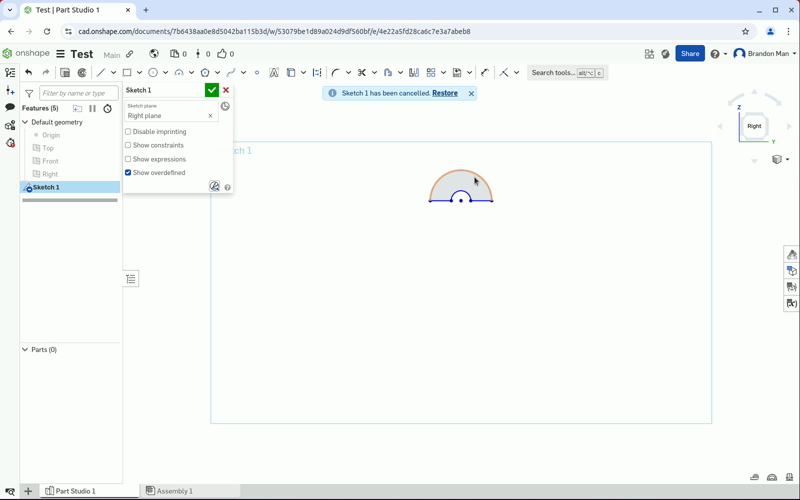
scroll(6)
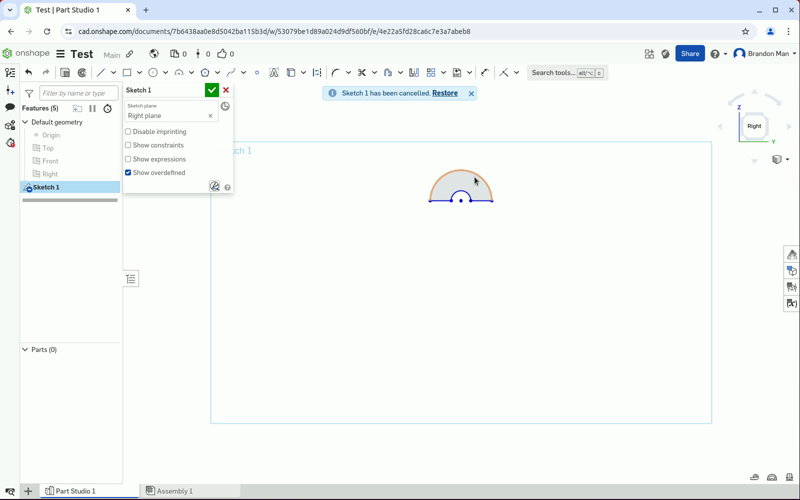
scroll(6)
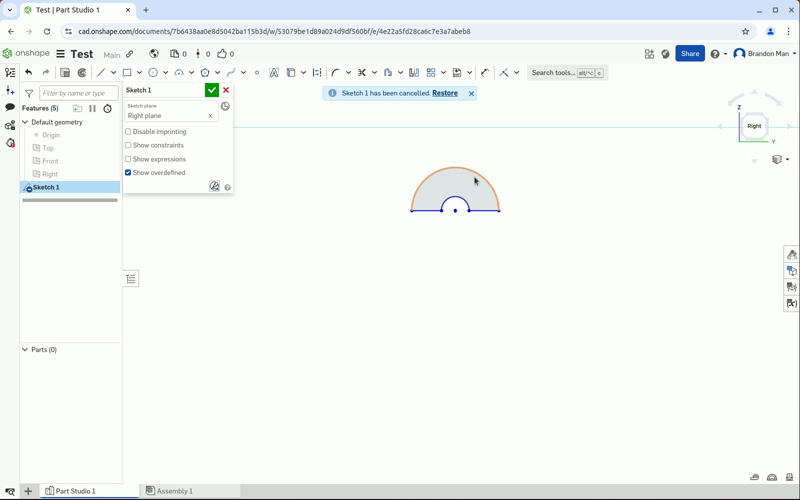
scroll(6)
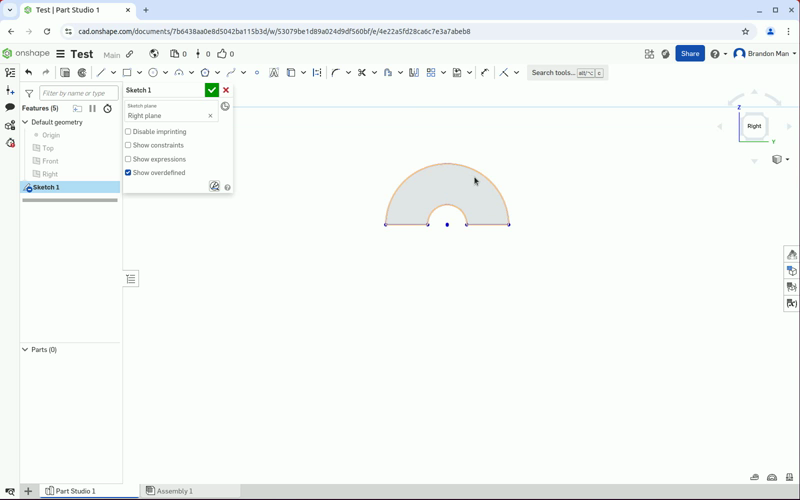
scroll(6)
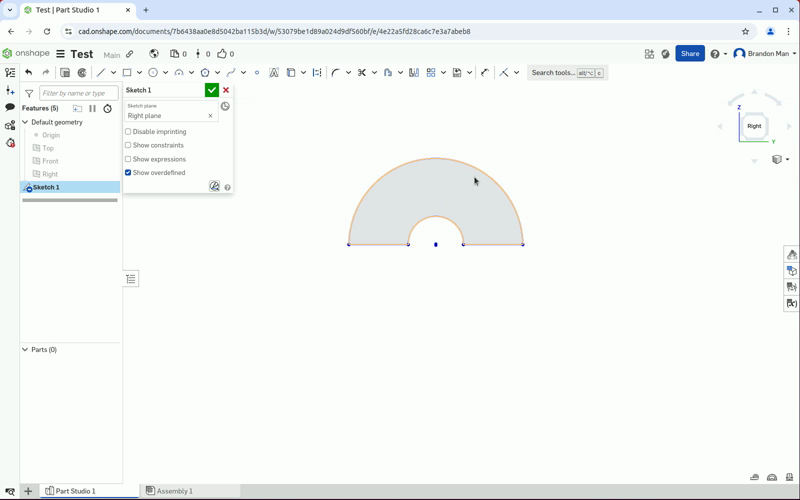
scroll(6)
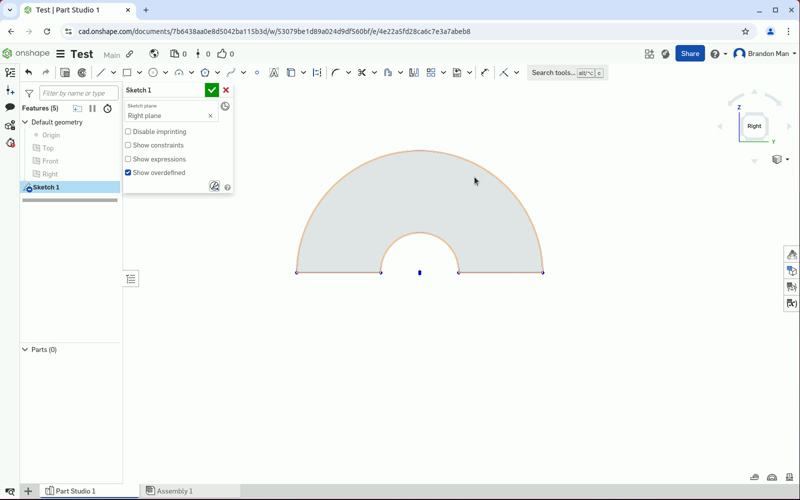
scroll(6)
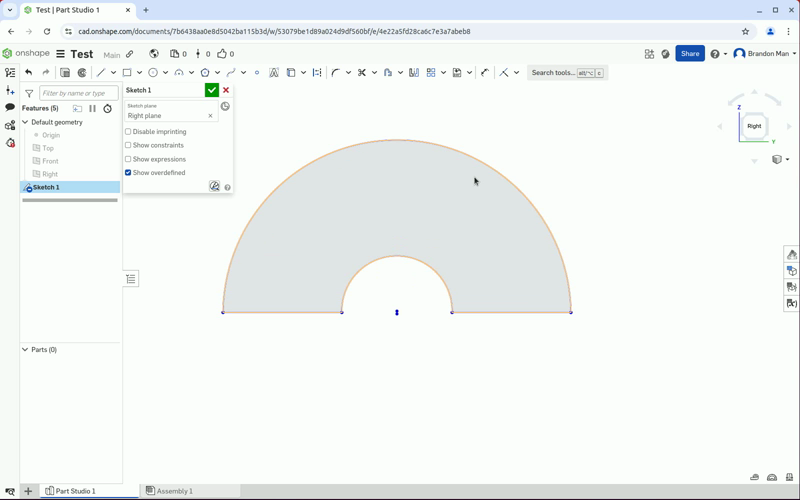
scroll(6)
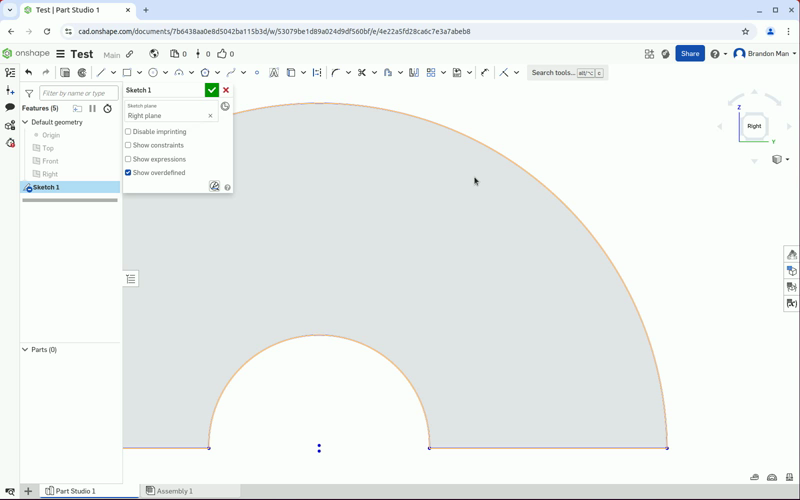
click(474, 176)
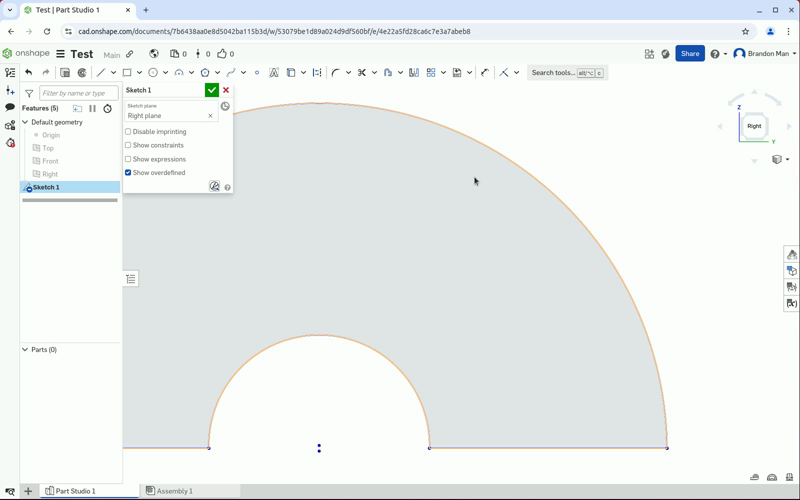
scroll(-6)
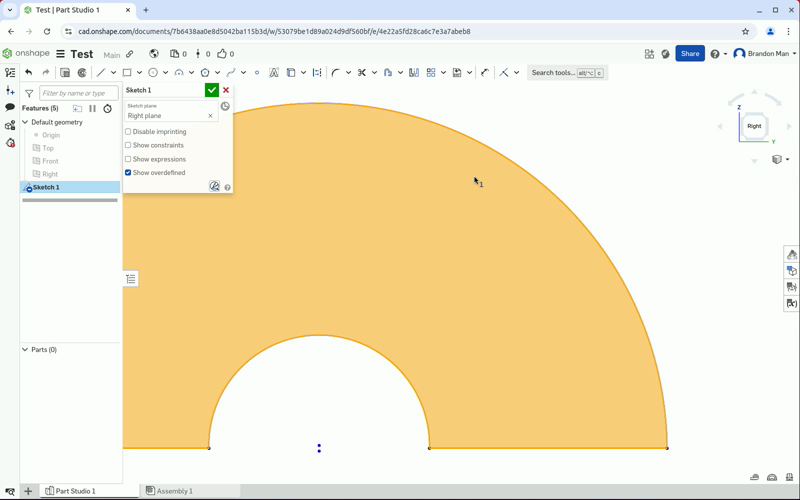
scroll(-6)
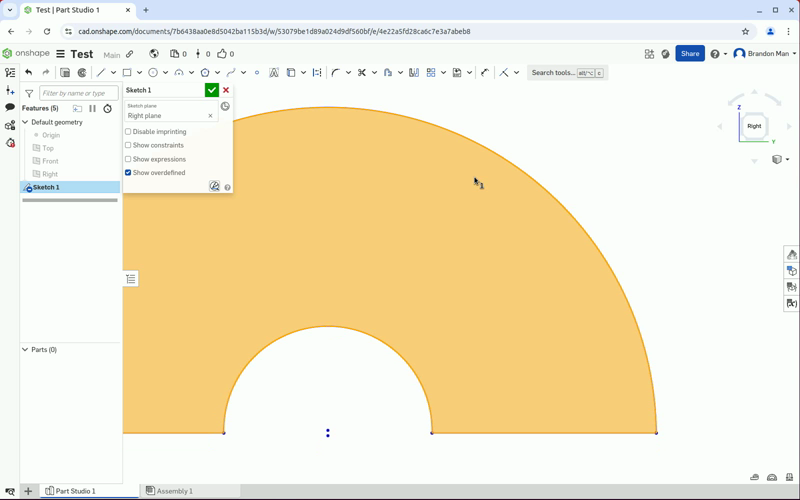
scroll(-6)
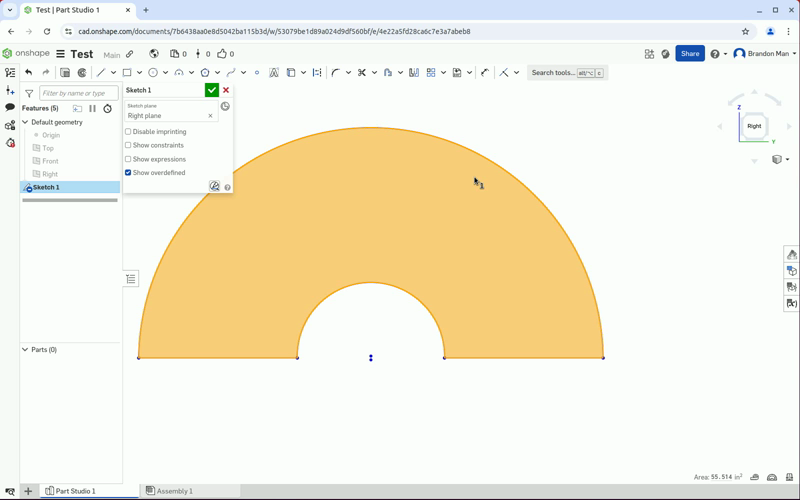
scroll(-6)
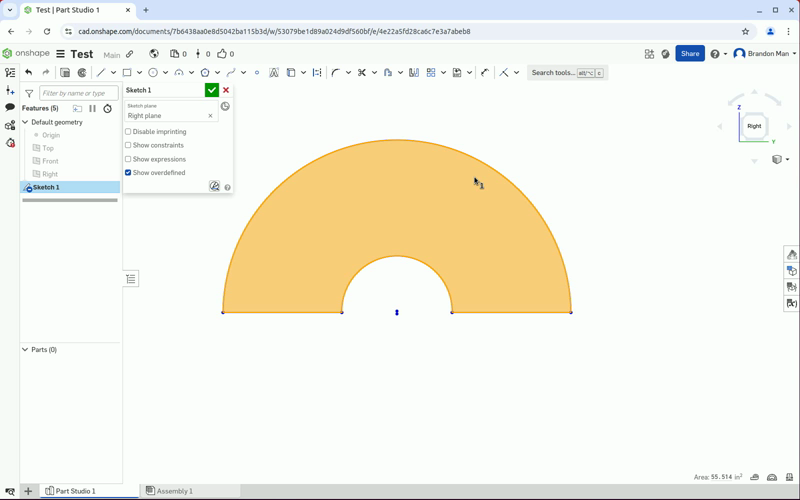
scroll(-6)
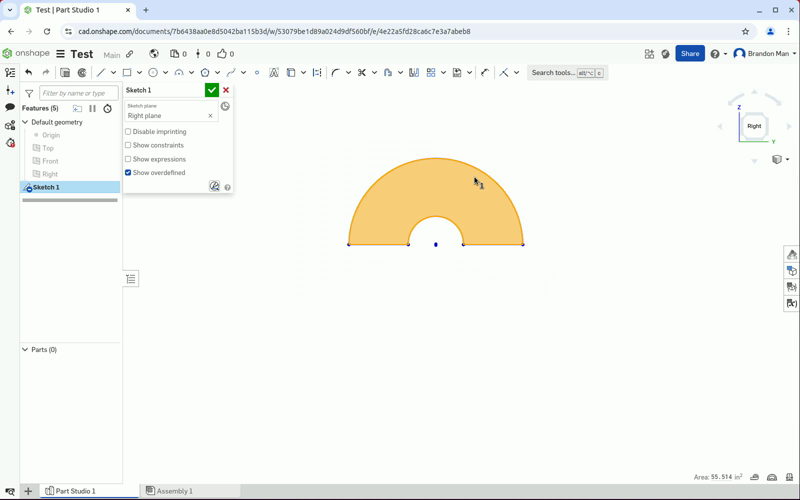
scroll(-6)
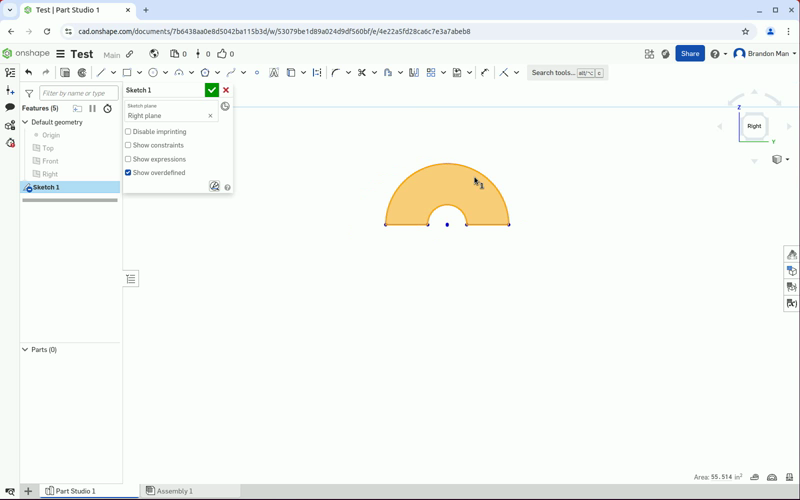
scroll(-6)
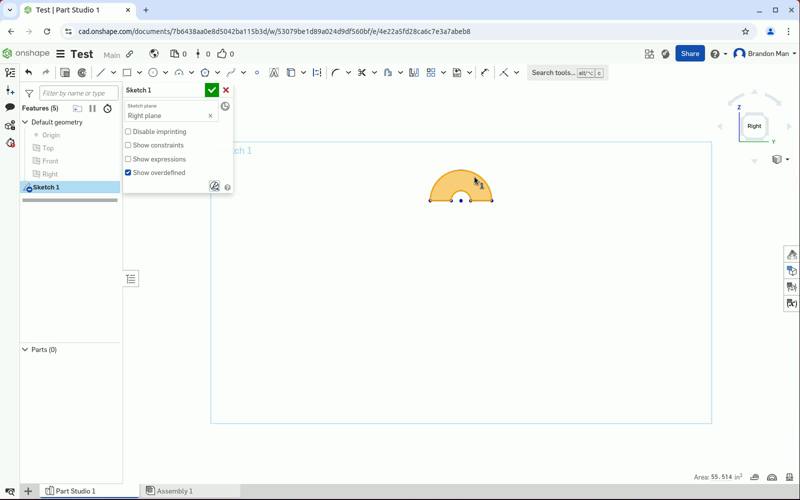
mouse_move(73, 352)
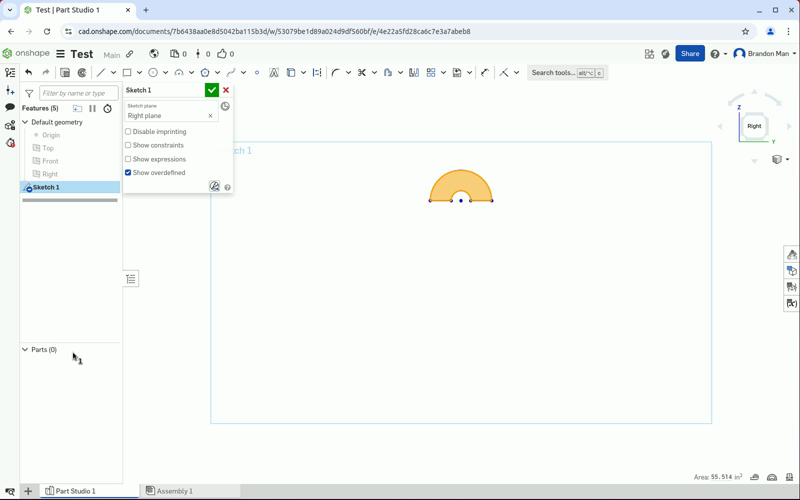
key(shift+y)
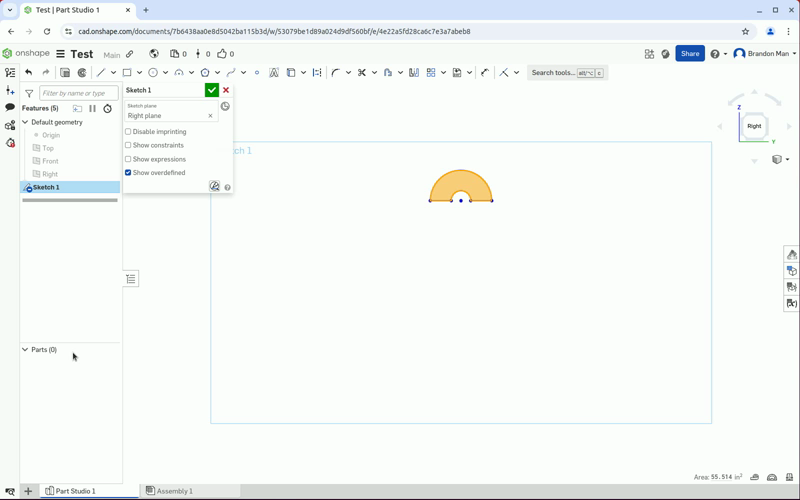
key(shift+e)
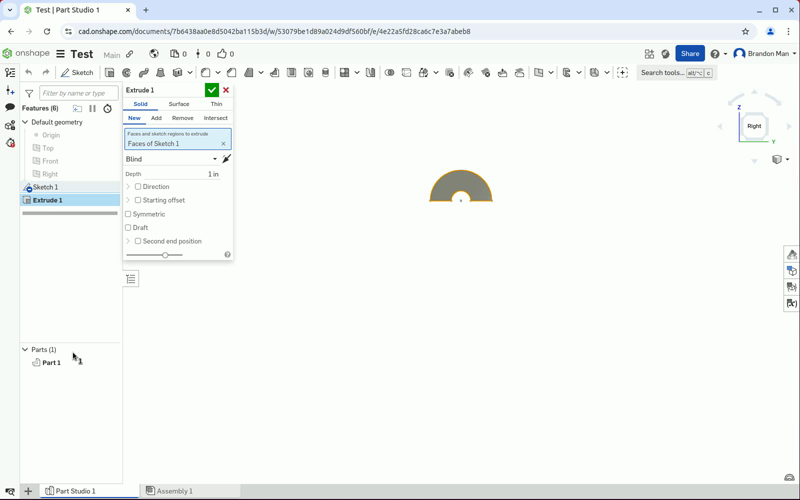
mouse_move(143, 106)
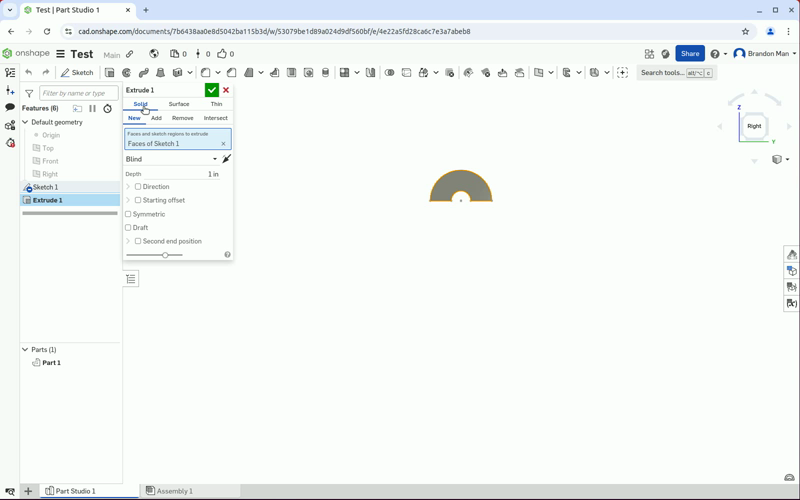
click(143, 106)
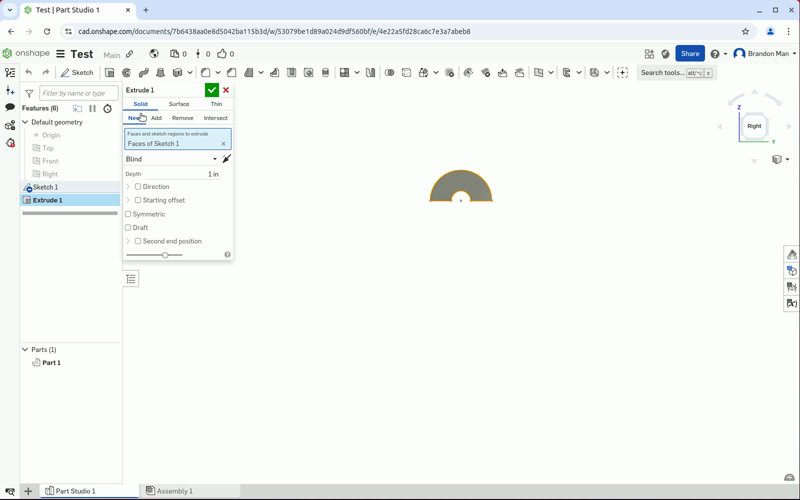
mouse_move(137, 120)
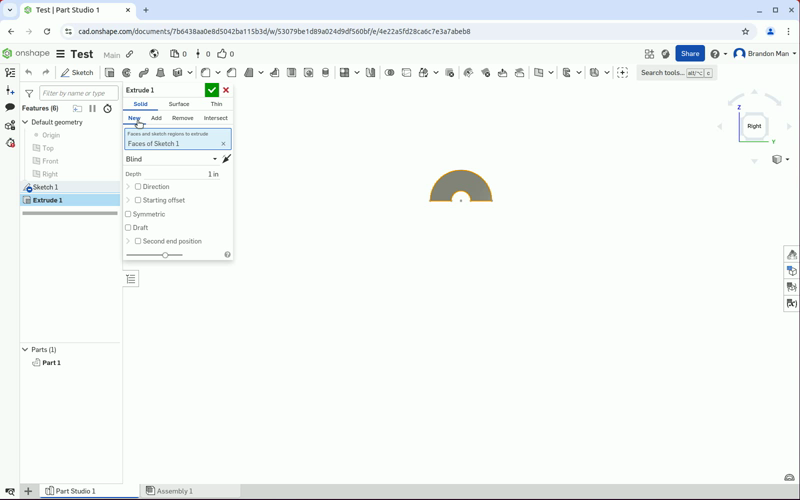
click(137, 120)
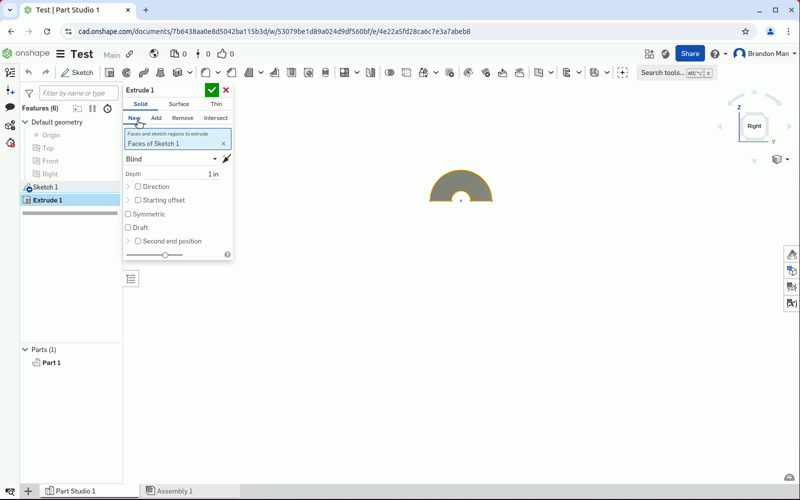
key(tab, 4)
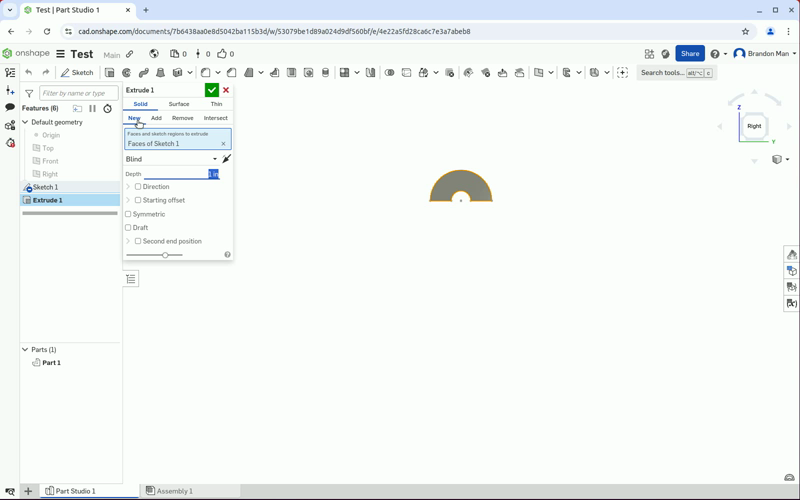
text(4.092)
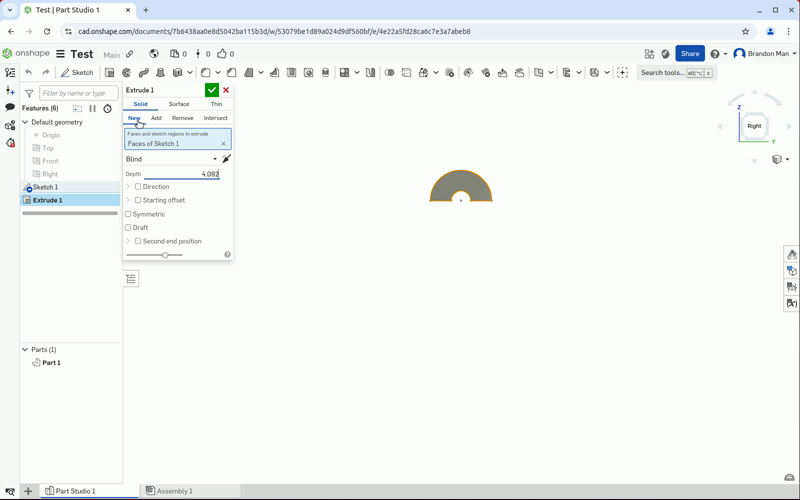
key(enter)
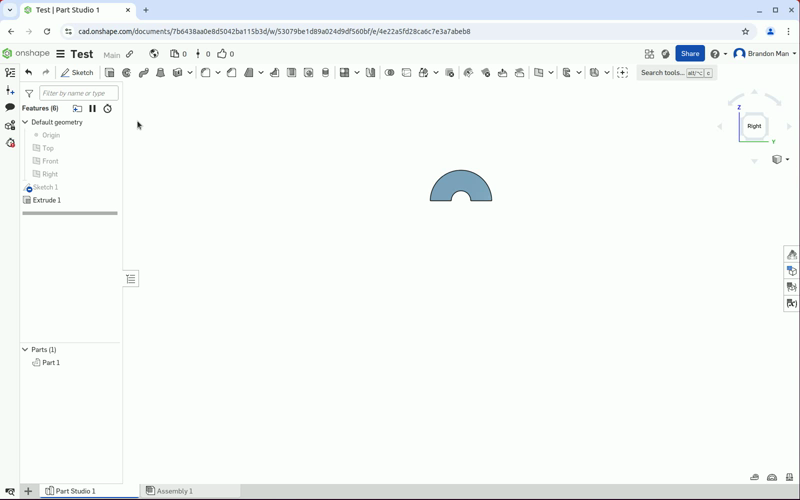
key(shift+h)
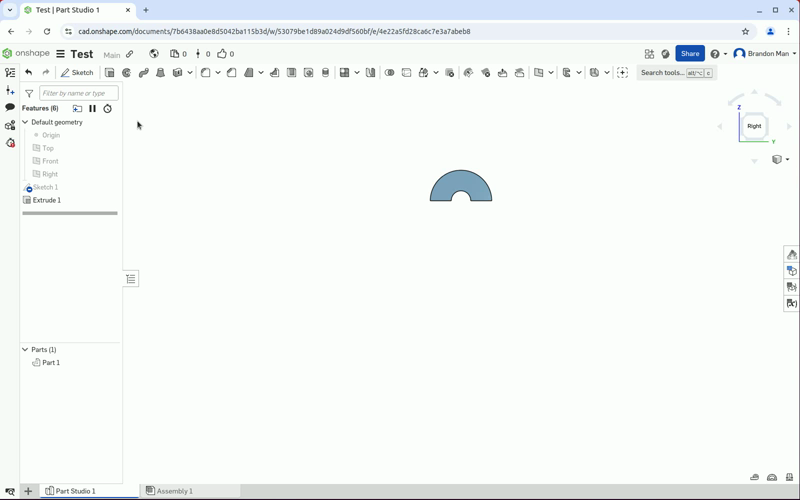
key(shift+h)
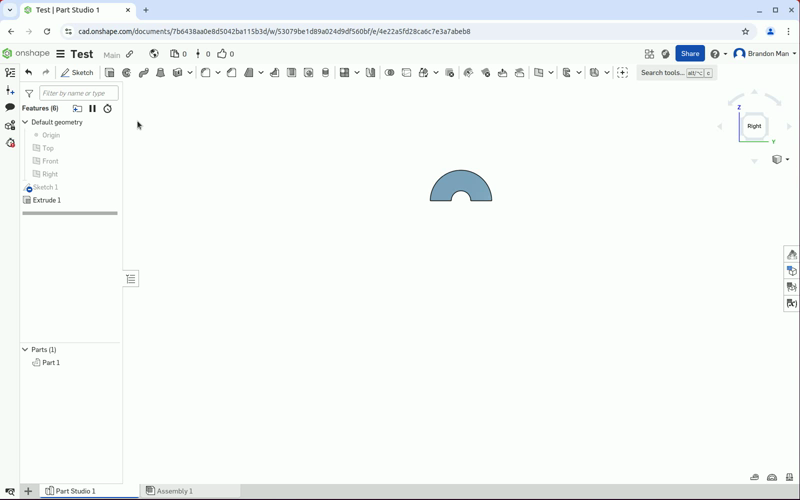
mouse_move(73, 189)
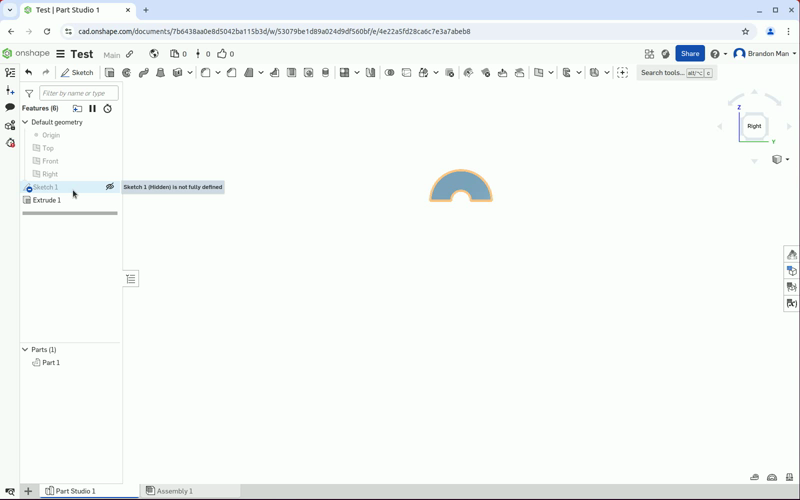
click(73, 189)
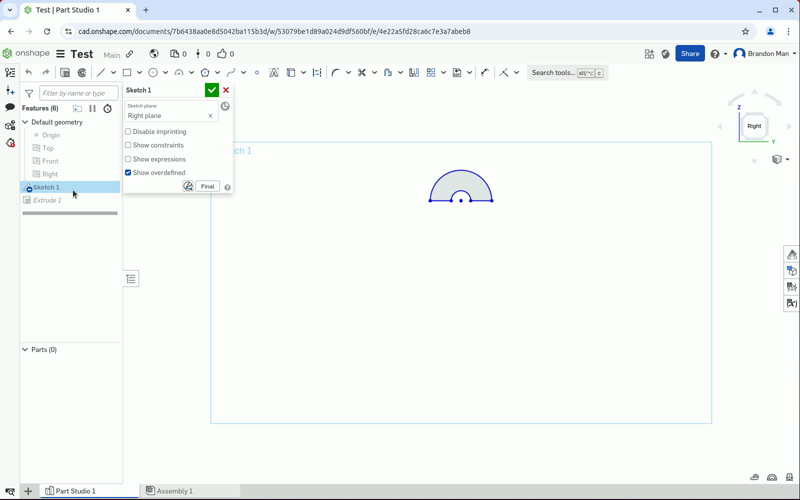
mouse_move(229, 92)
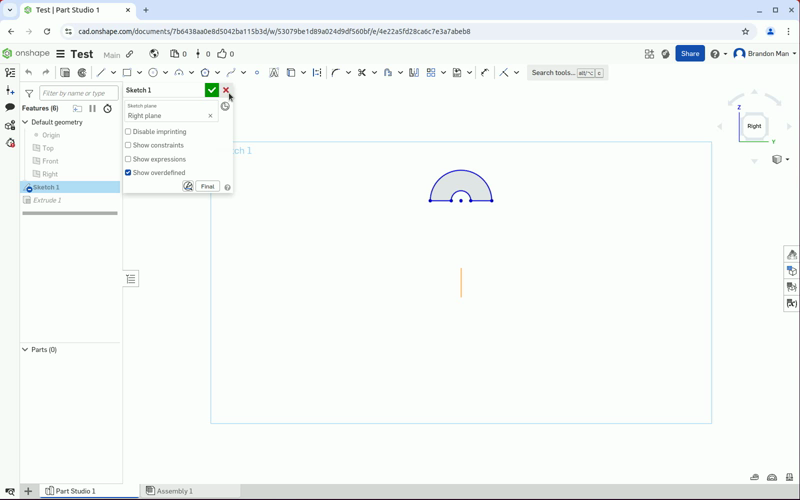
click(229, 92)
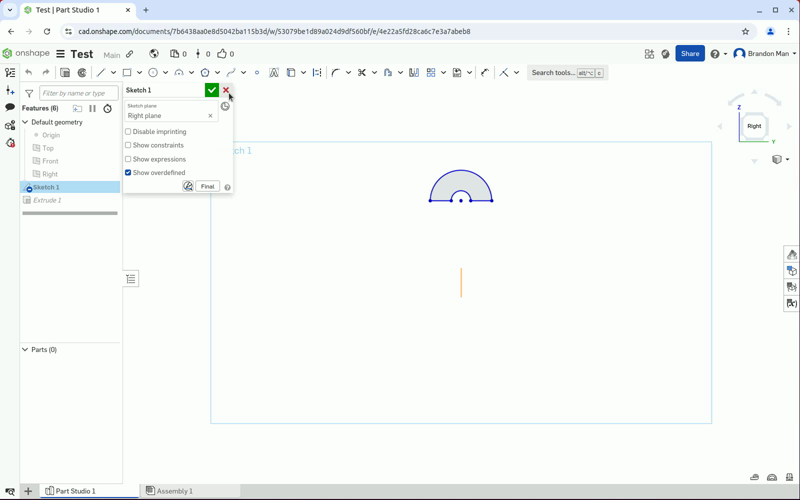
key(shift+s)
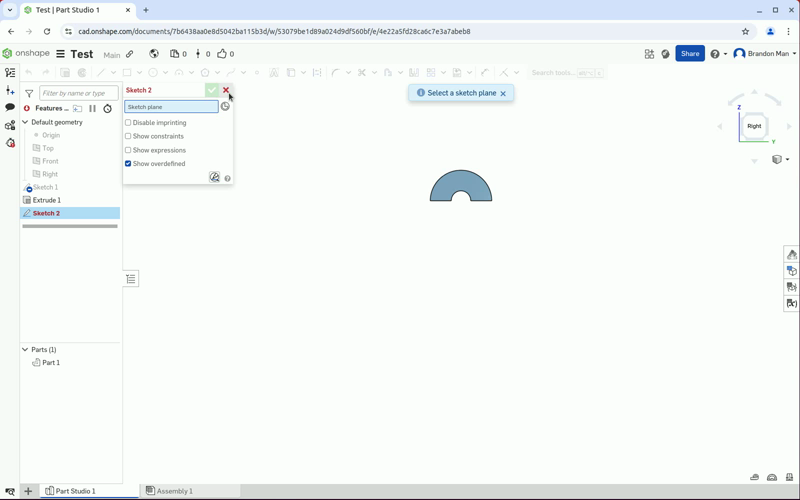
mouse_move(73, 176)
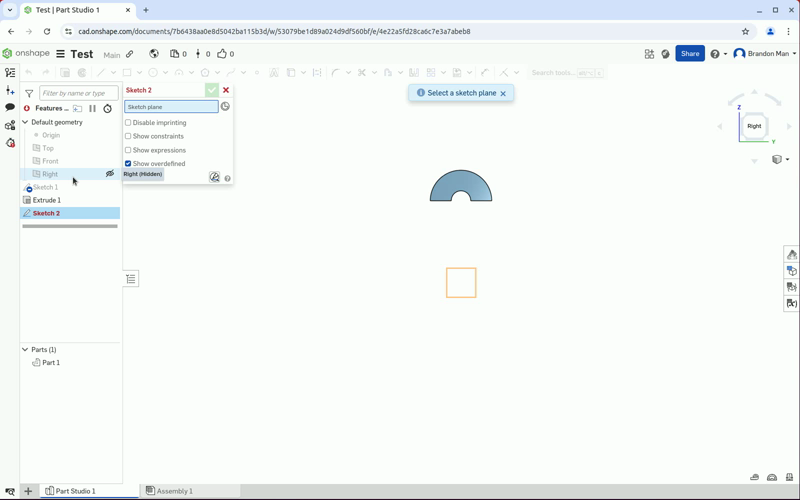
click(73, 176)
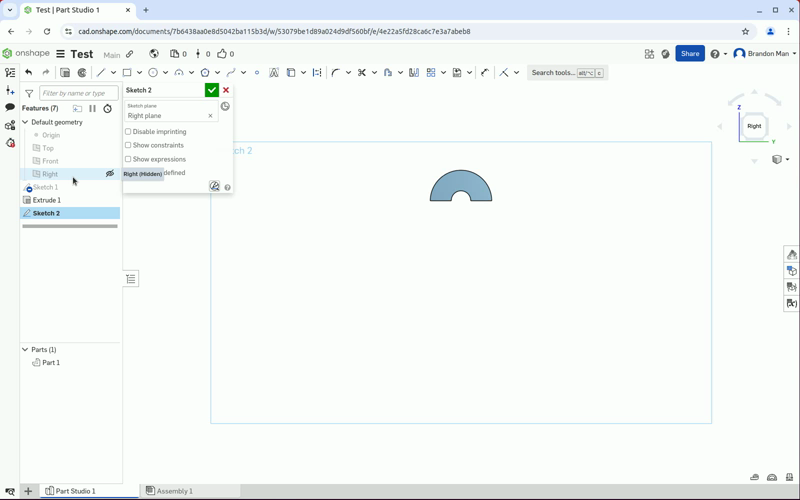
mouse_move(73, 352)
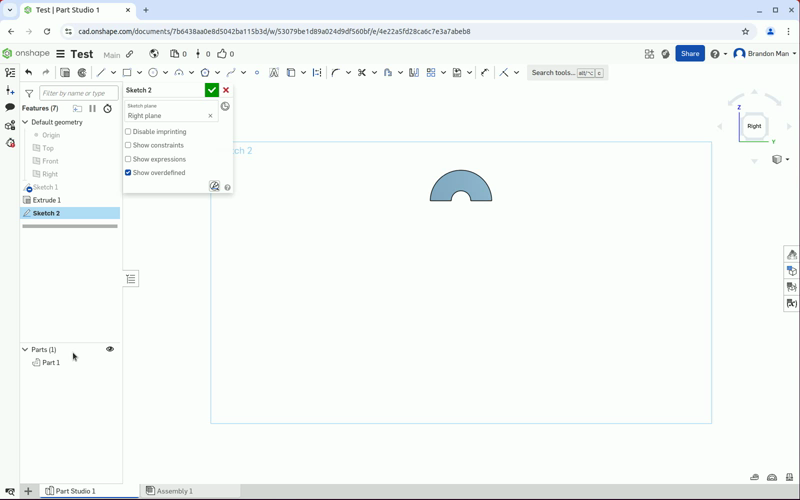
key(y)
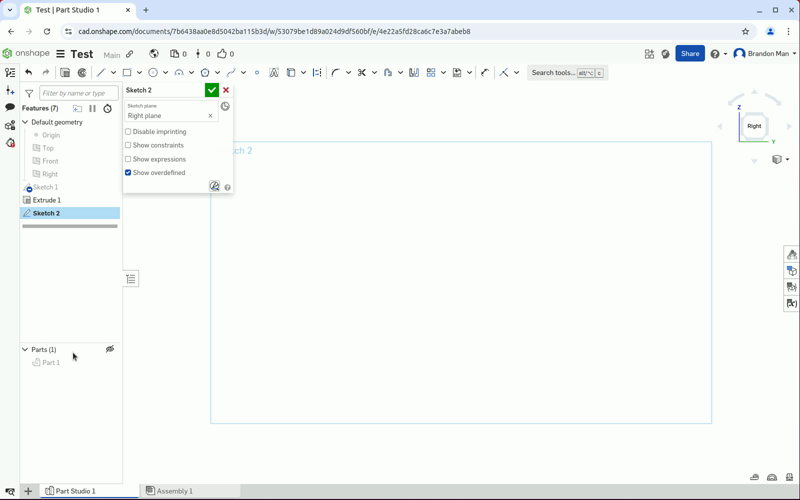
key(a)
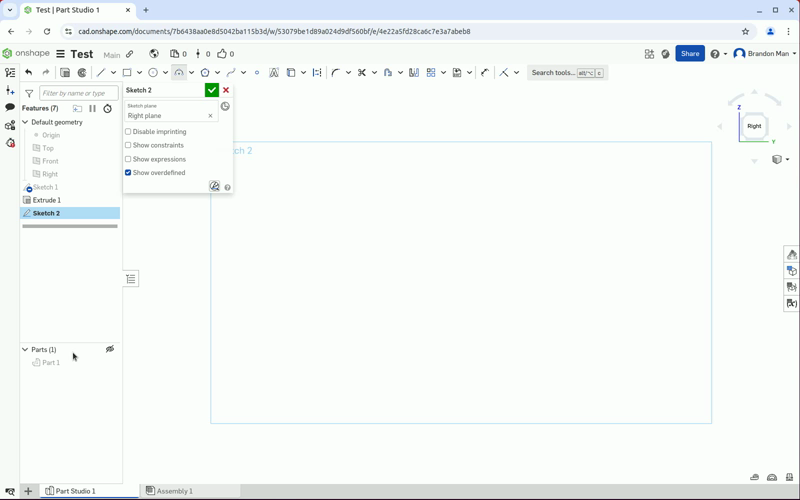
key_down(shift)
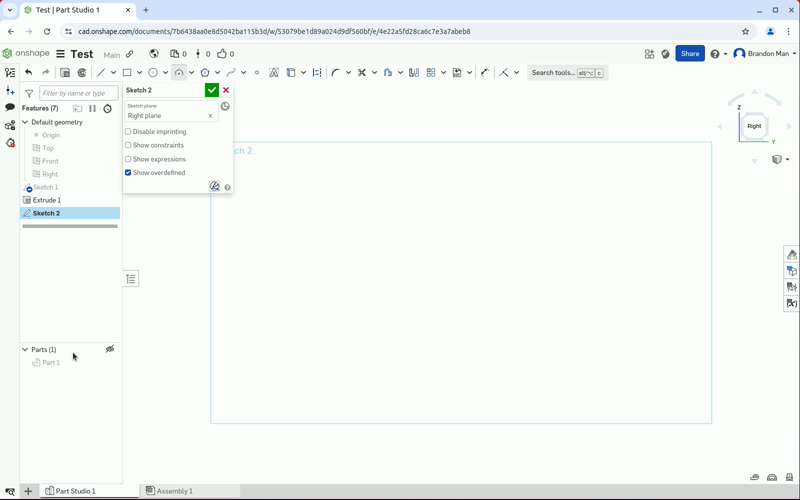
mouse_move(430, 282)
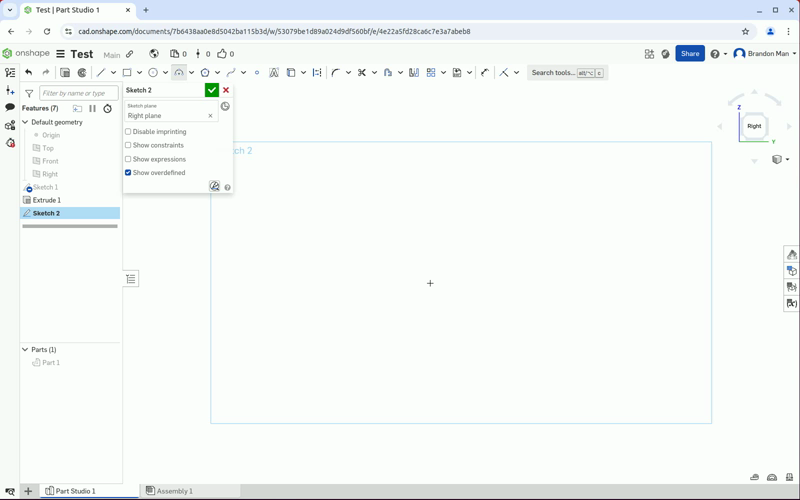
click(430, 282)
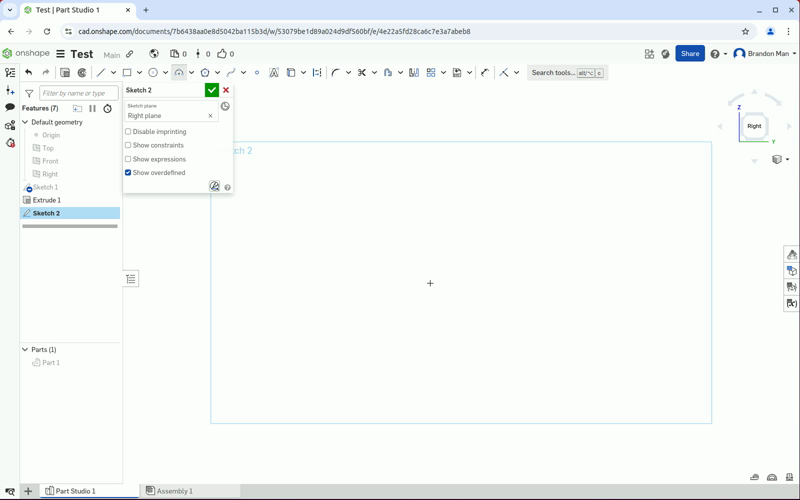
key_up(shift)
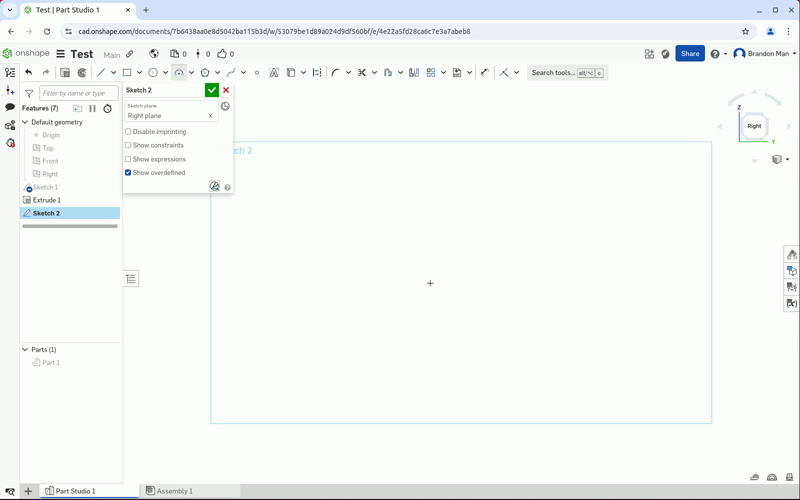
key_down(shift)
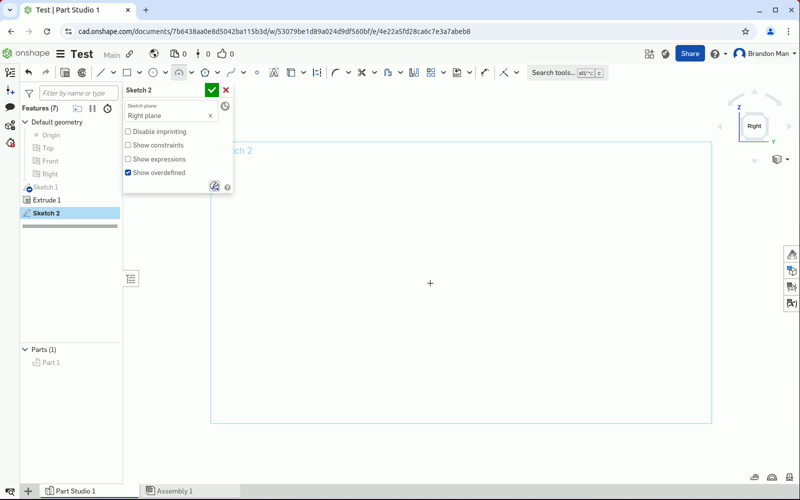
mouse_move(492, 282)
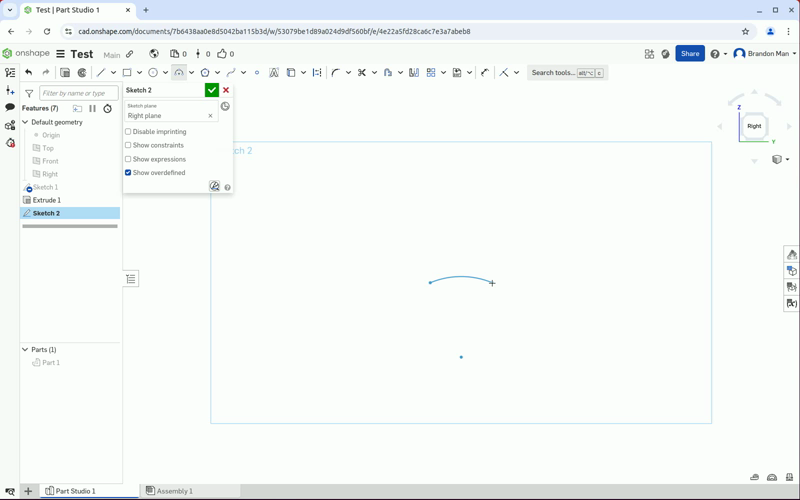
click(492, 282)
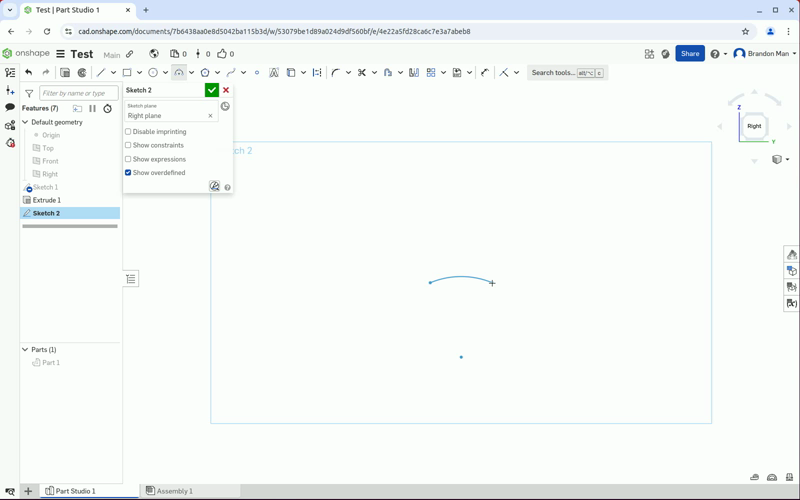
mouse_move(461, 313)
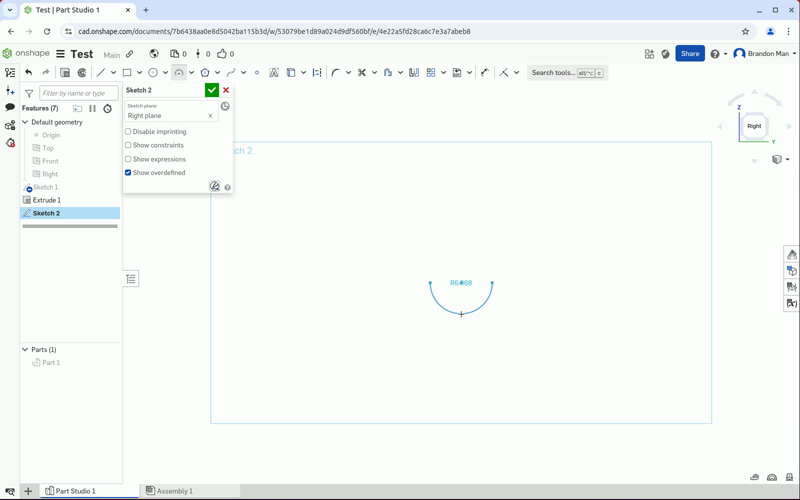
click(461, 313)
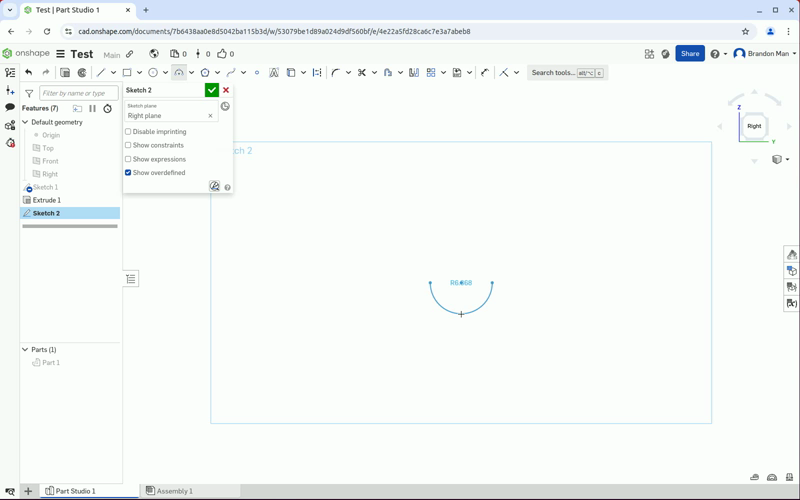
key_up(shift)
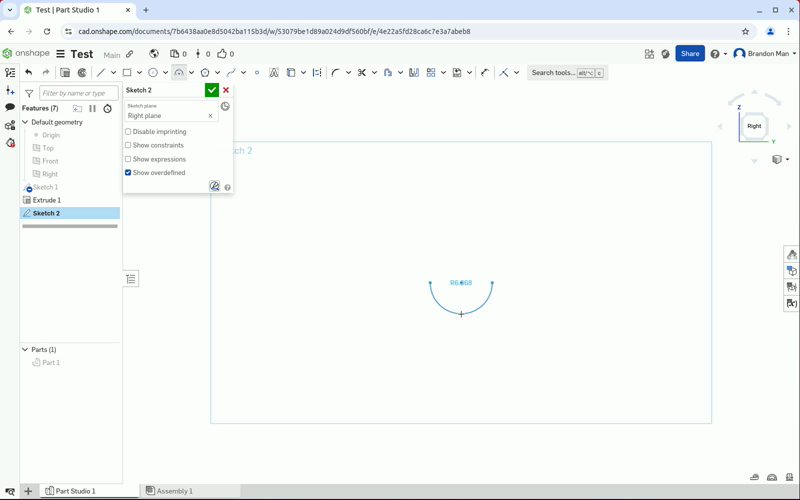
key(esc)
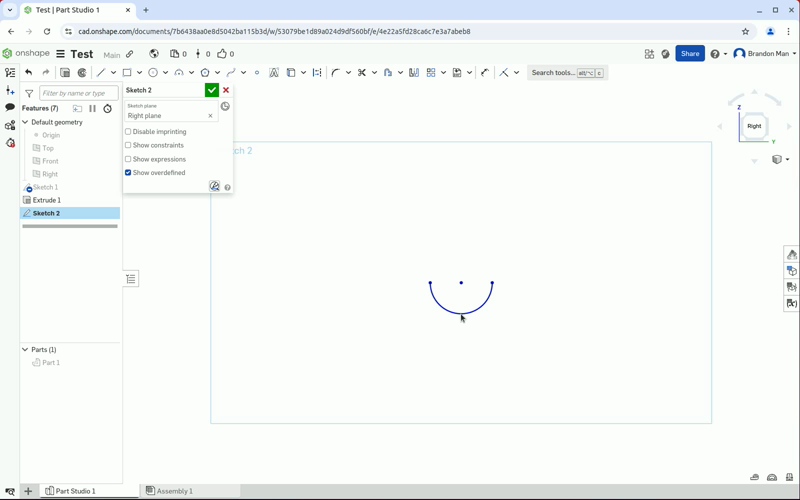
key(l)
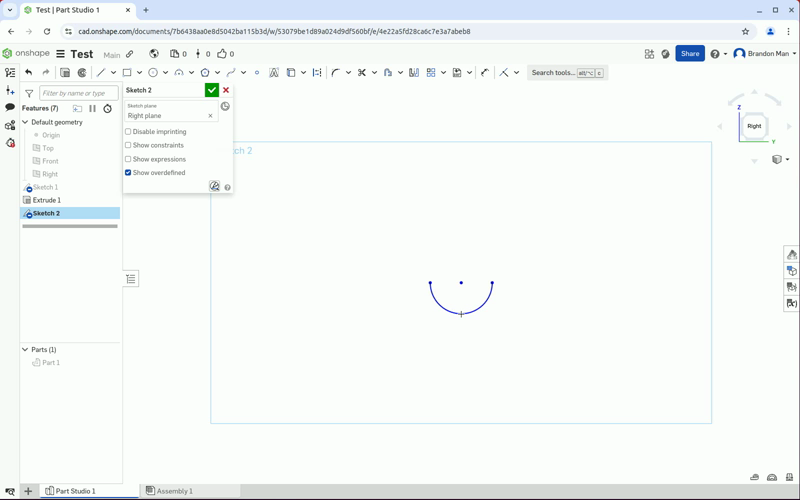
mouse_move(492, 282)
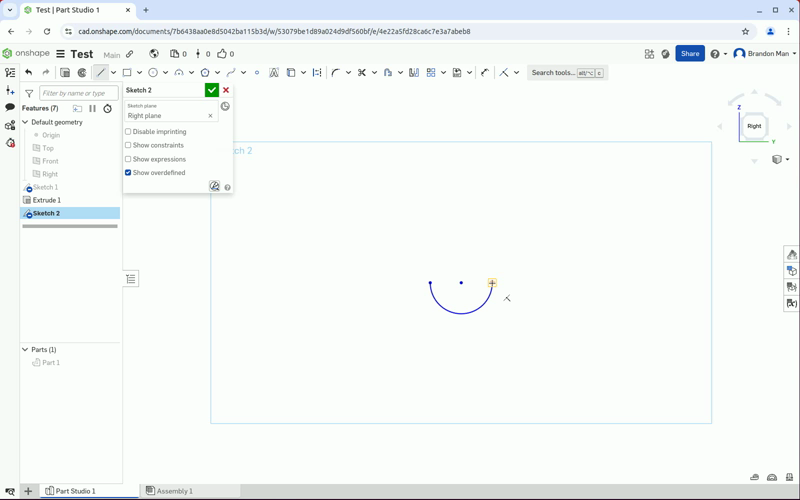
click(492, 282)
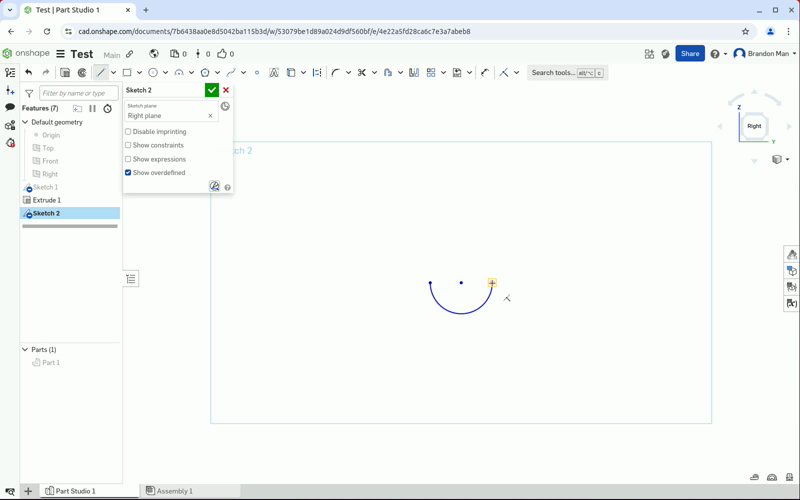
key_down(shift)
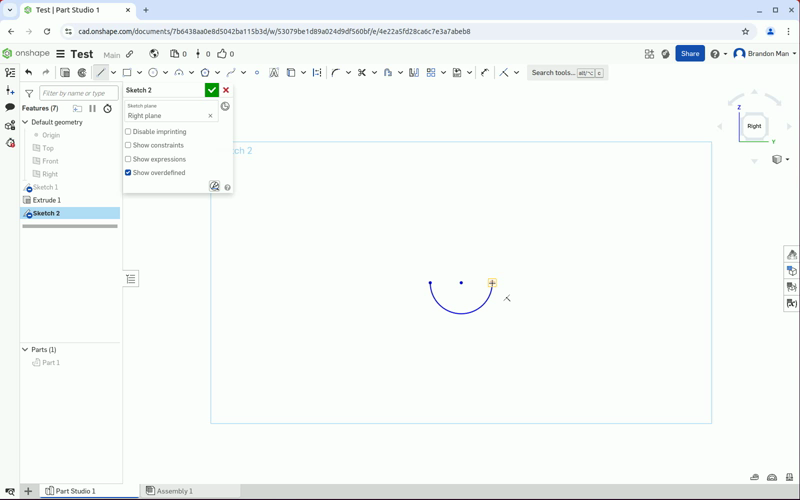
mouse_move(492, 200)
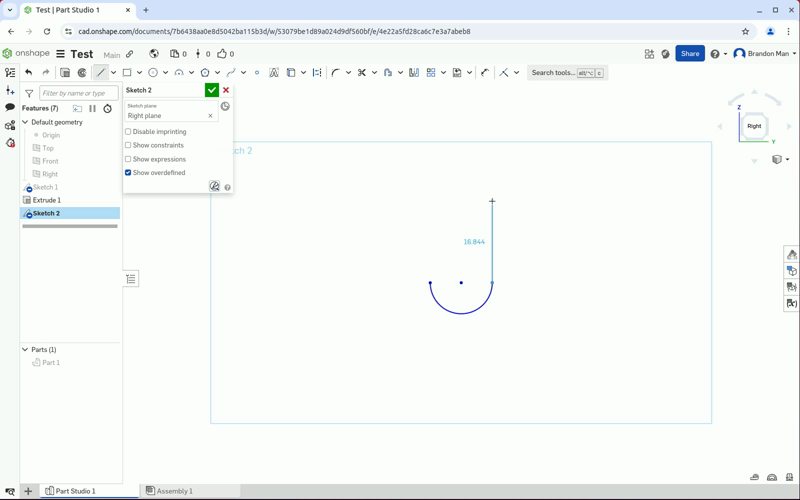
click(492, 200)
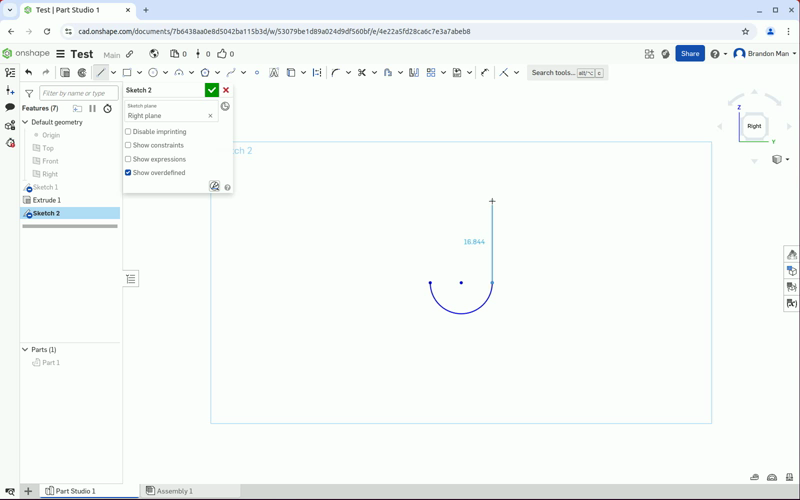
key_up(shift)
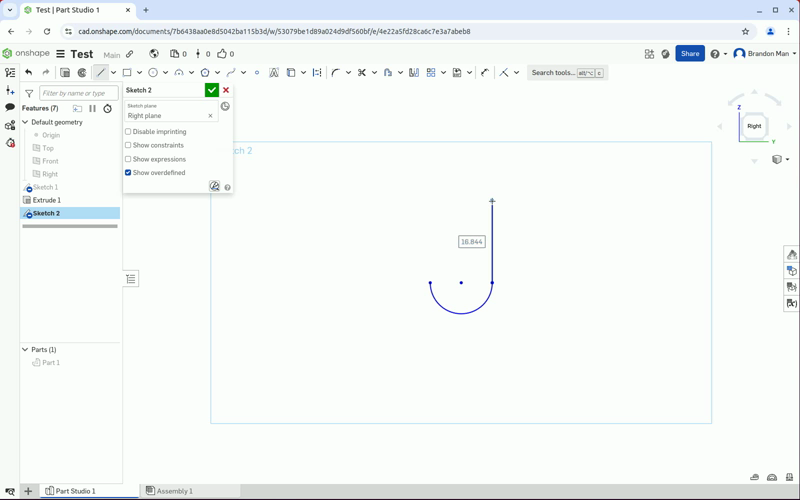
key_down(shift)
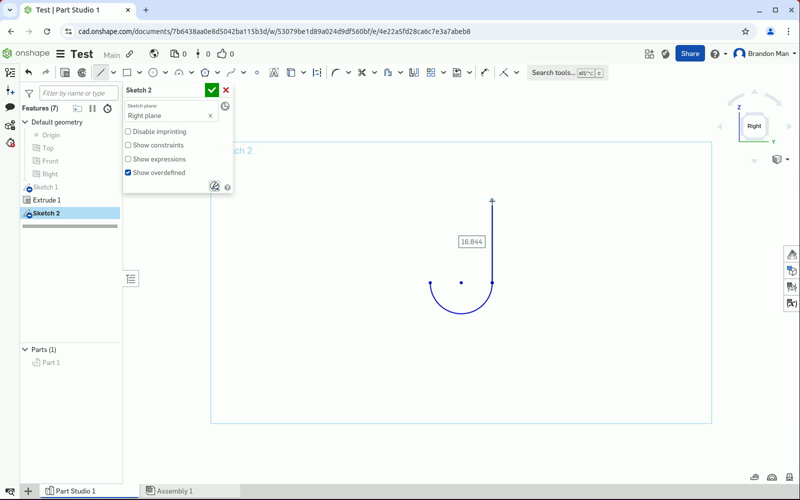
mouse_move(522, 200)
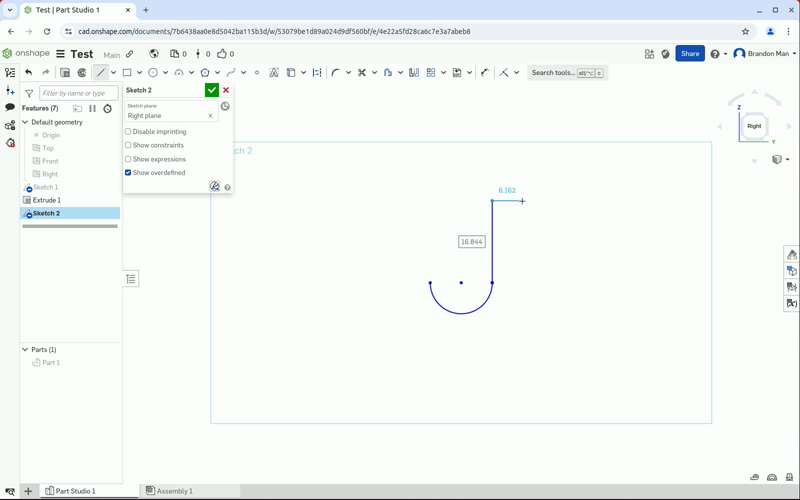
mouse_move(471, 200)
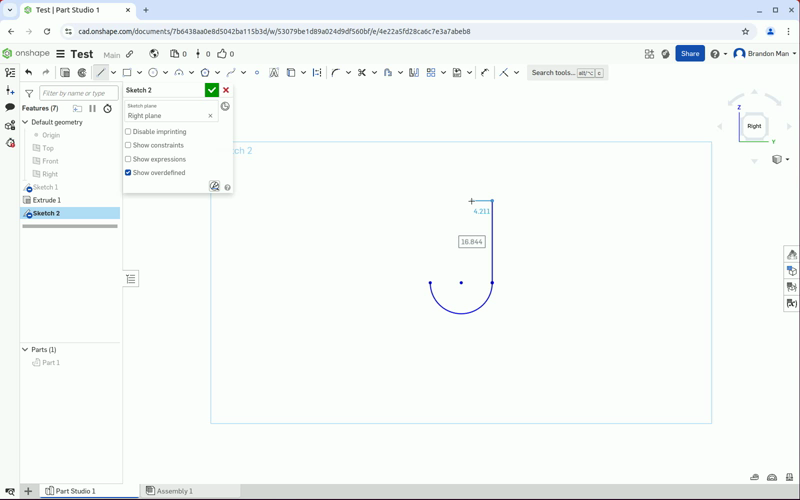
click(471, 200)
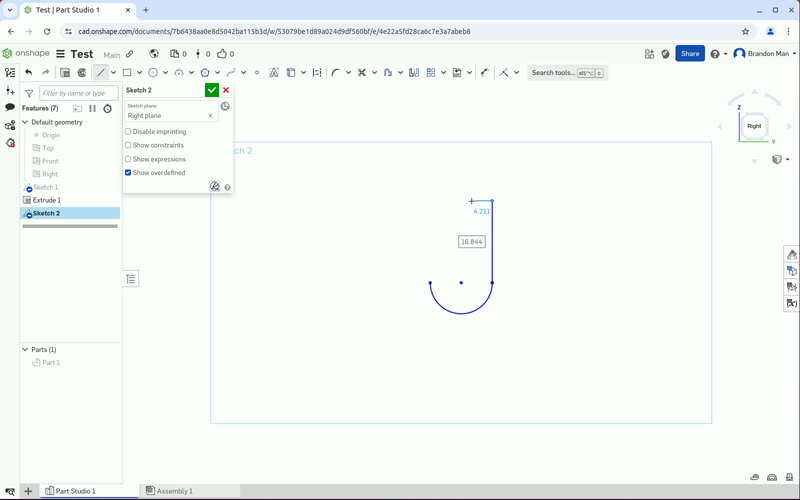
key_up(shift)
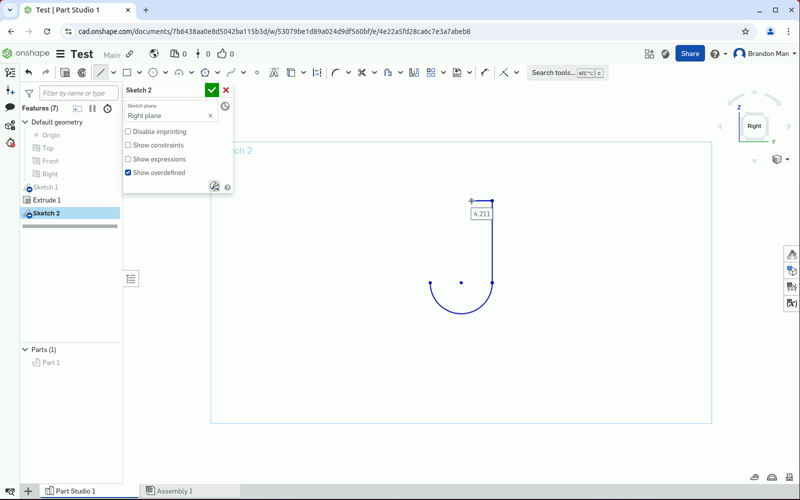
key(esc)
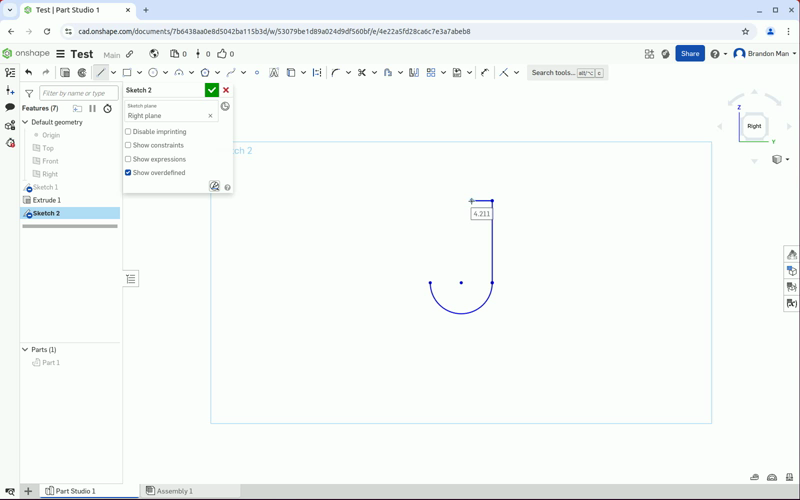
key(a)
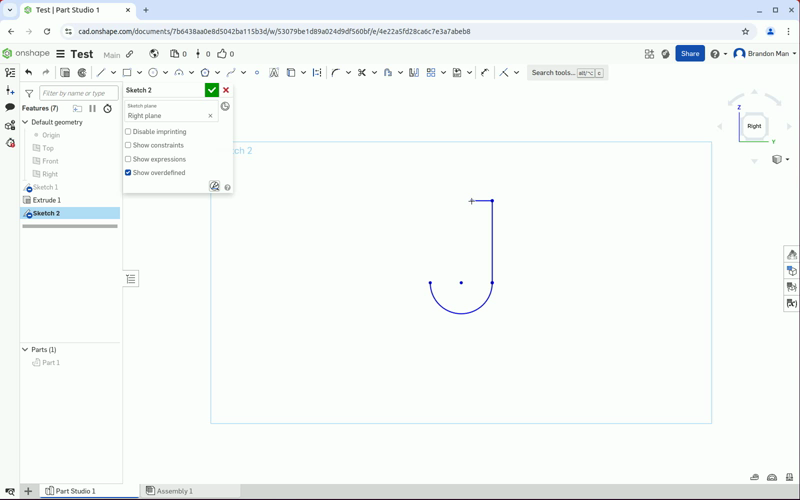
mouse_move(471, 200)
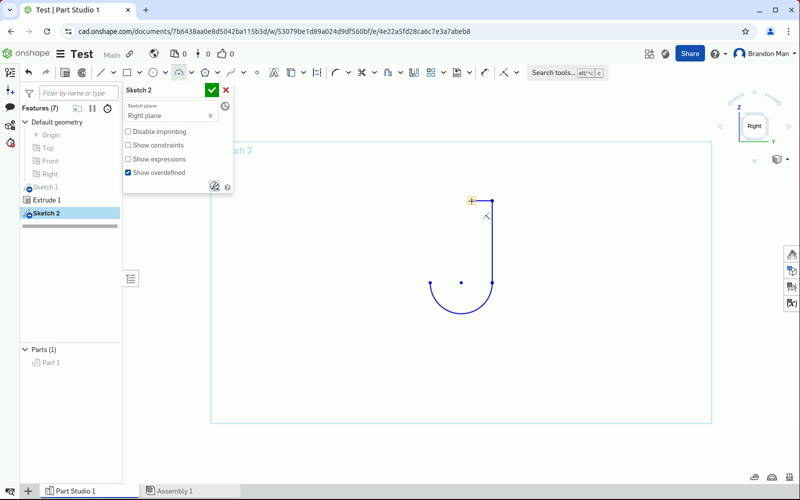
click(471, 200)
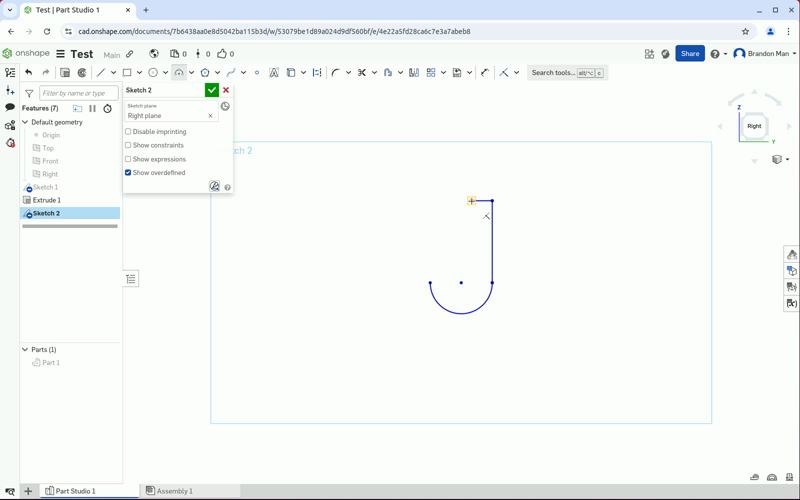
key_down(shift)
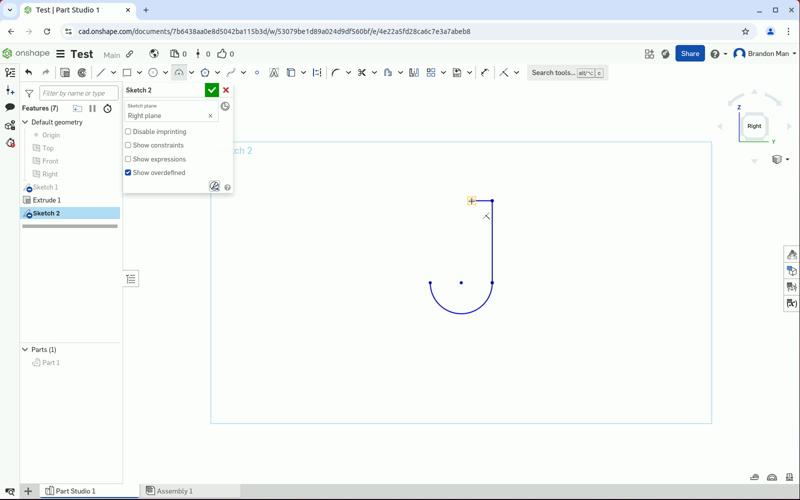
mouse_move(451, 200)
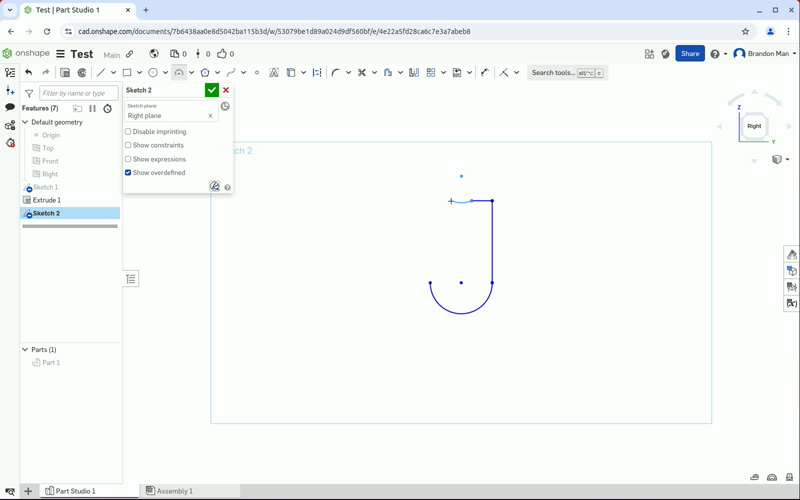
click(451, 200)
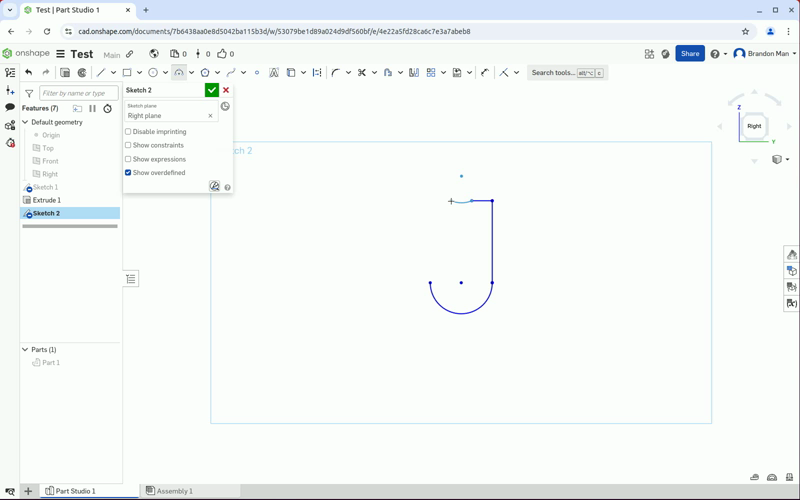
mouse_move(461, 210)
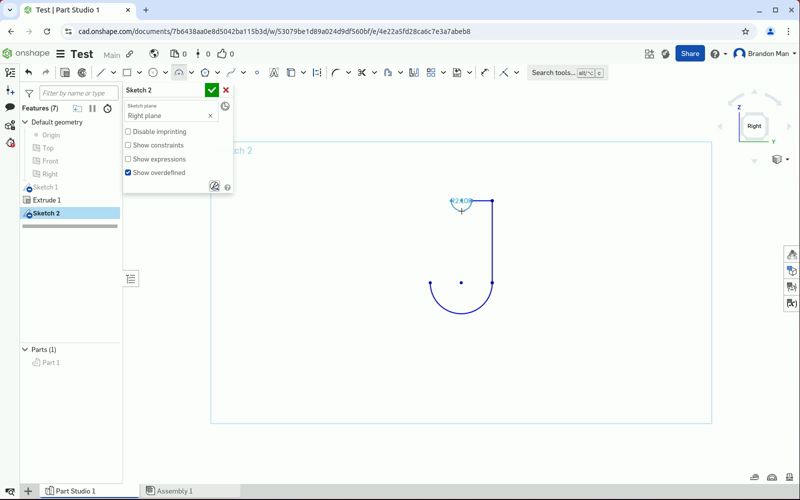
click(461, 210)
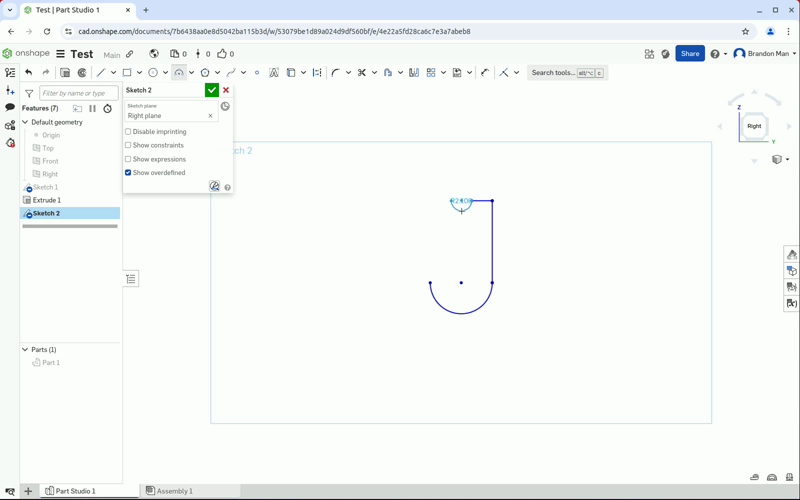
key_up(shift)
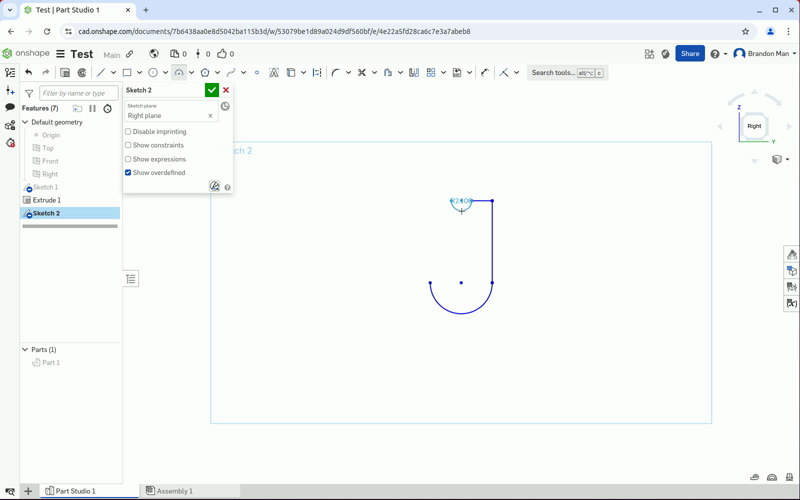
key(esc)
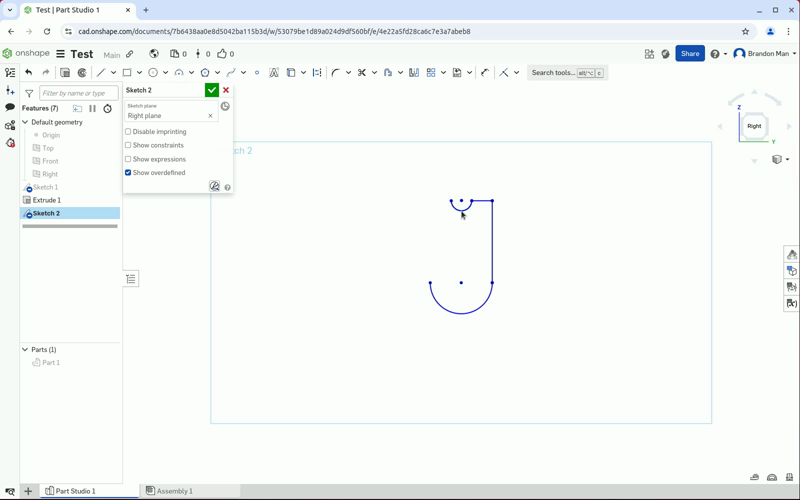
key(l)
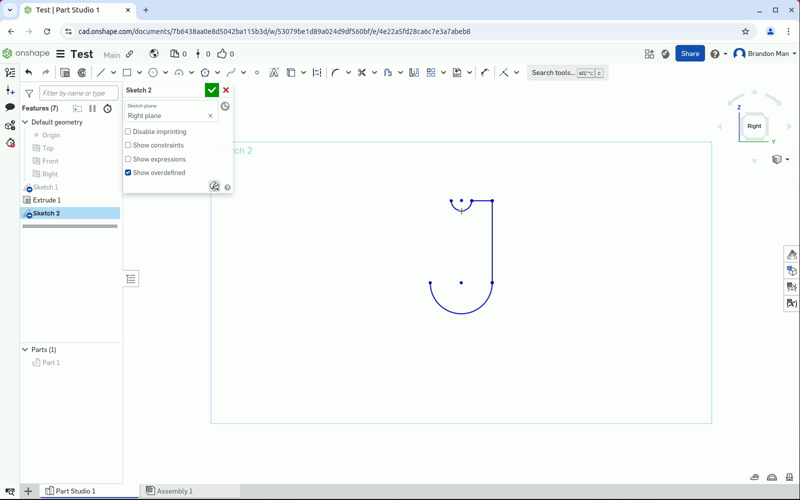
mouse_move(451, 200)
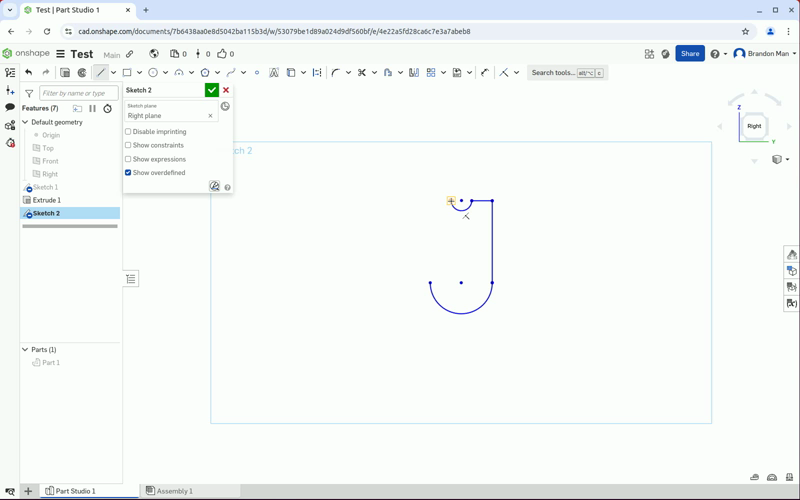
click(451, 200)
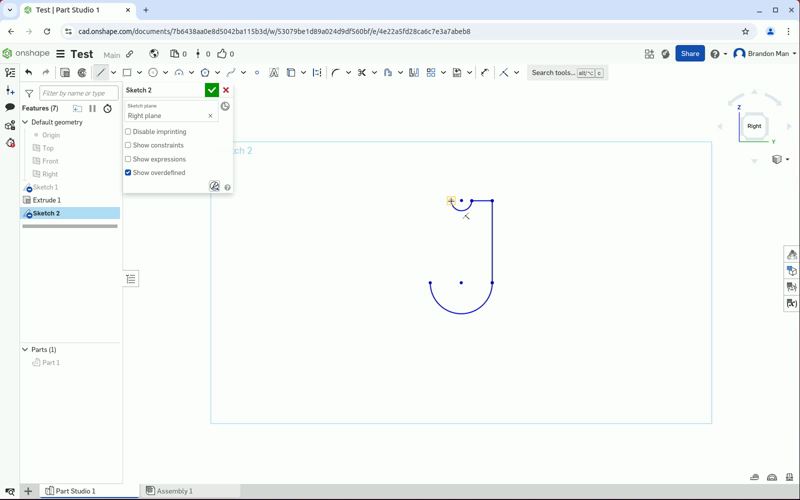
key_down(shift)
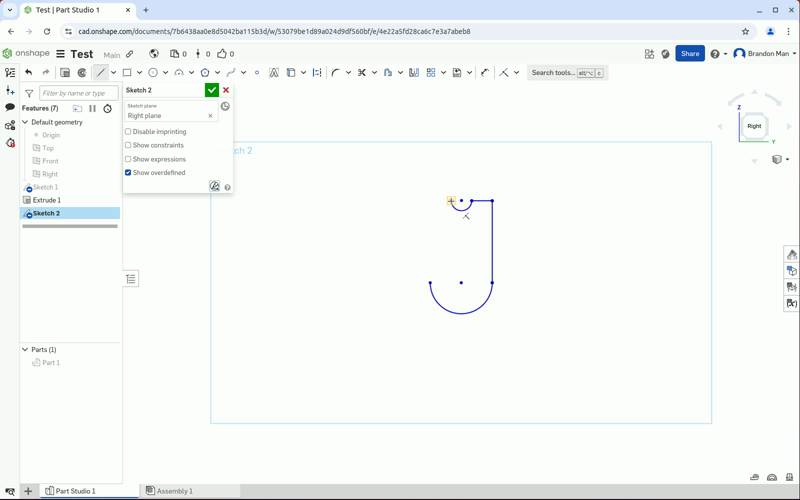
mouse_move(481, 200)
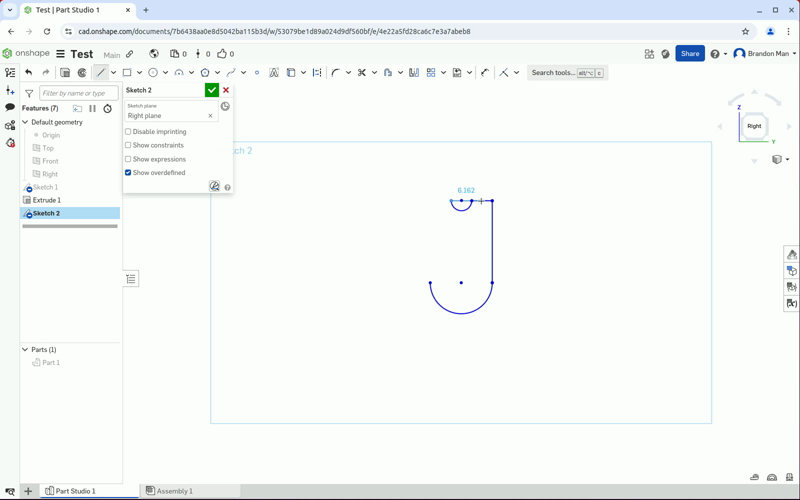
mouse_move(430, 200)
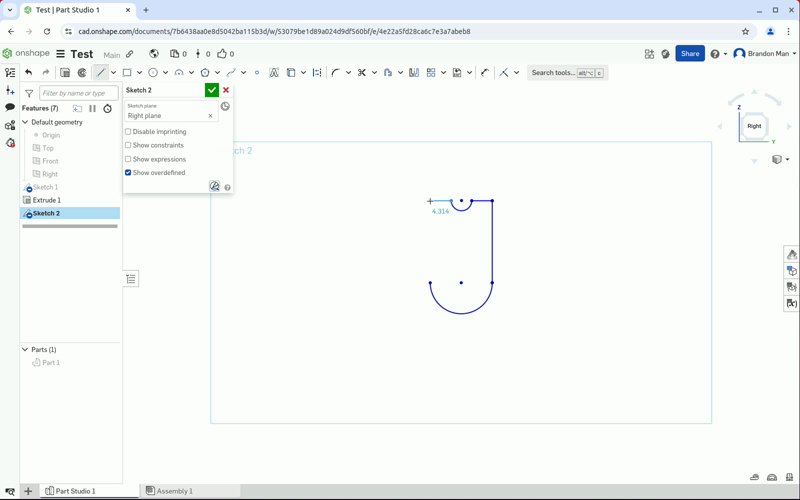
click(430, 200)
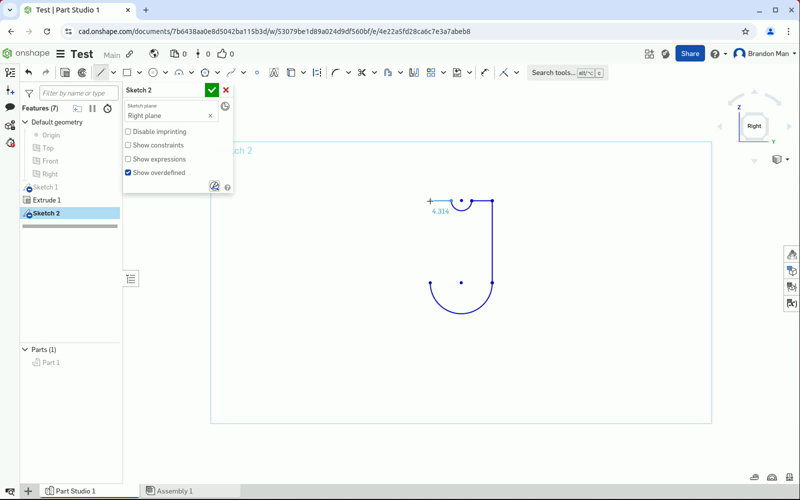
key_up(shift)
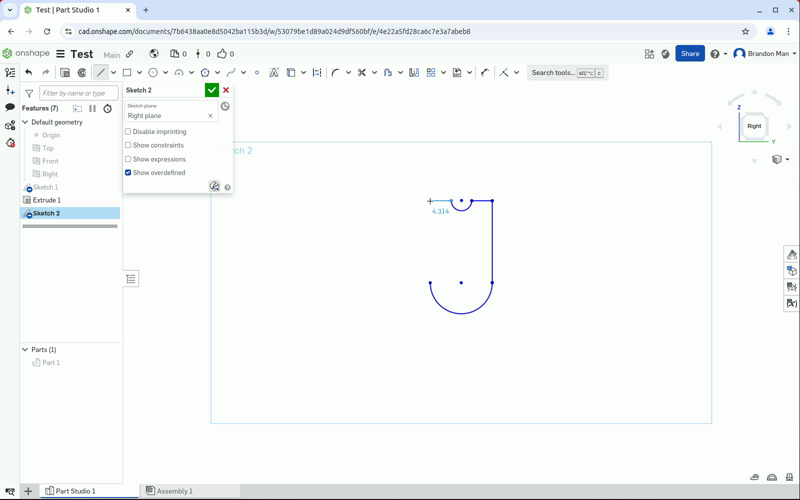
key_down(shift)
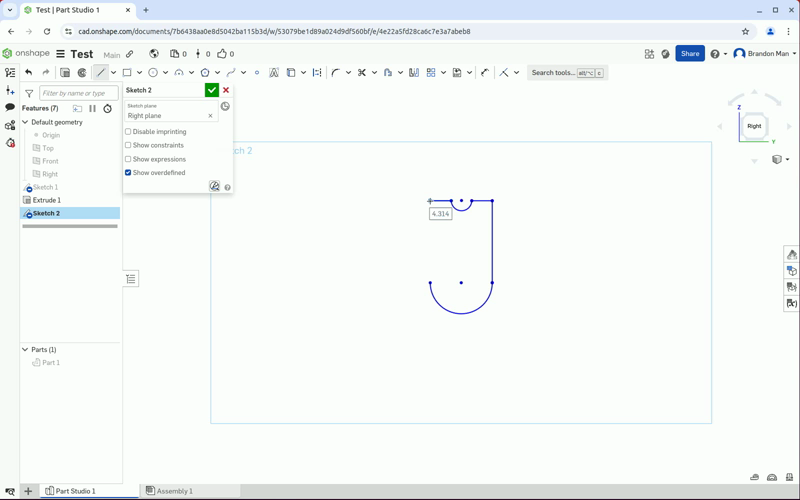
mouse_move(430, 282)
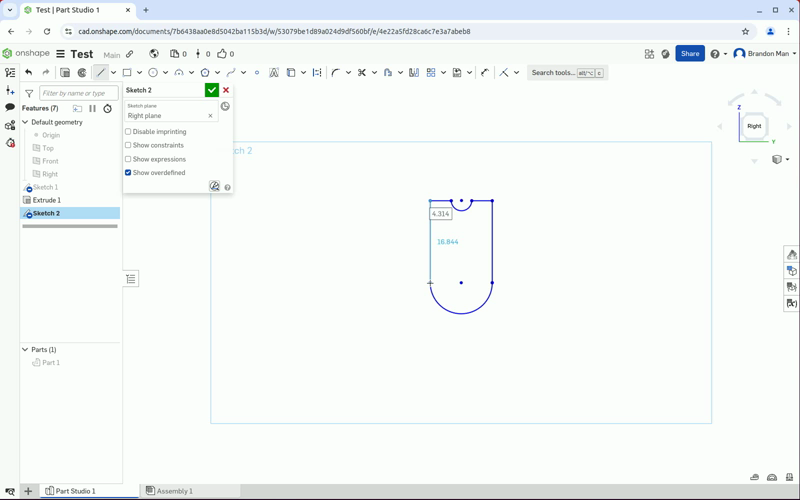
key_up(shift)
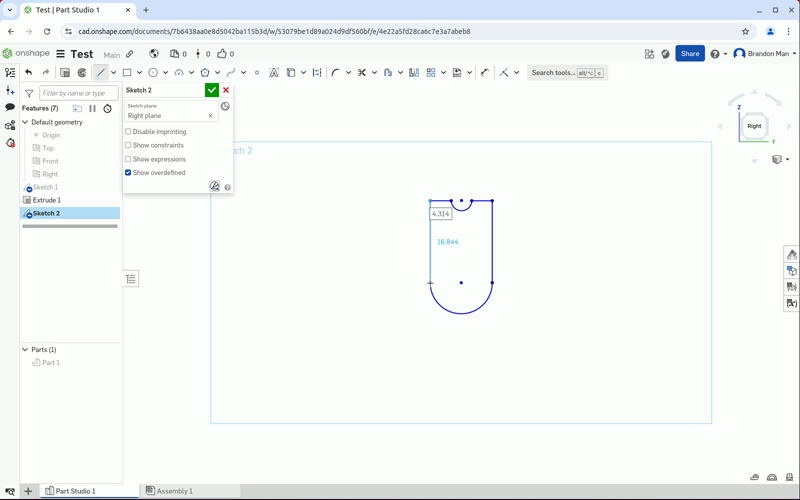
click(430, 282)
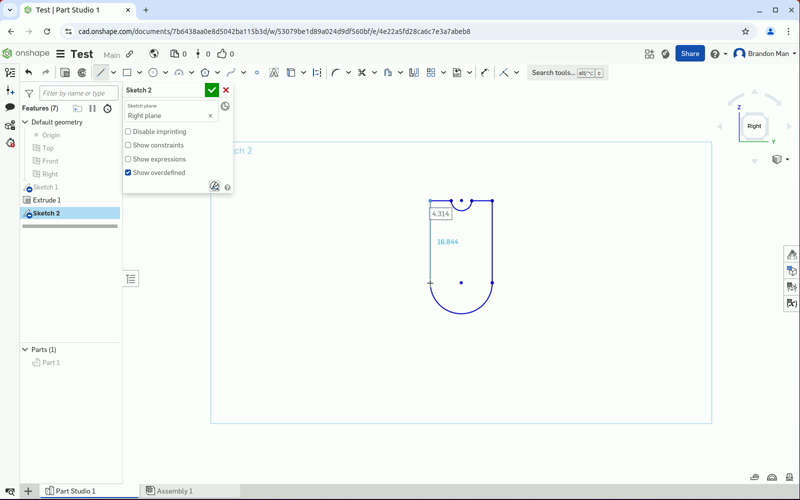
key(esc)
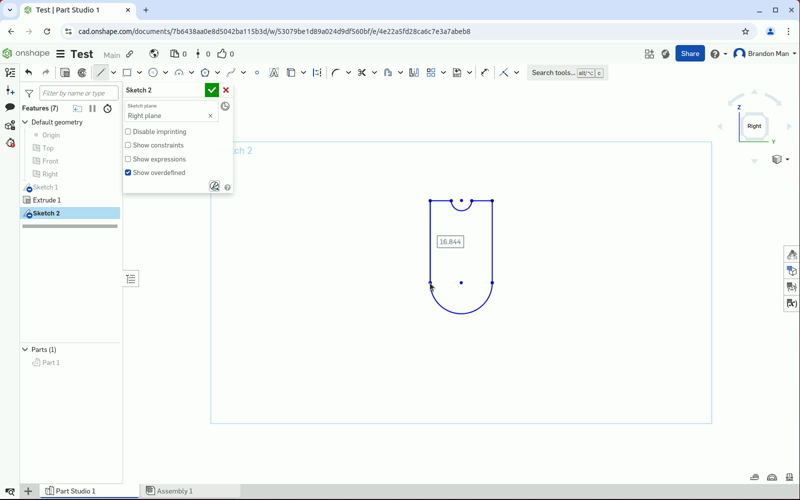
key(c)
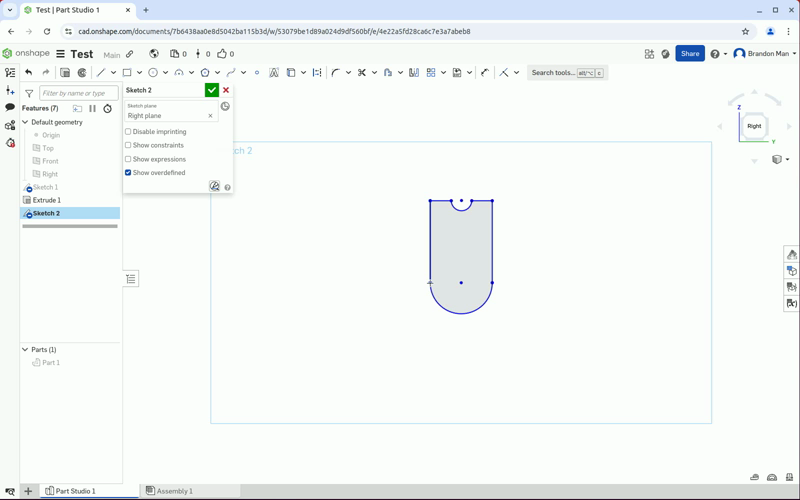
key_down(shift)
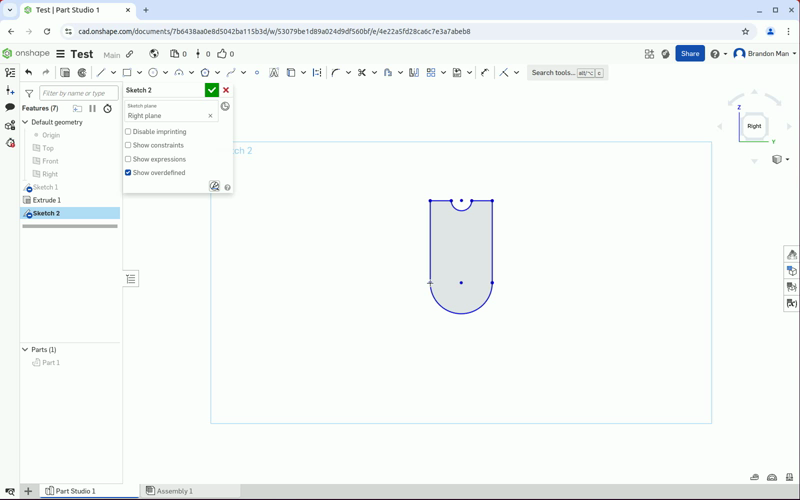
mouse_move(461, 282)
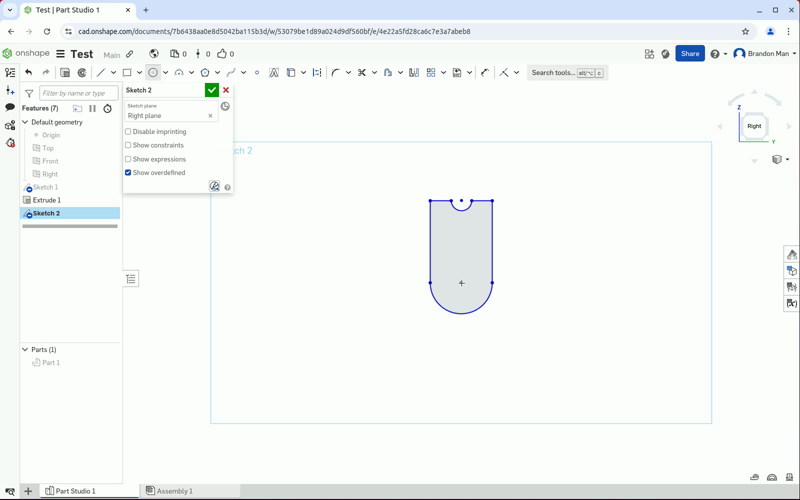
scroll(6)
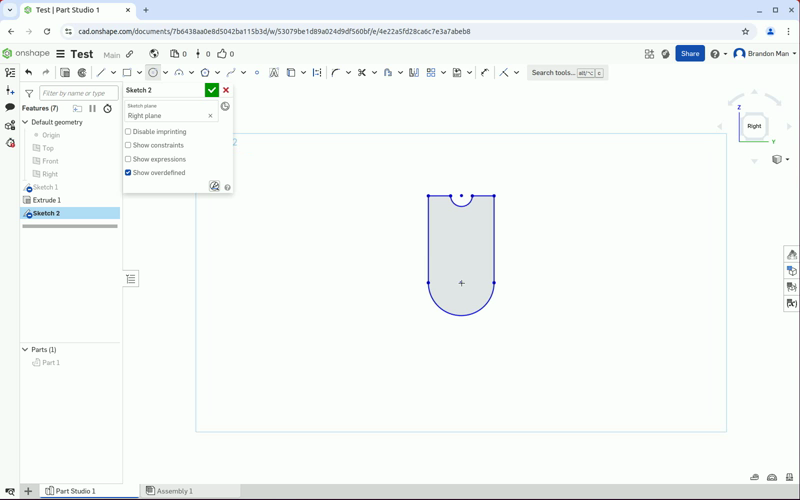
scroll(6)
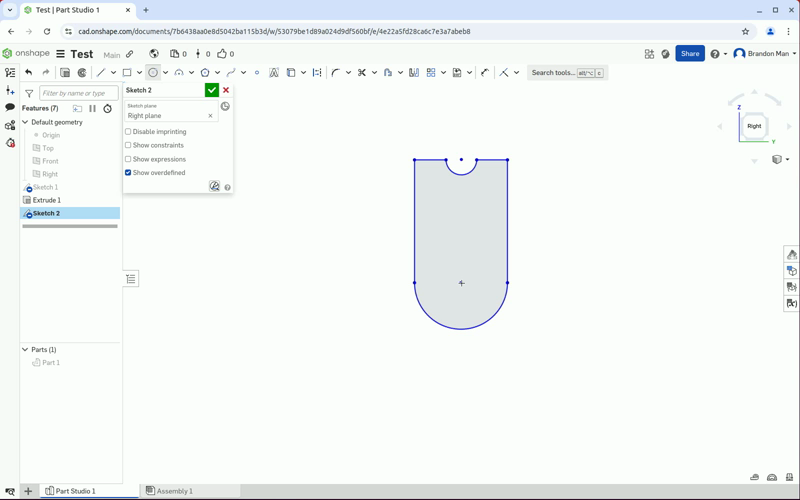
scroll(6)
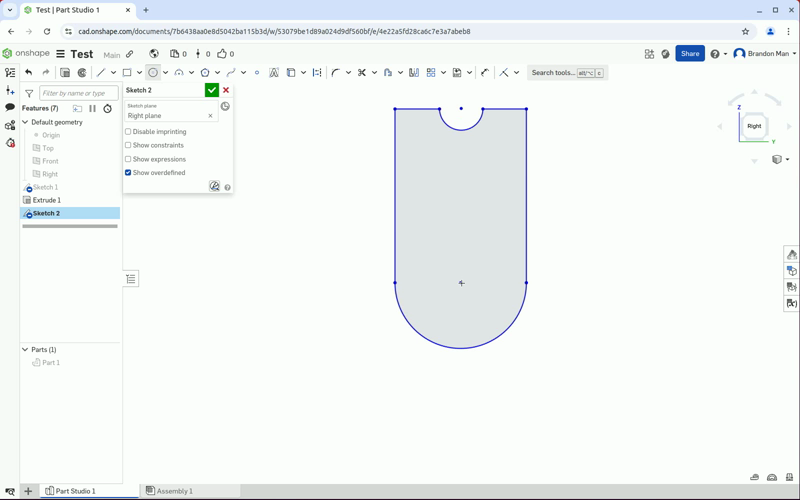
scroll(6)
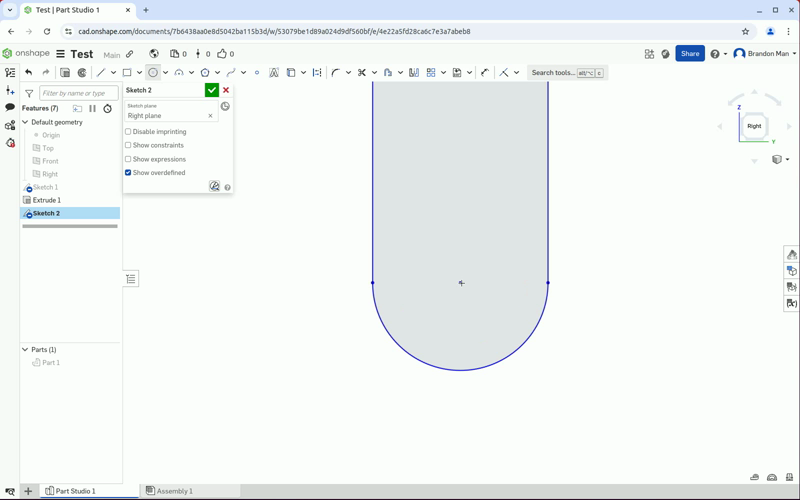
scroll(6)
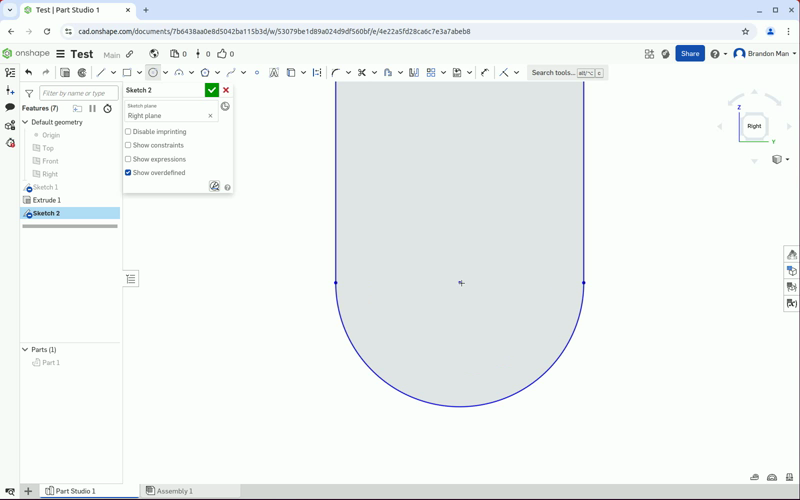
scroll(6)
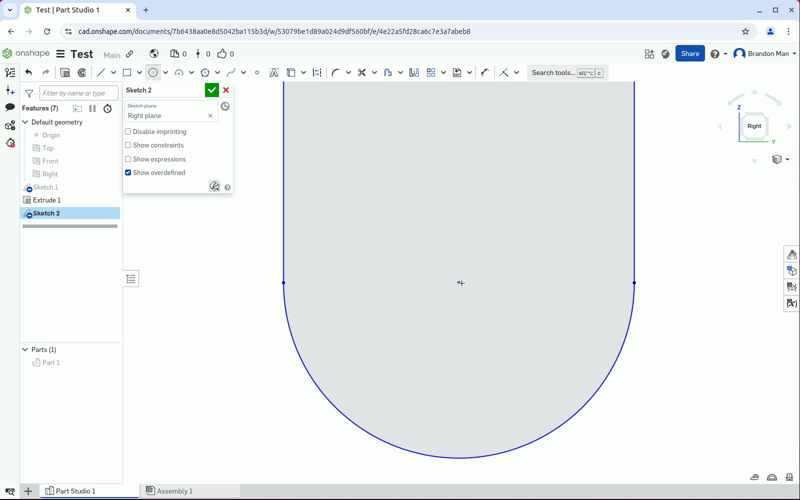
scroll(6)
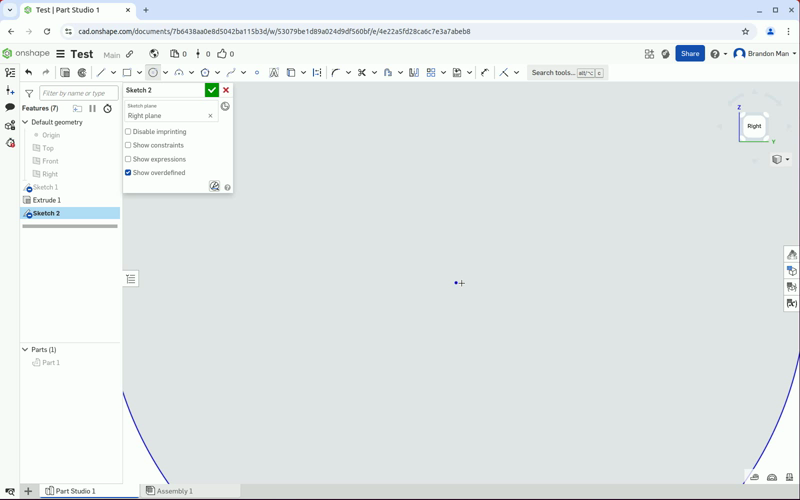
click(461, 282)
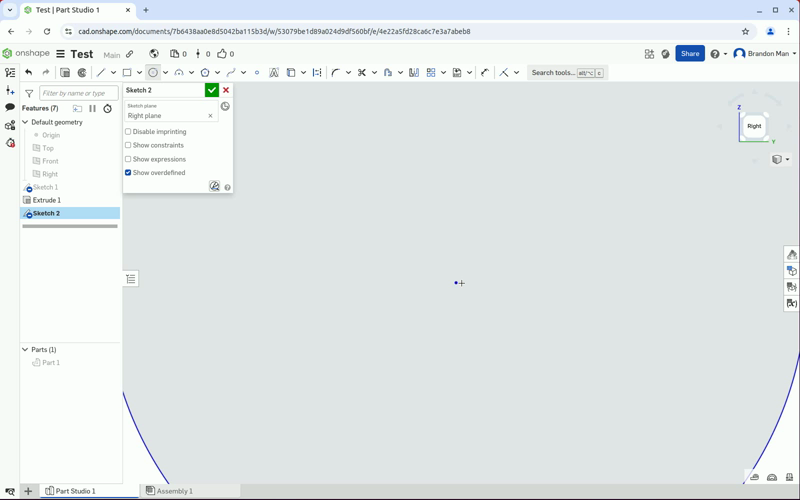
scroll(-6)
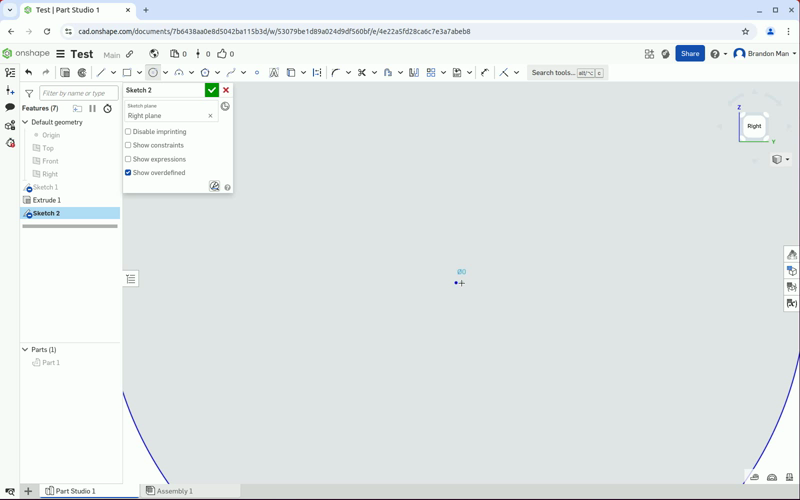
scroll(-6)
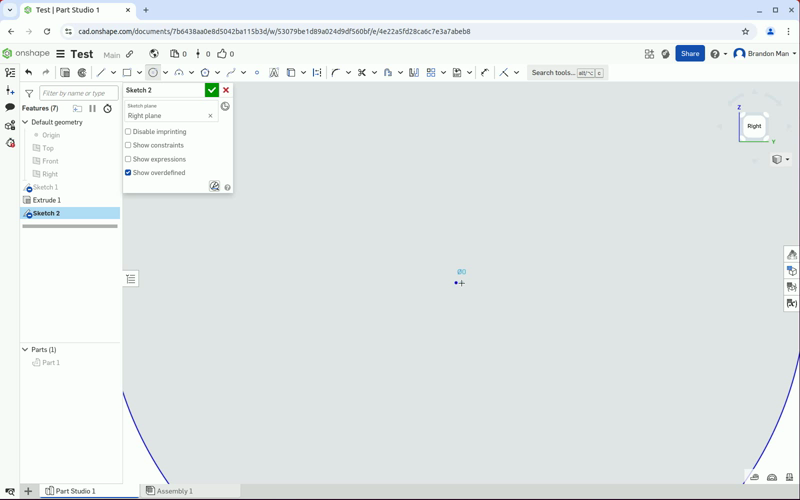
scroll(-6)
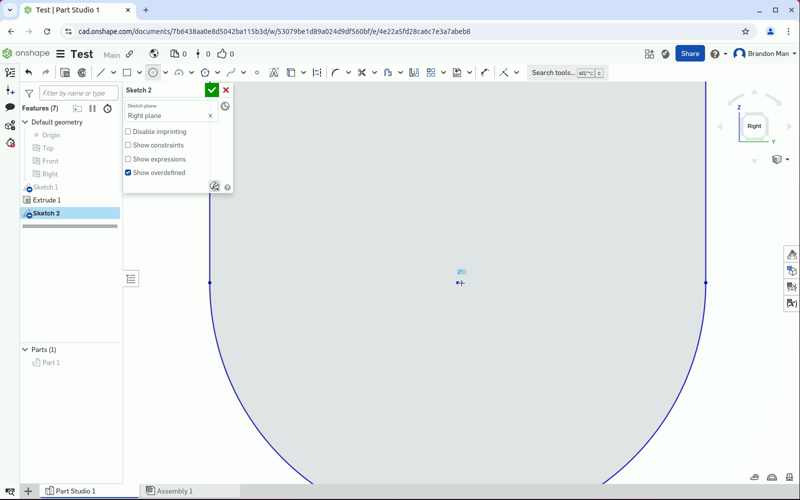
scroll(-6)
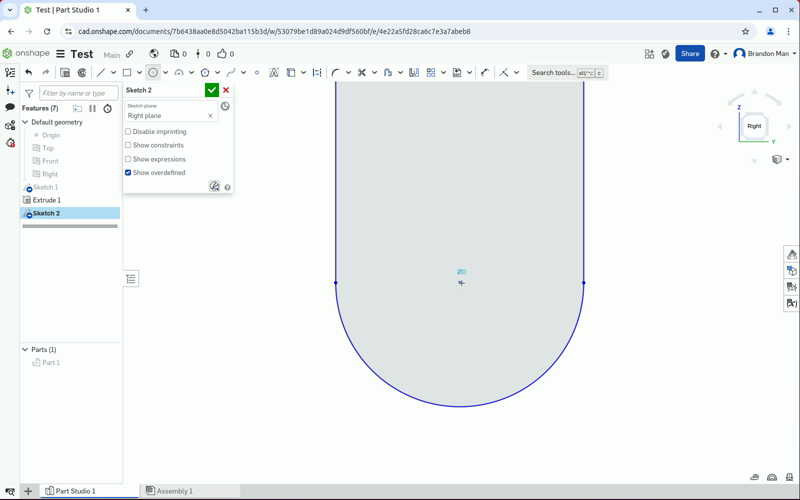
scroll(-6)
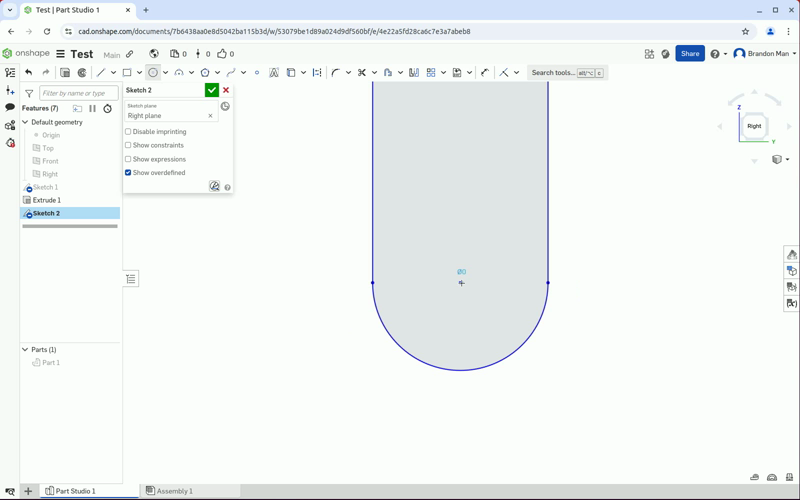
scroll(-6)
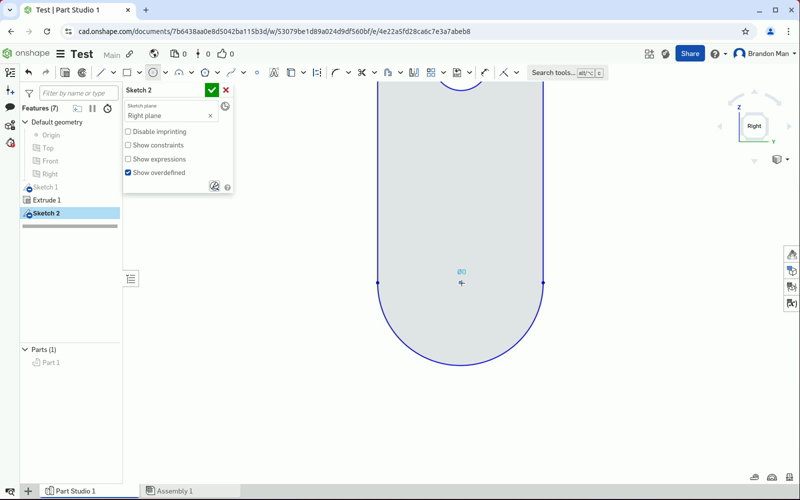
scroll(-6)
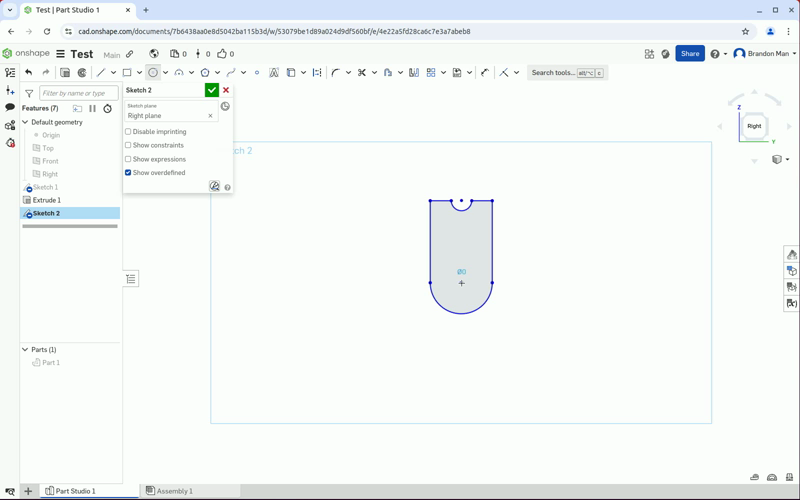
key_up(shift)
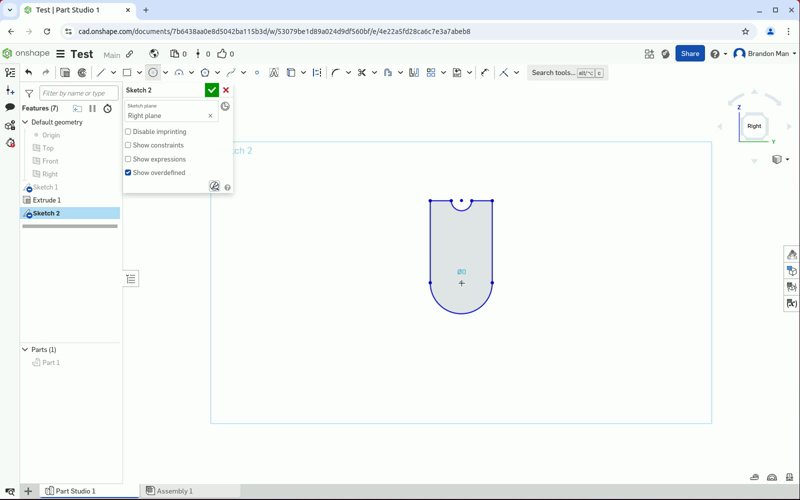
mouse_move(472, 282)
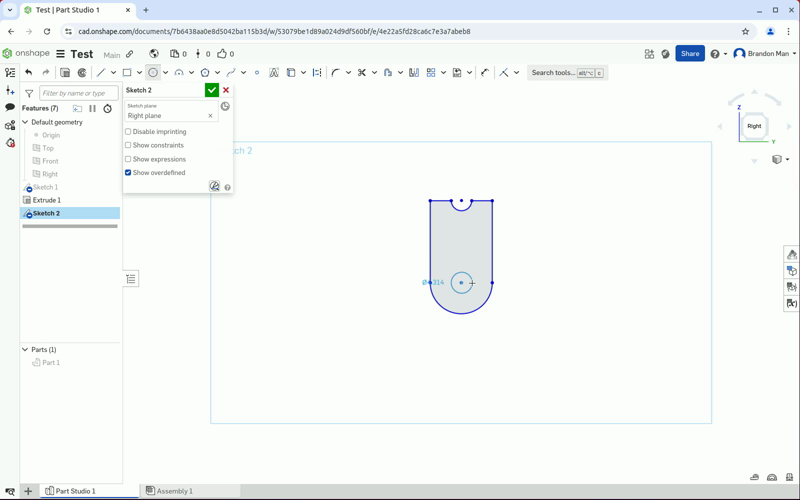
click(472, 282)
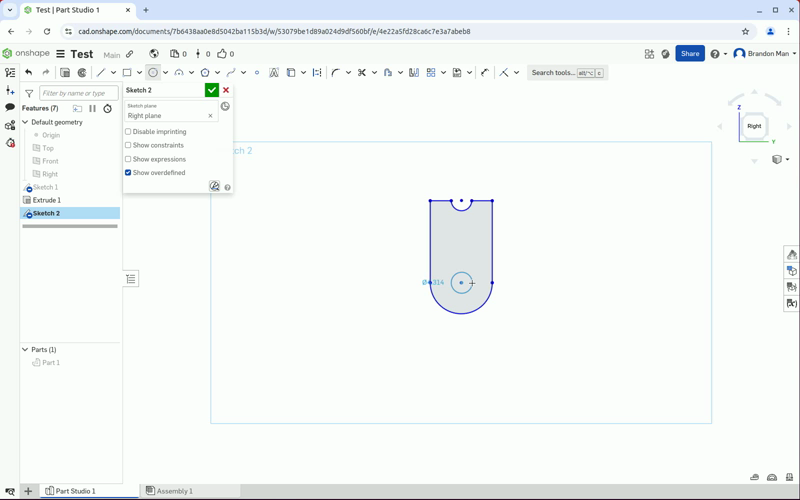
key(esc)
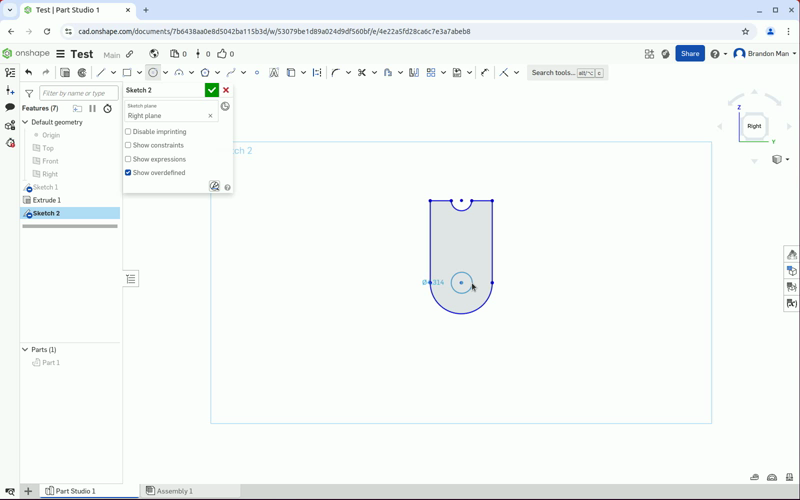
mouse_move(447, 219)
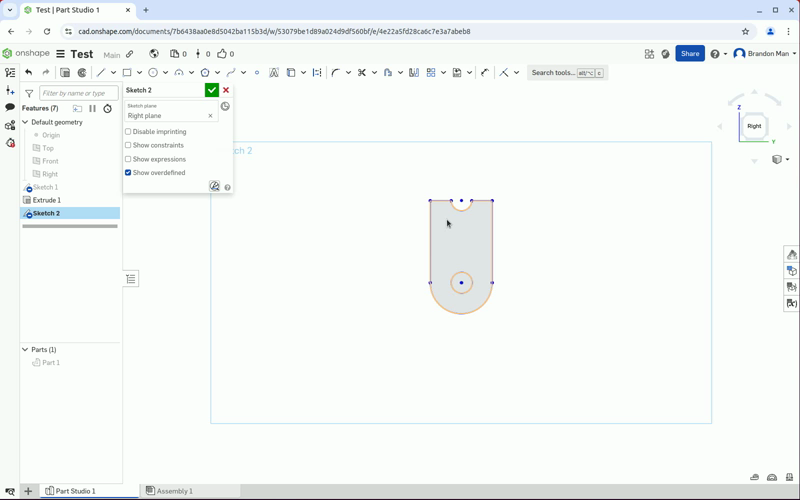
click(447, 219)
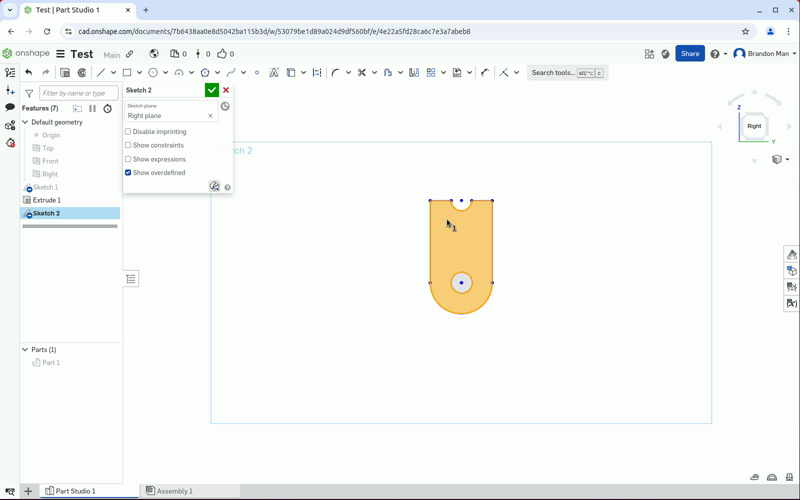
mouse_move(73, 352)
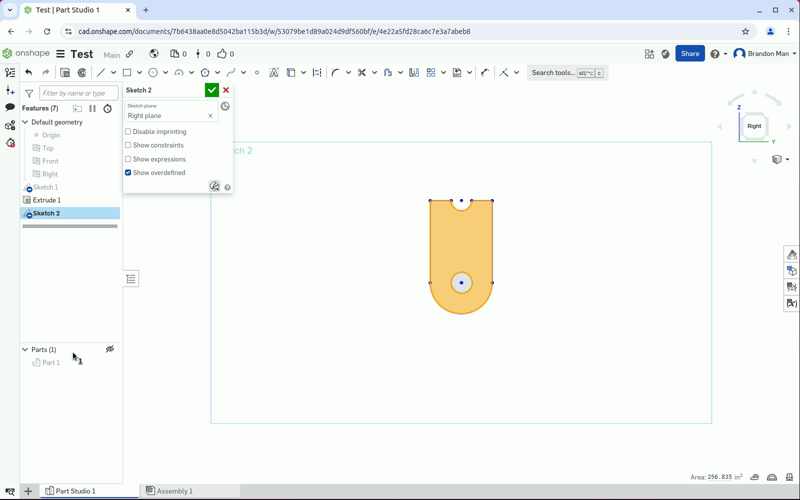
key(shift+y)
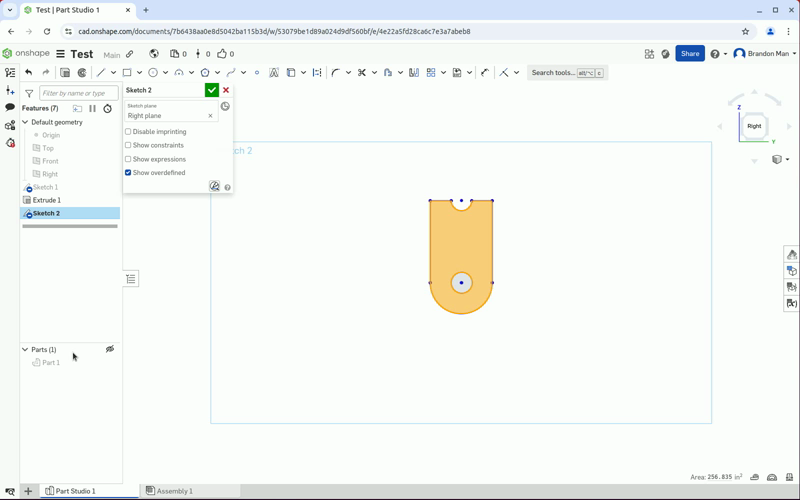
key(shift+e)
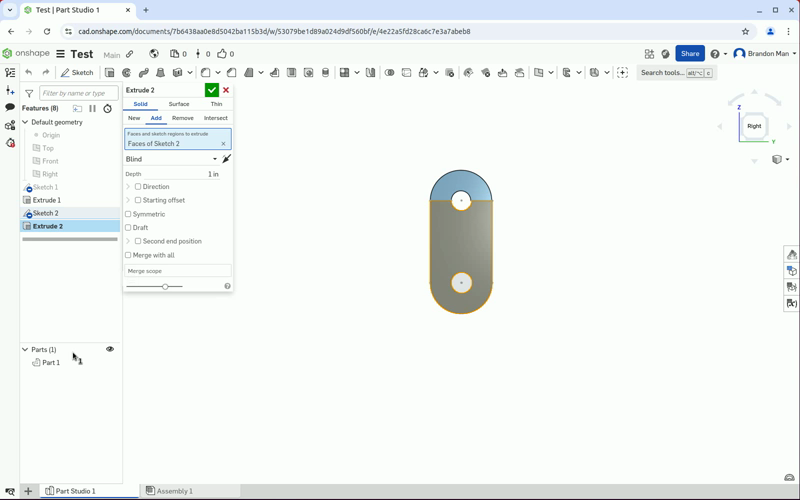
mouse_move(143, 106)
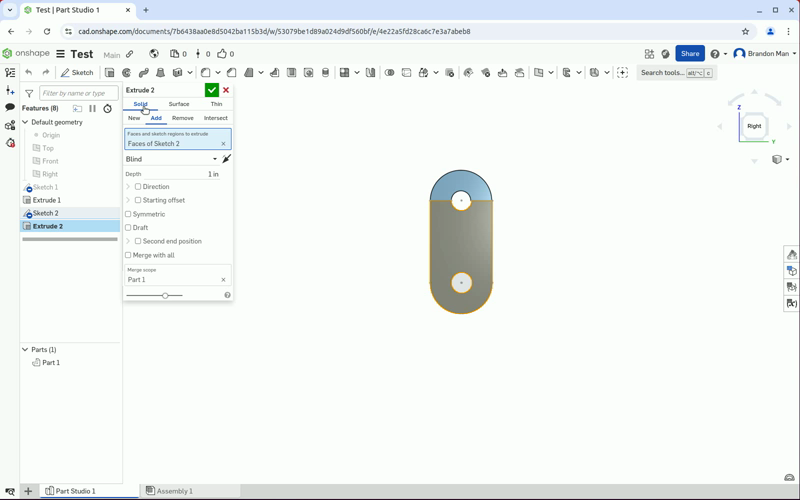
click(143, 106)
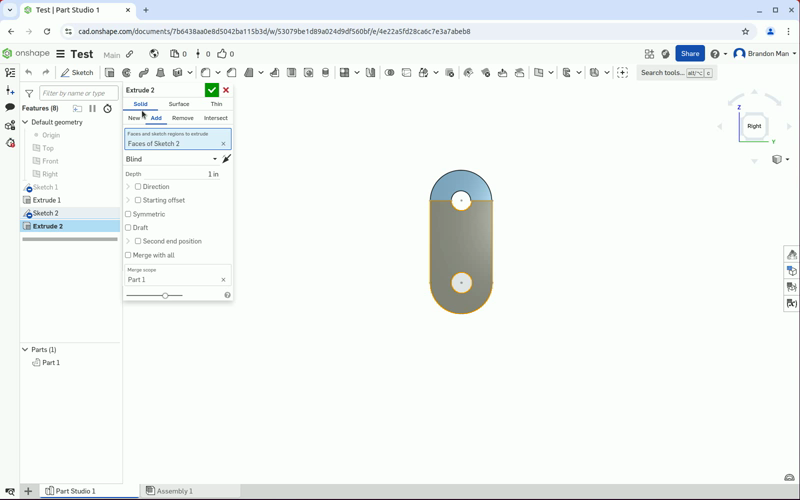
mouse_move(137, 120)
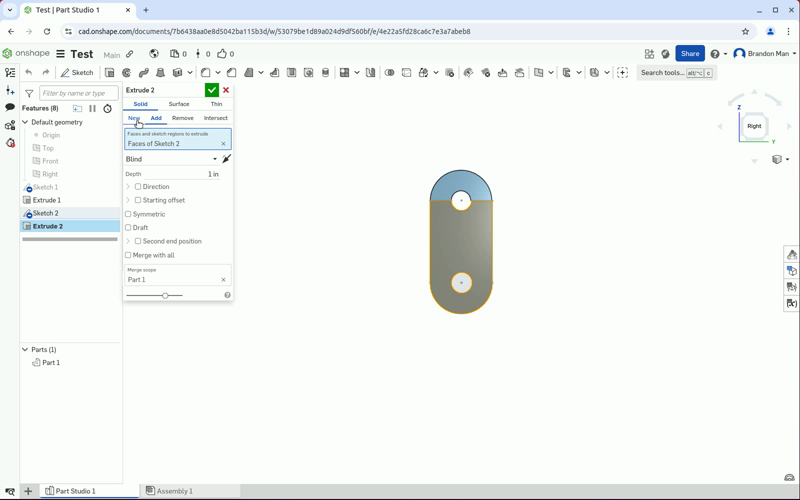
click(137, 120)
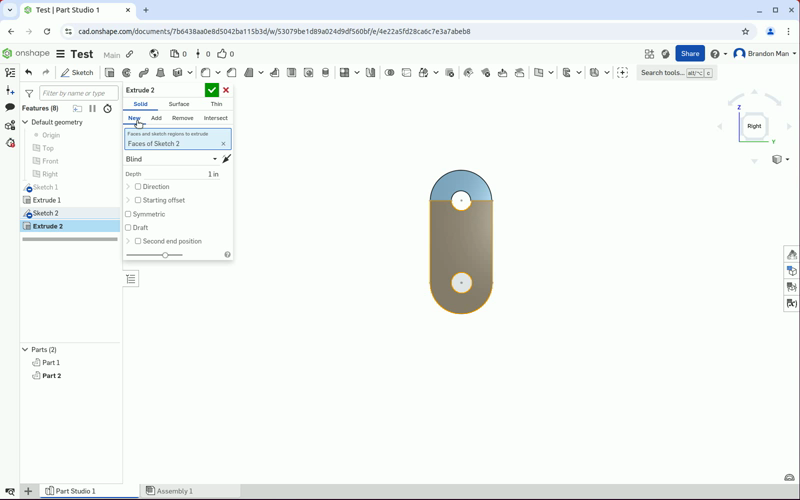
key(tab, 4)
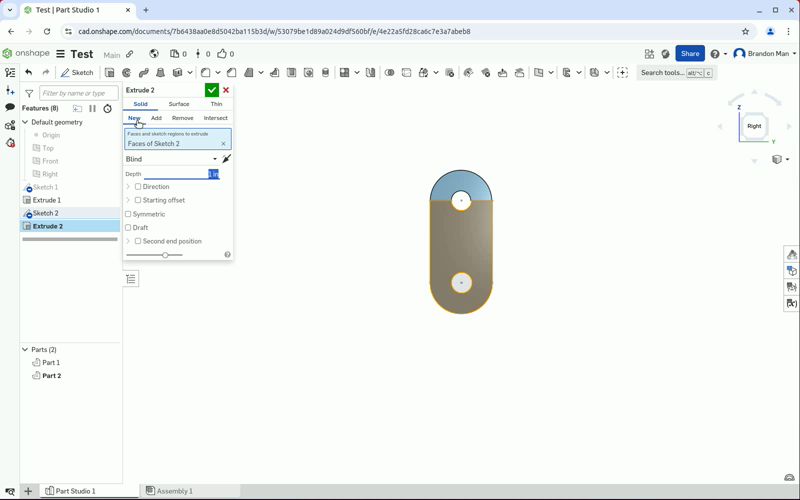
text(4.092)
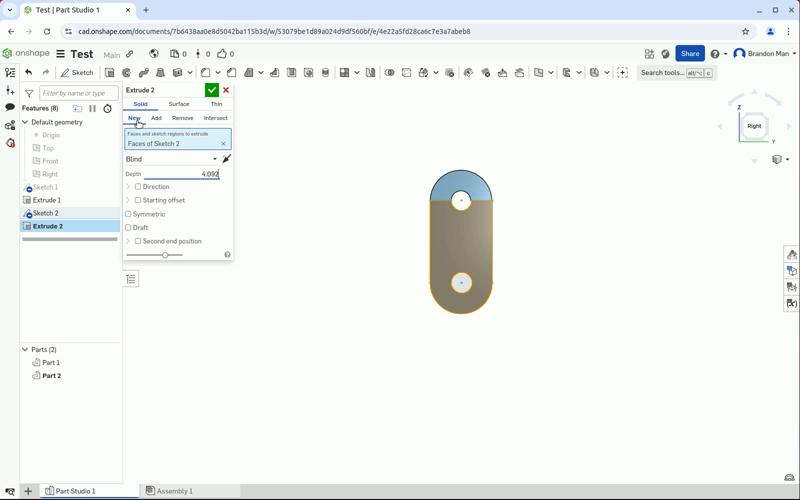
key(enter)
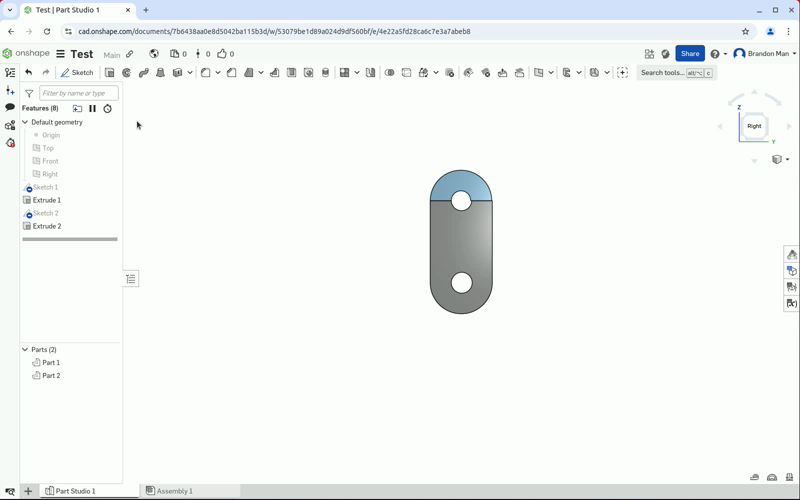
key(shift+h)
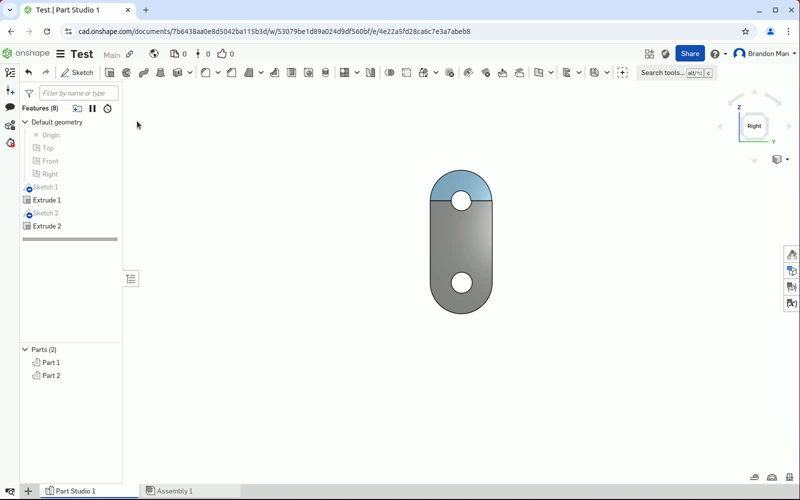
key(shift+h)
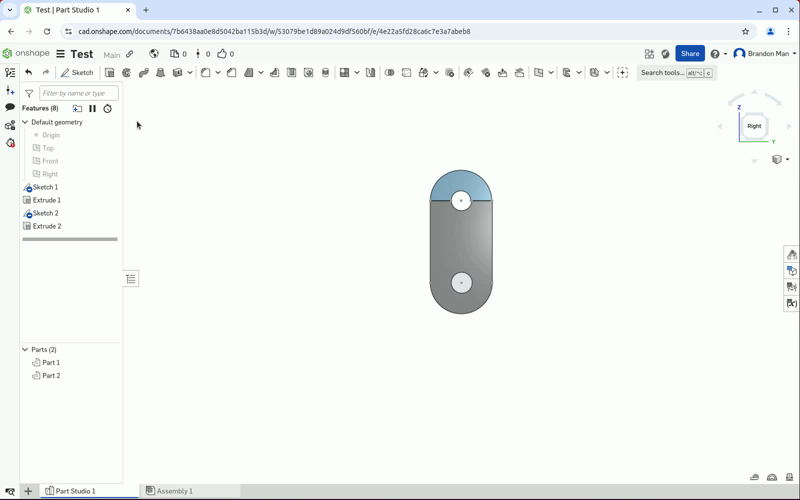
key(shift+7)
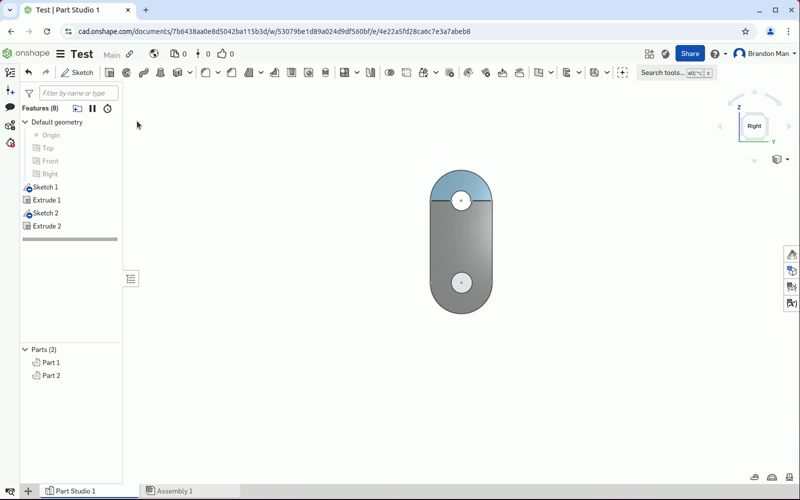
key(right, 2)
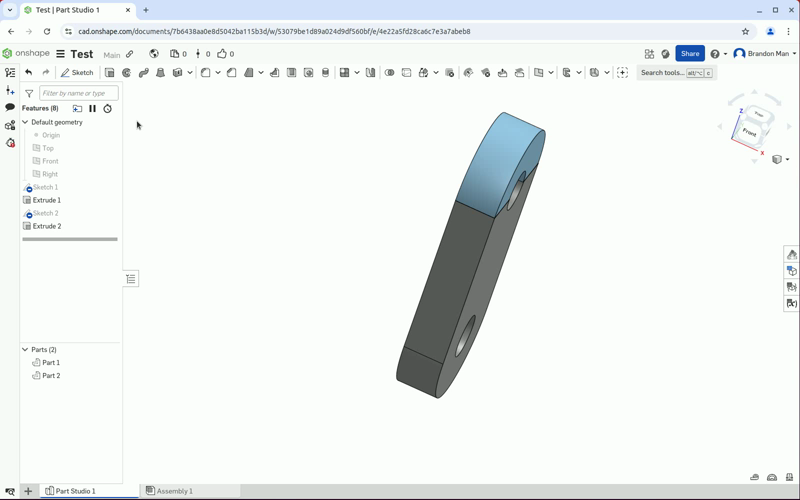
key(down, 2)
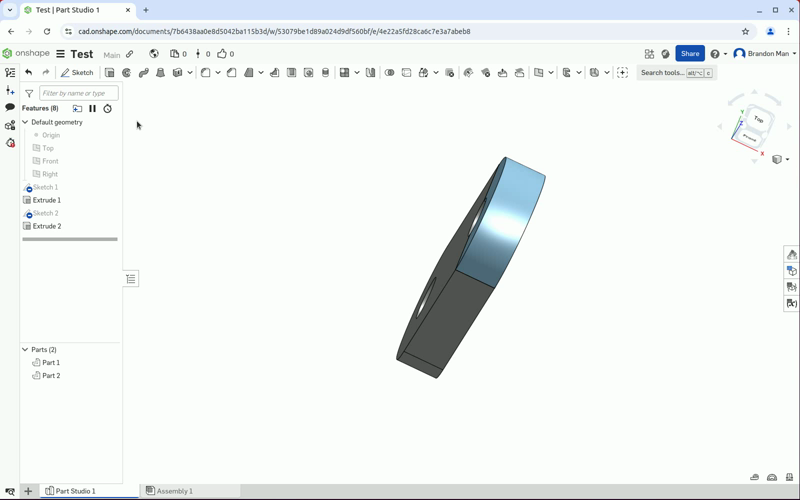
key(up, 2)
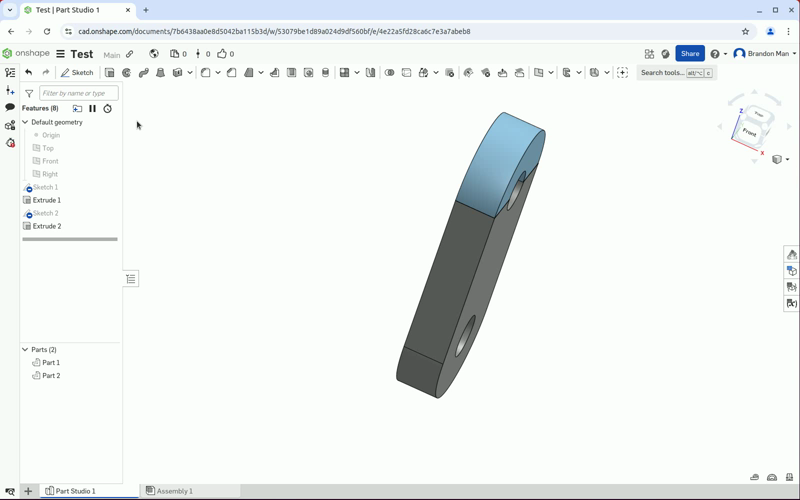
key(left, 2)
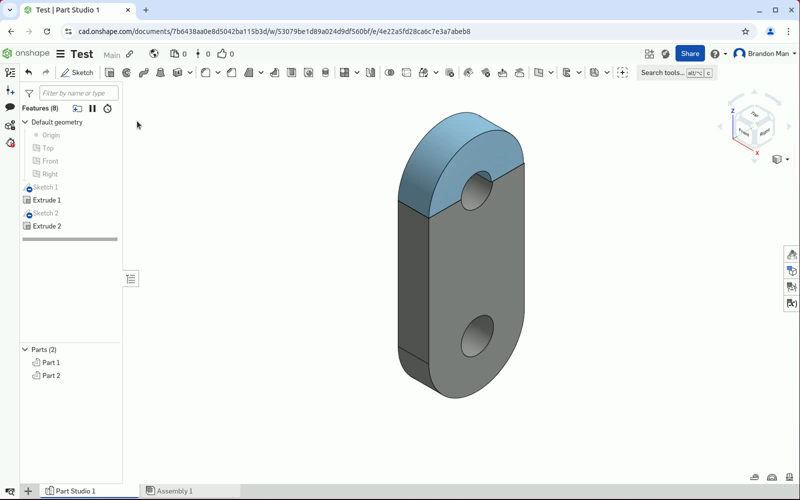
mouse_move(73, 189)
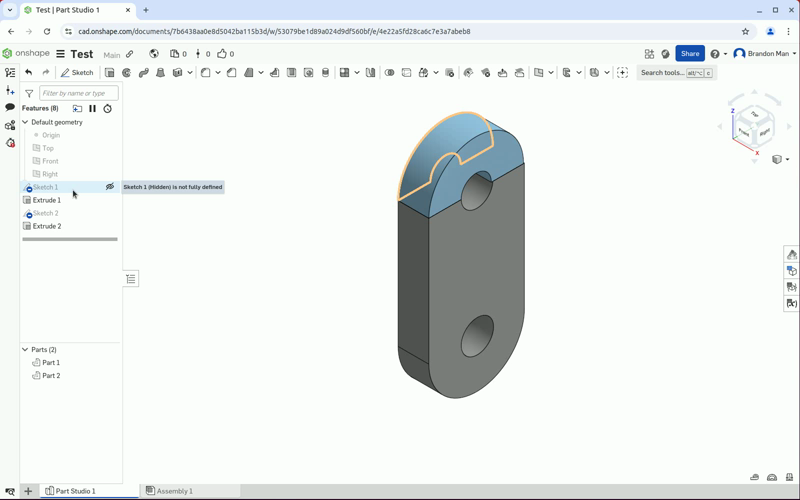
click(73, 189)